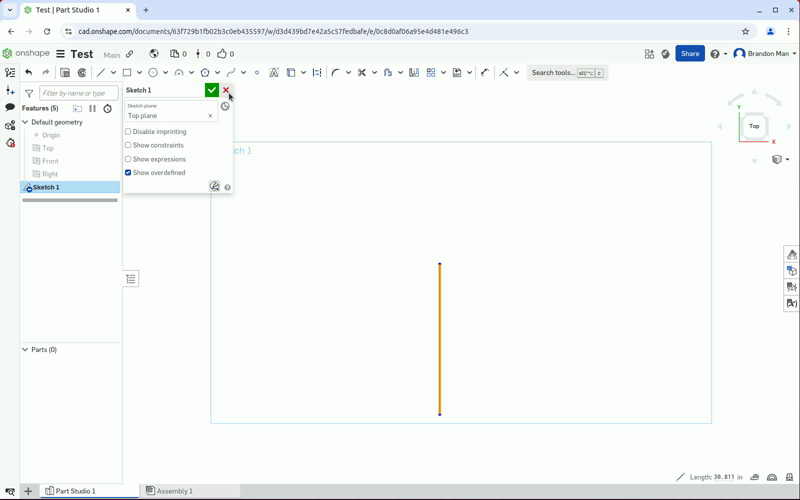
key(shift+h)
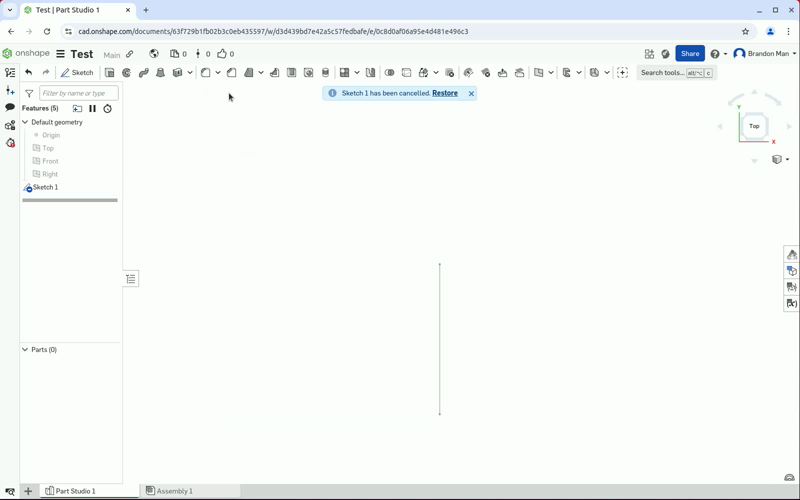
key(shift+s)
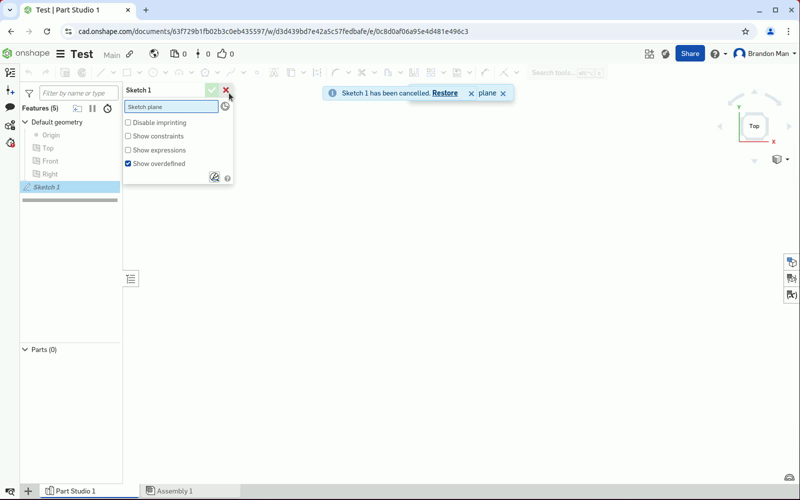
mouse_move(73, 150)
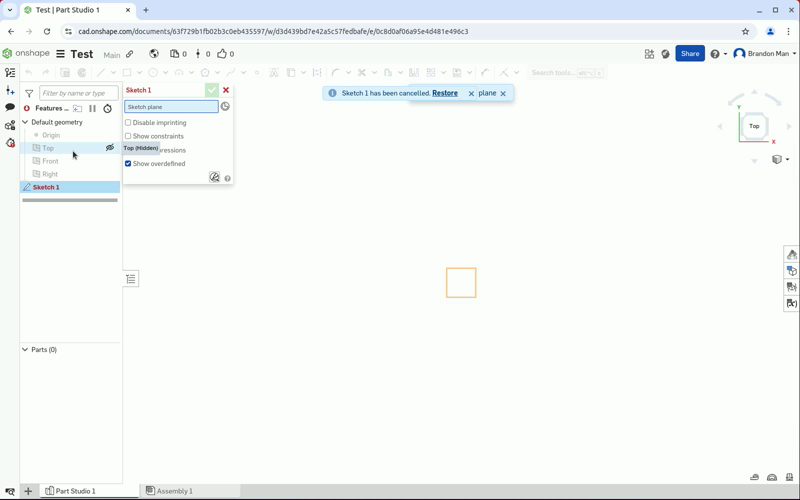
click(73, 150)
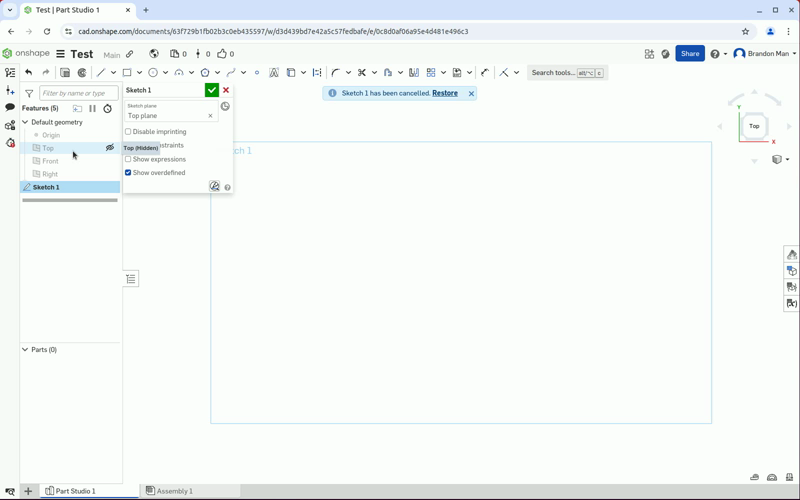
mouse_move(73, 352)
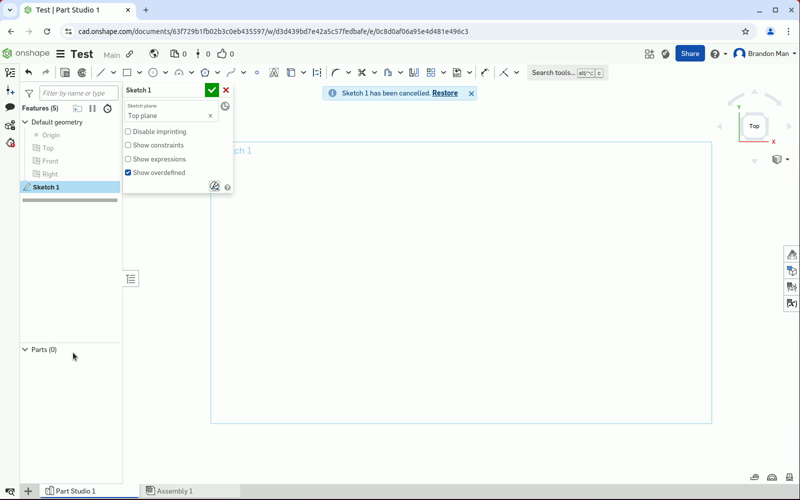
key(y)
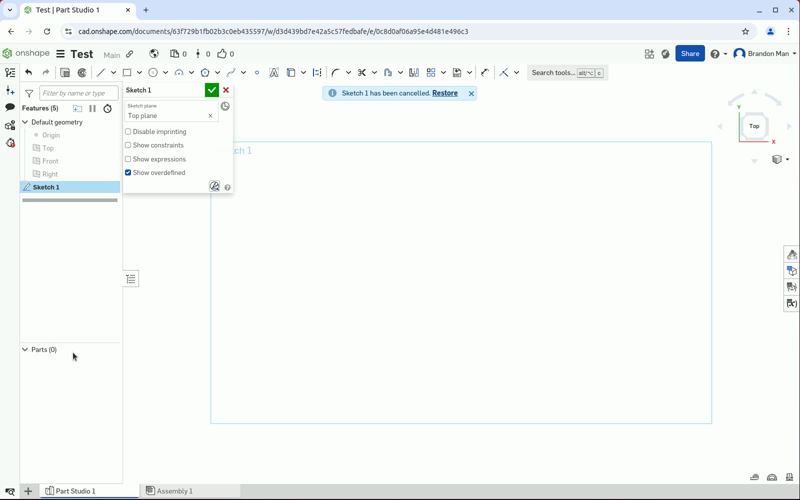
key(c)
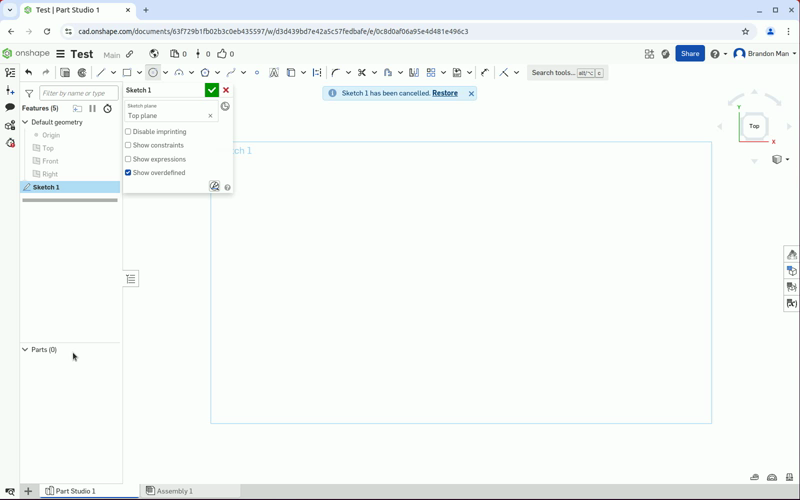
key_down(shift)
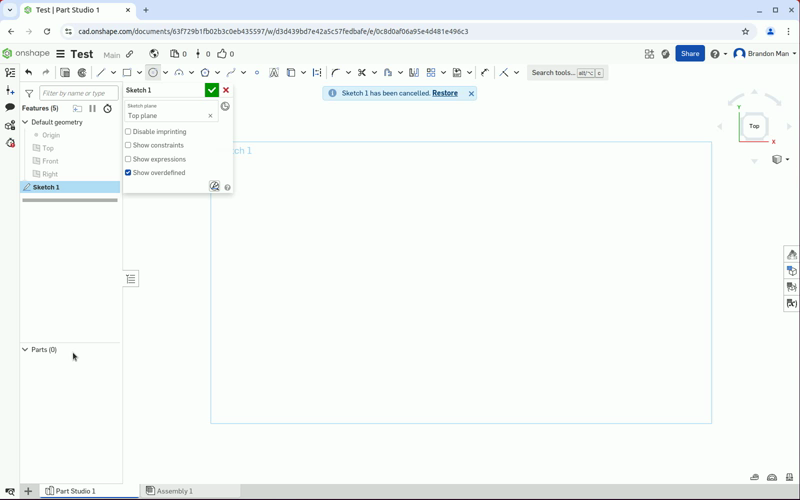
mouse_move(461, 282)
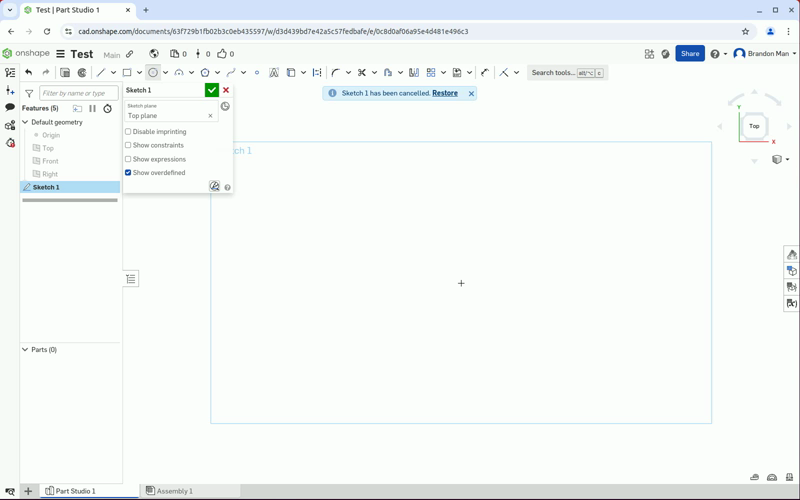
click(461, 282)
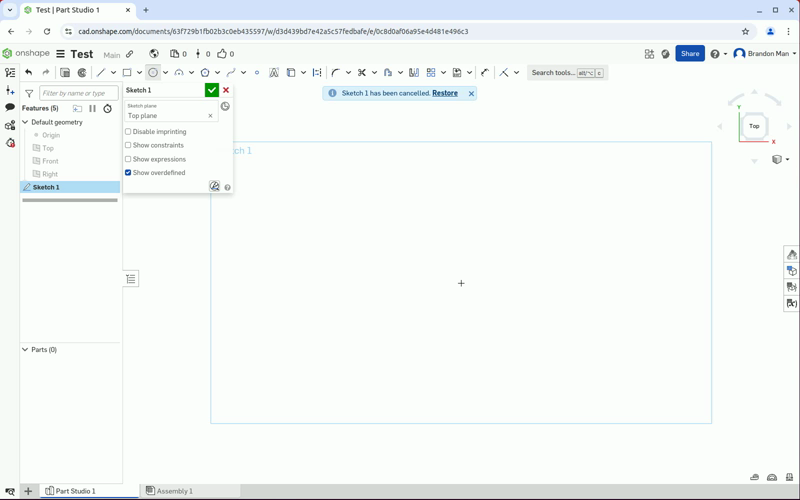
key_up(shift)
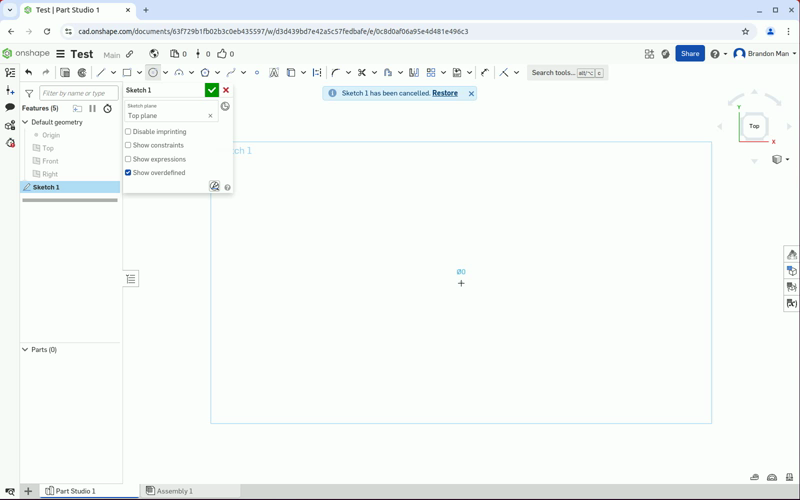
mouse_move(574, 282)
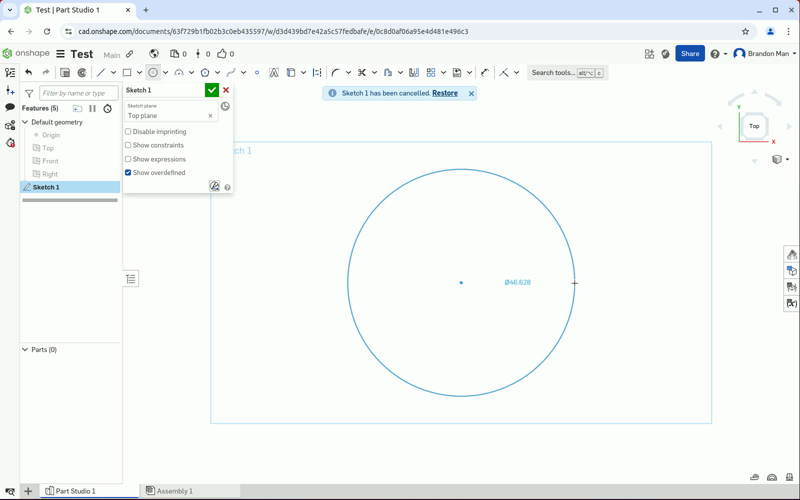
click(574, 282)
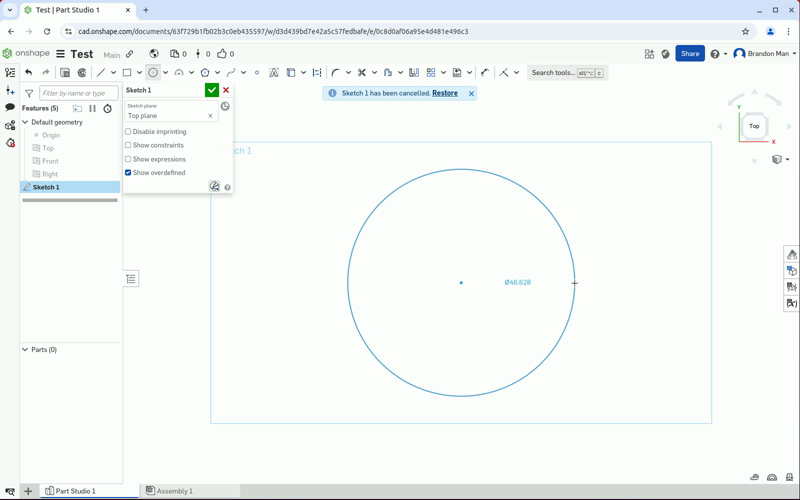
key(esc)
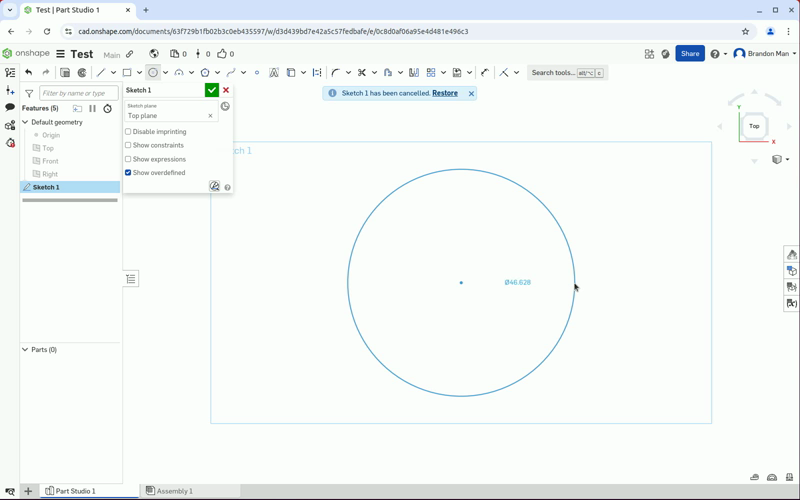
mouse_move(479, 288)
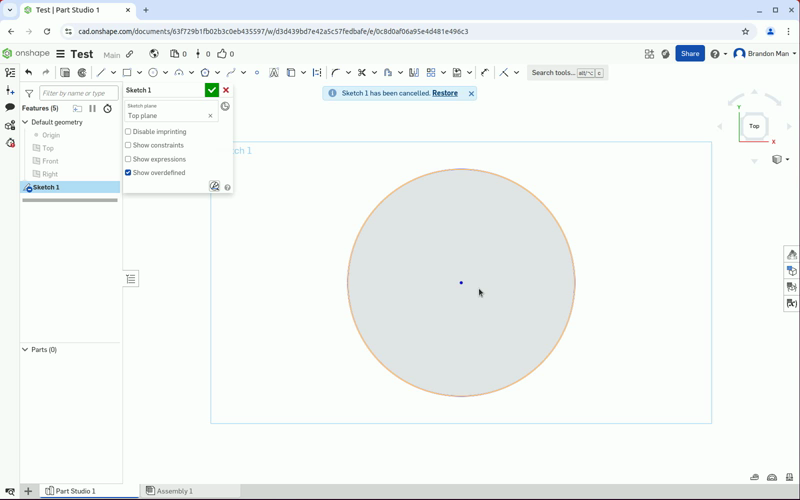
click(479, 288)
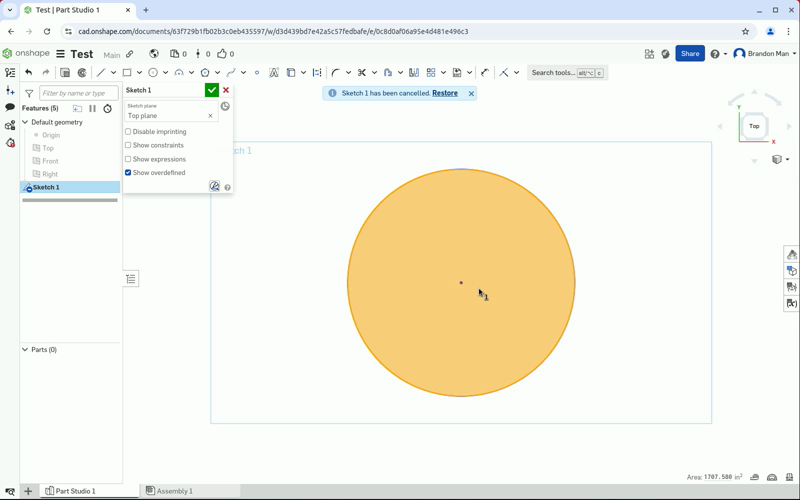
mouse_move(73, 352)
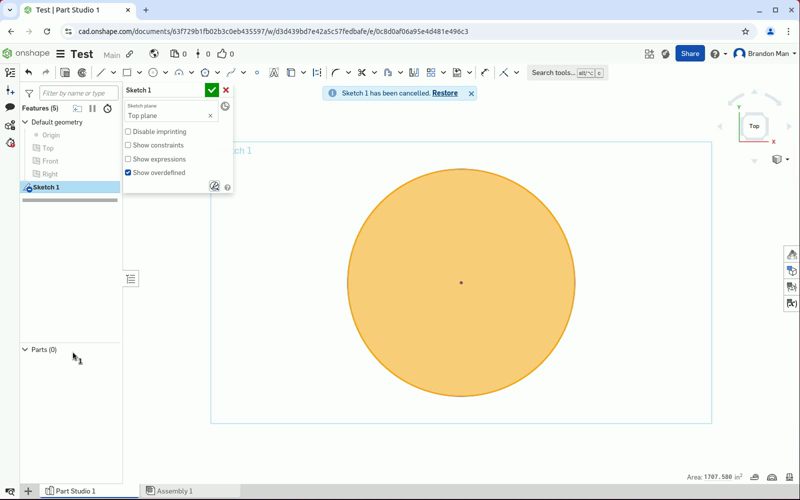
key(shift+y)
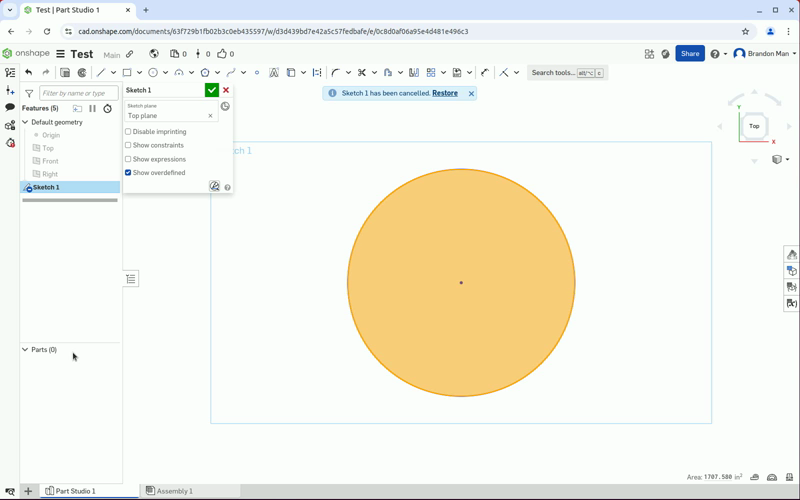
key(shift+e)
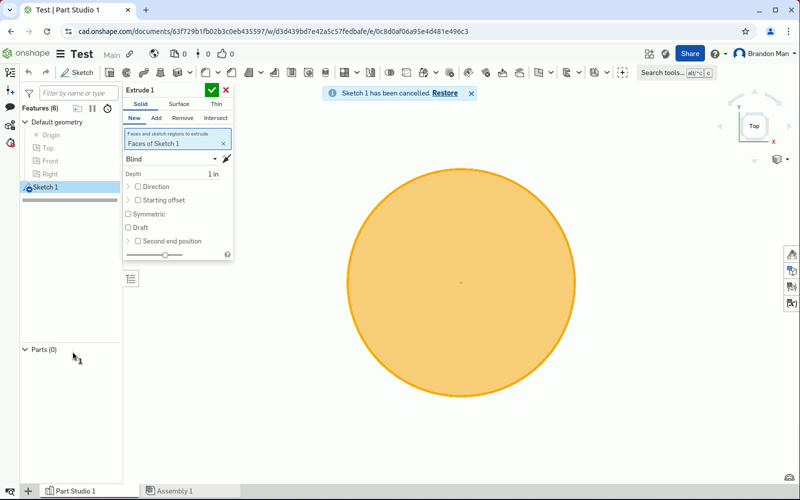
mouse_move(143, 106)
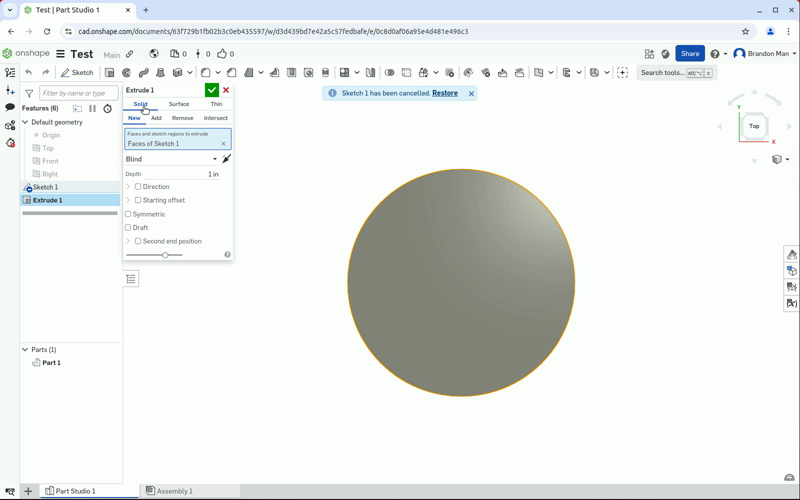
click(143, 106)
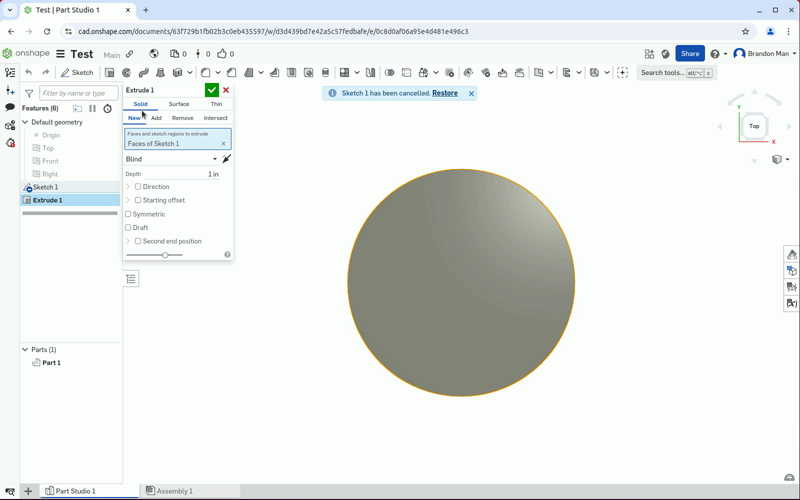
mouse_move(137, 120)
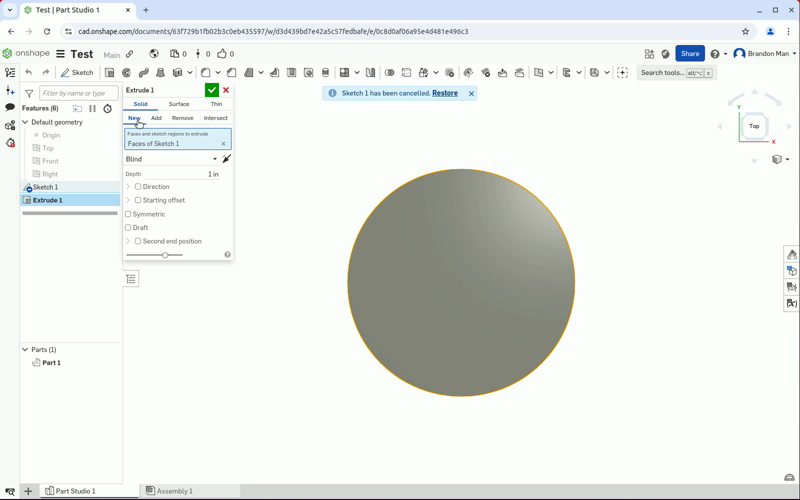
click(137, 120)
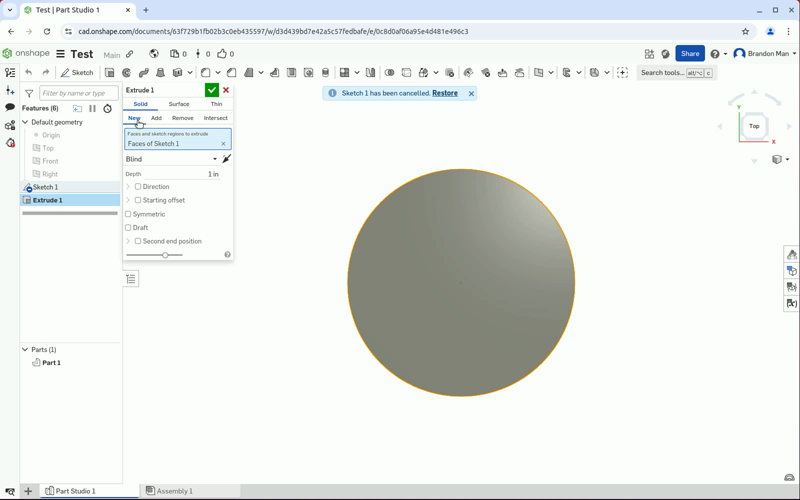
key(tab, 4)
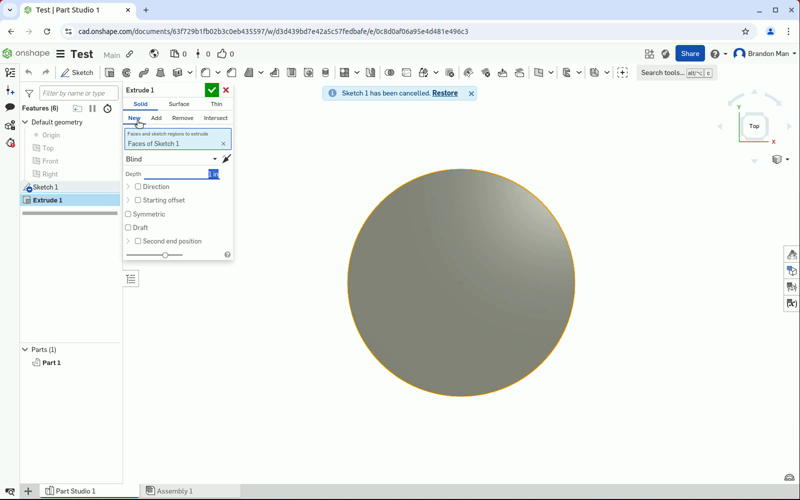
text(1.444)
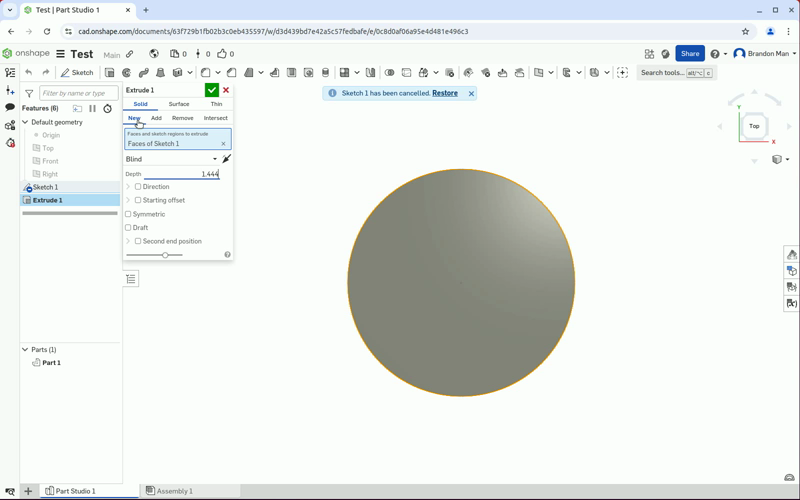
key(enter)
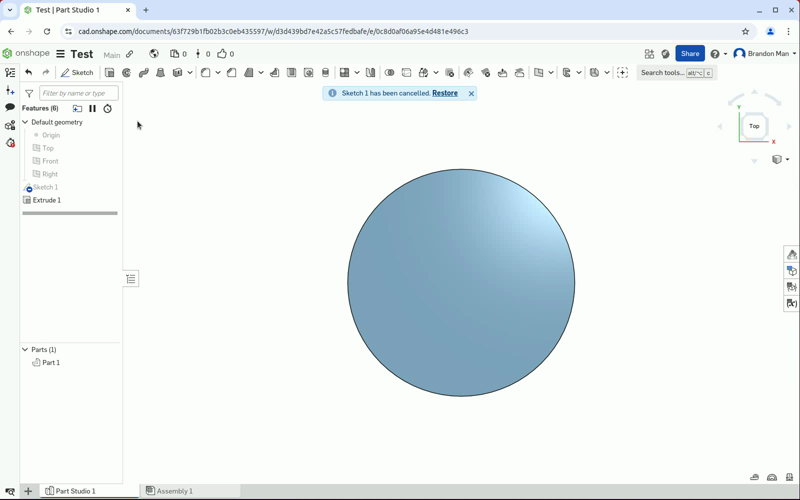
key(shift+h)
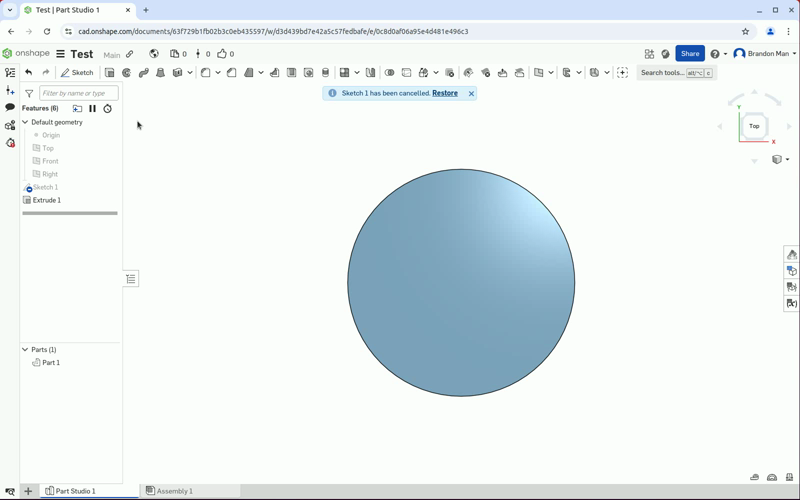
key(shift+h)
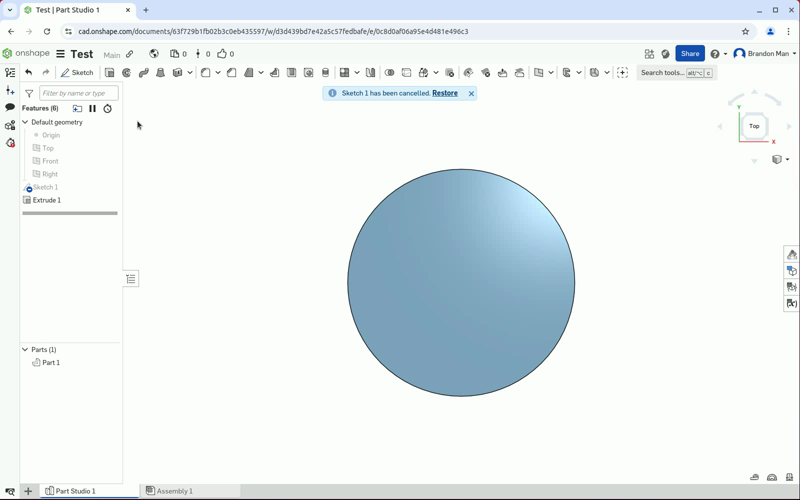
mouse_move(73, 189)
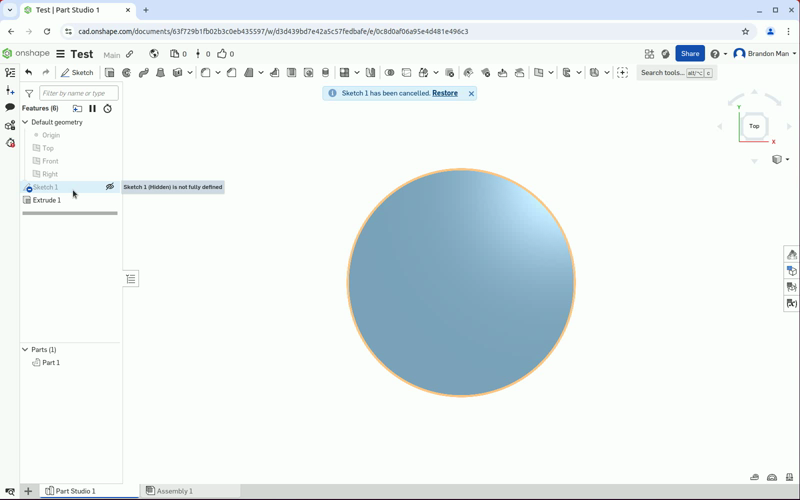
click(73, 189)
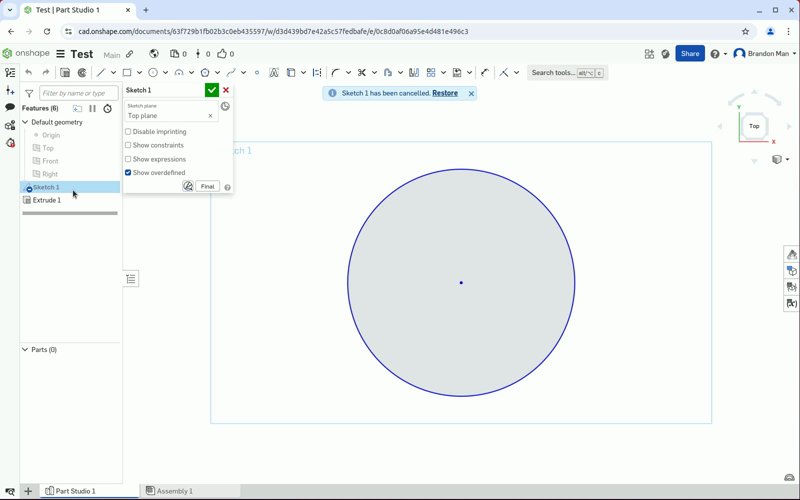
mouse_move(229, 92)
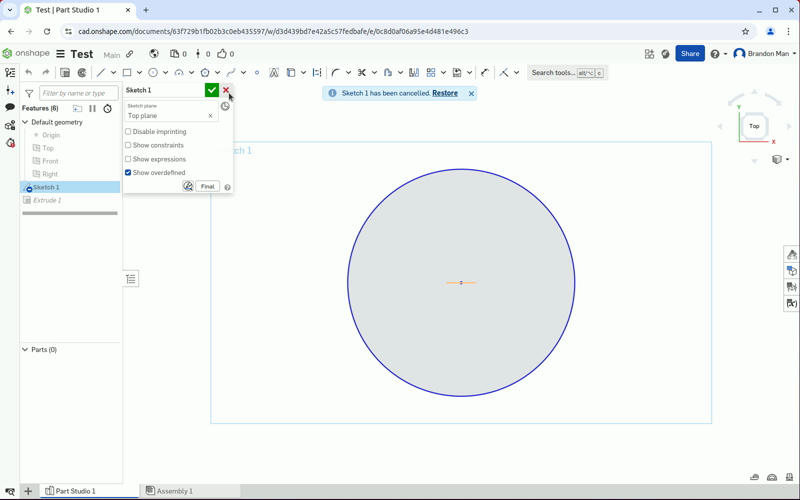
click(229, 92)
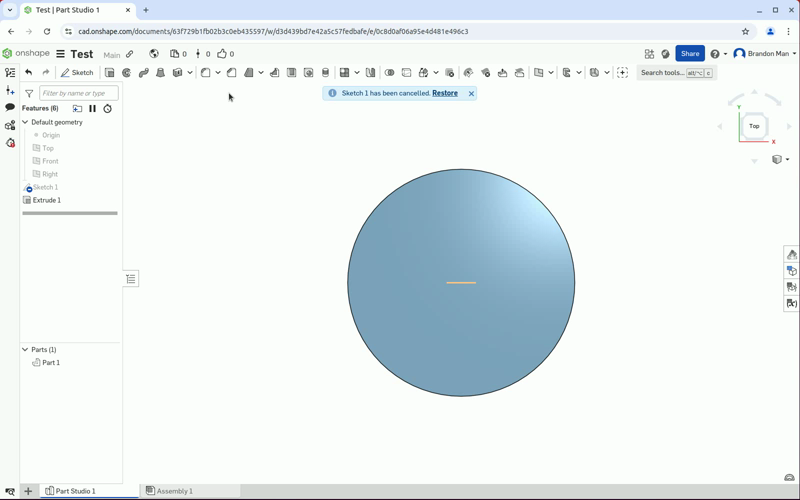
mouse_move(541, 75)
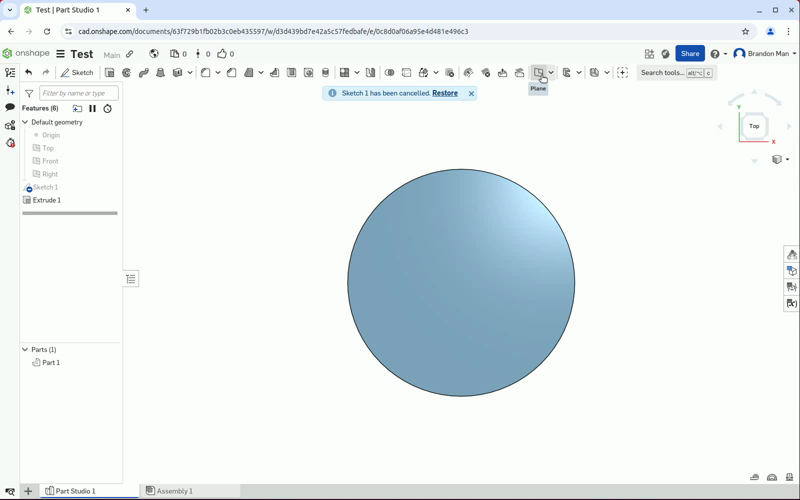
click(541, 75)
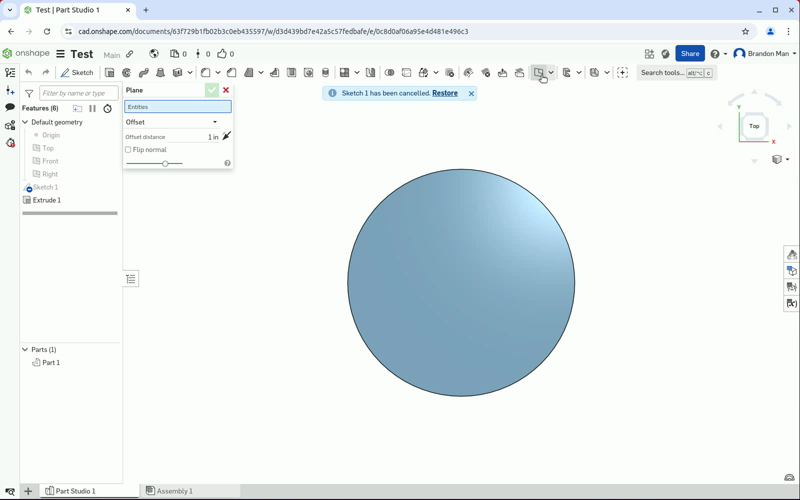
mouse_move(73, 150)
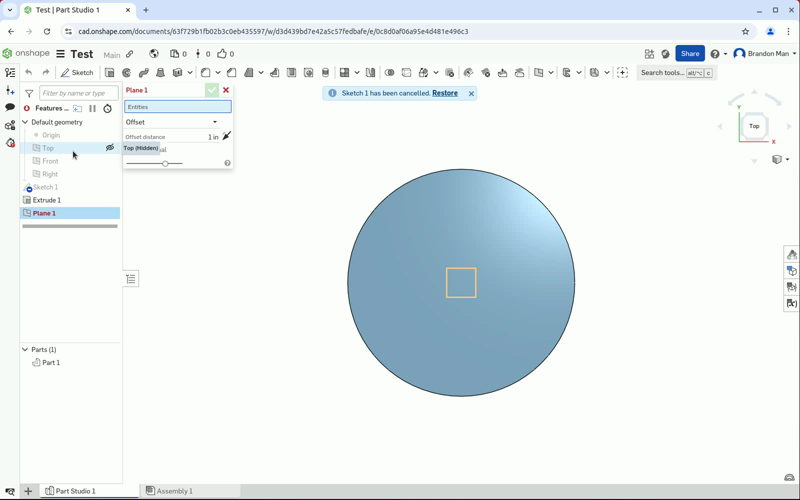
click(73, 150)
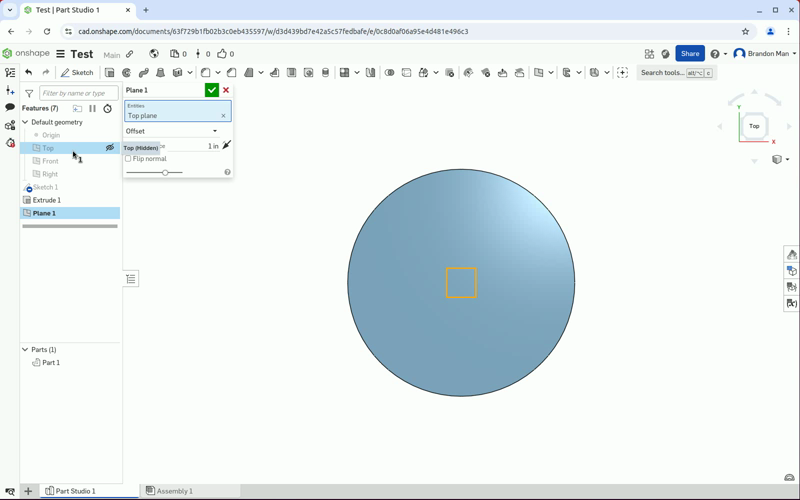
key(tab, 2)
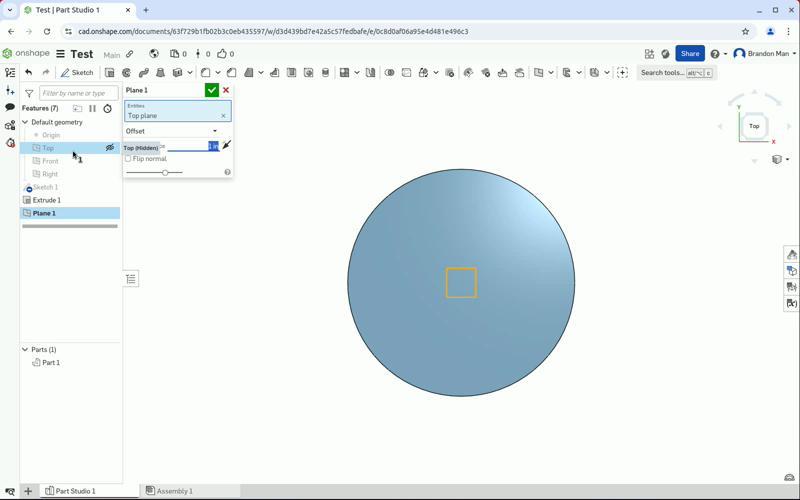
text(1.448)
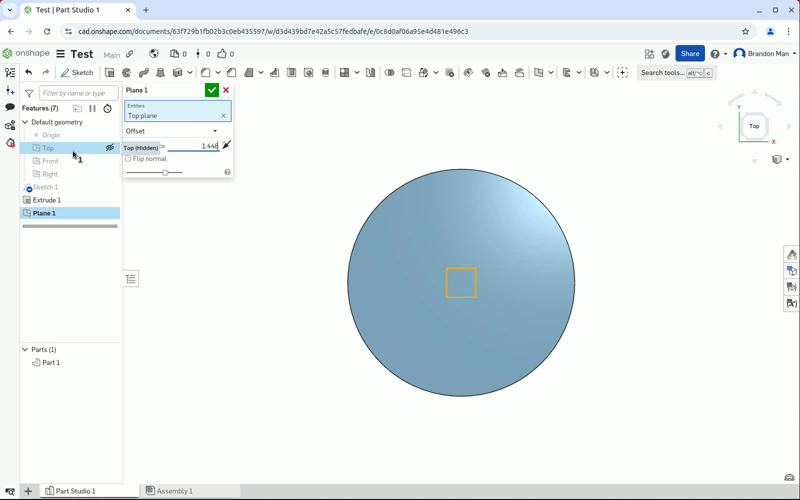
key(enter, 2)
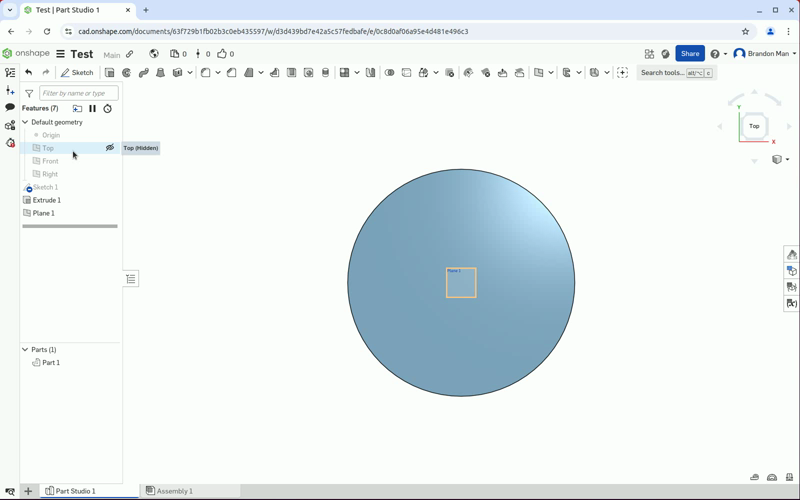
key(shift+s)
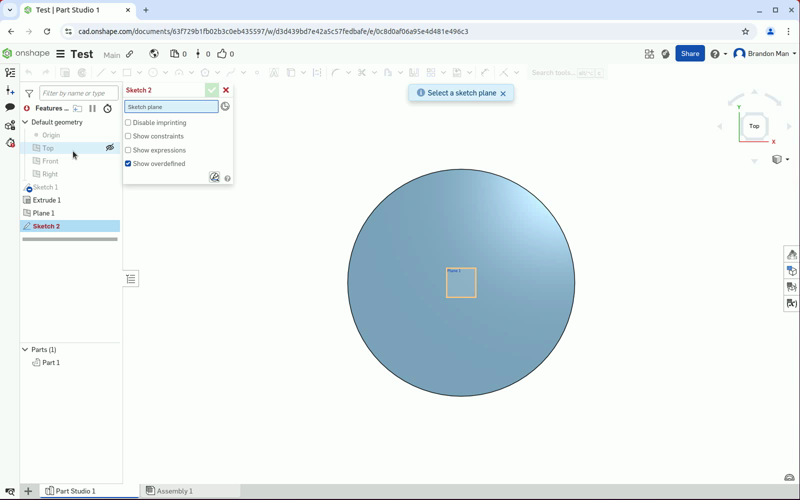
mouse_move(73, 215)
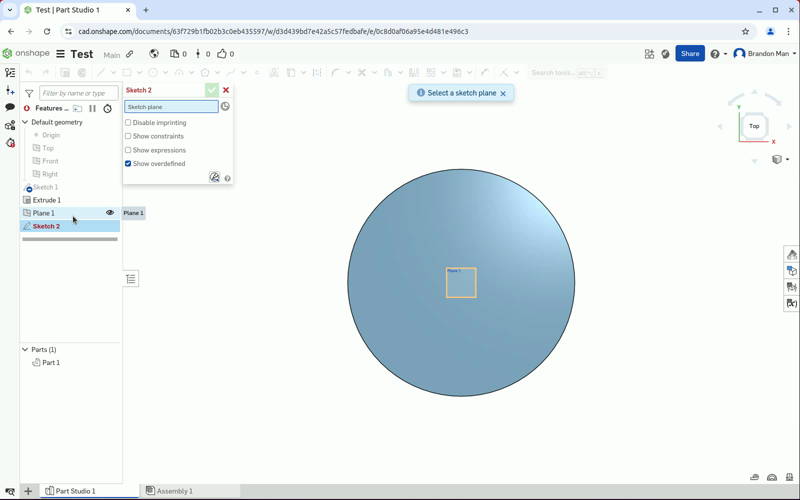
click(73, 215)
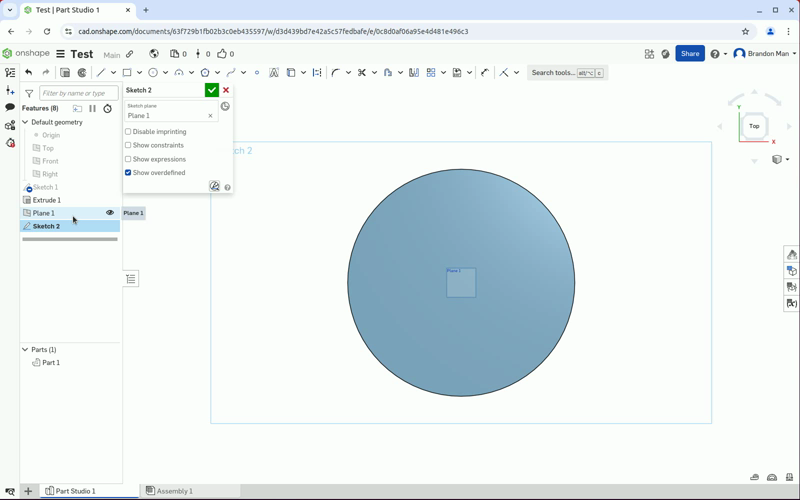
mouse_move(73, 352)
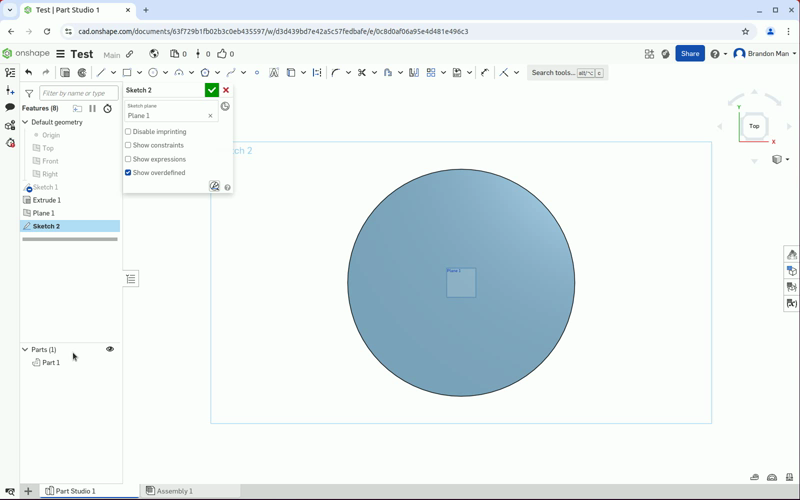
key(y)
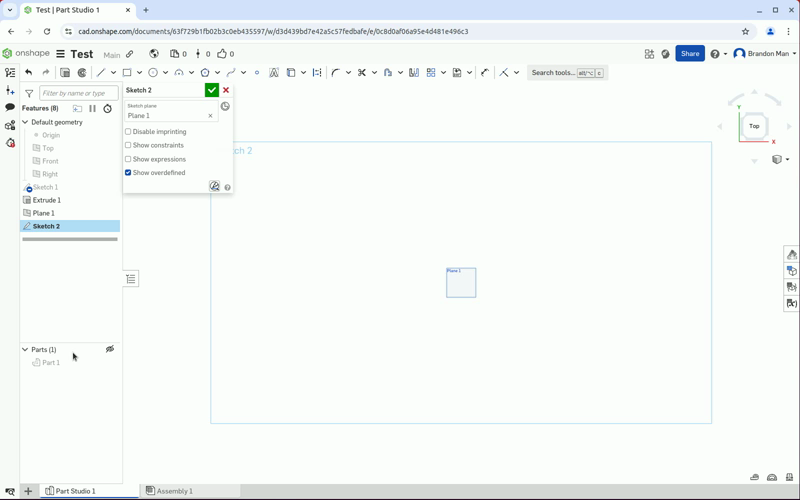
key(c)
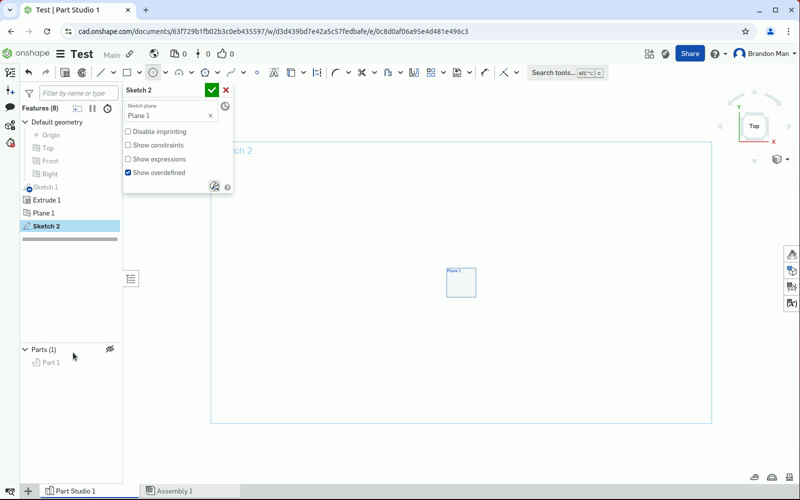
key_down(shift)
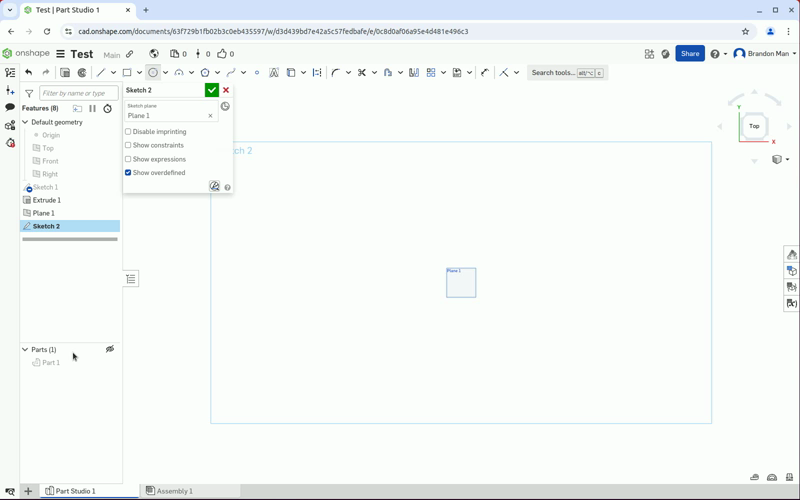
mouse_move(461, 282)
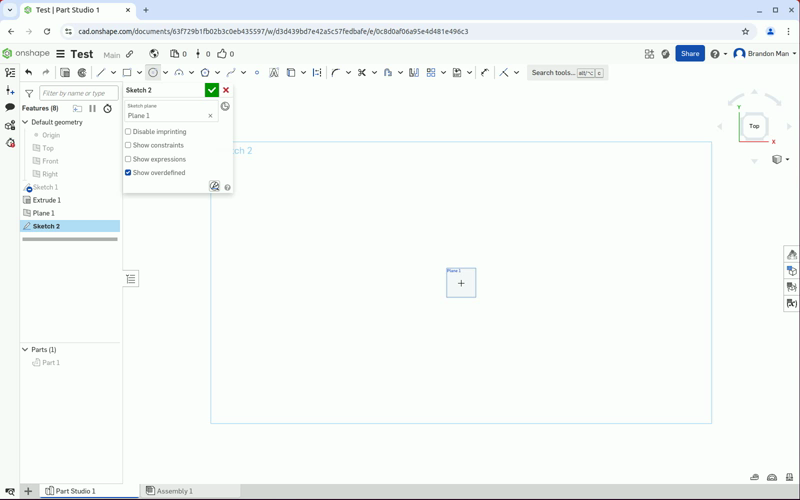
click(461, 282)
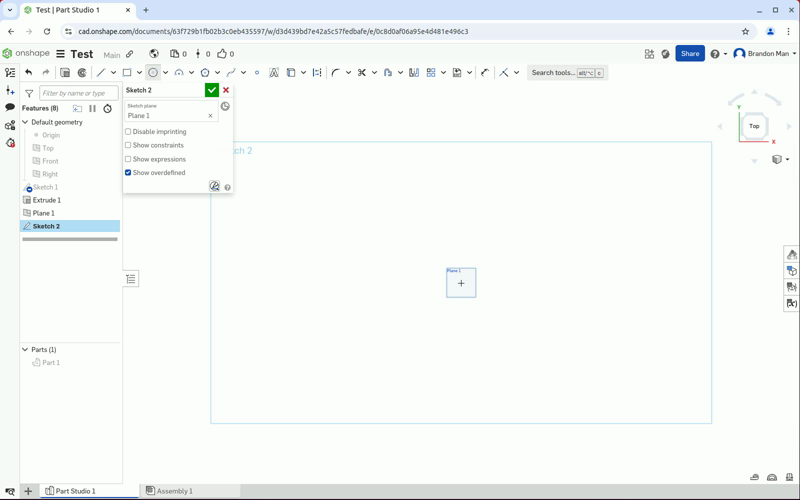
key_up(shift)
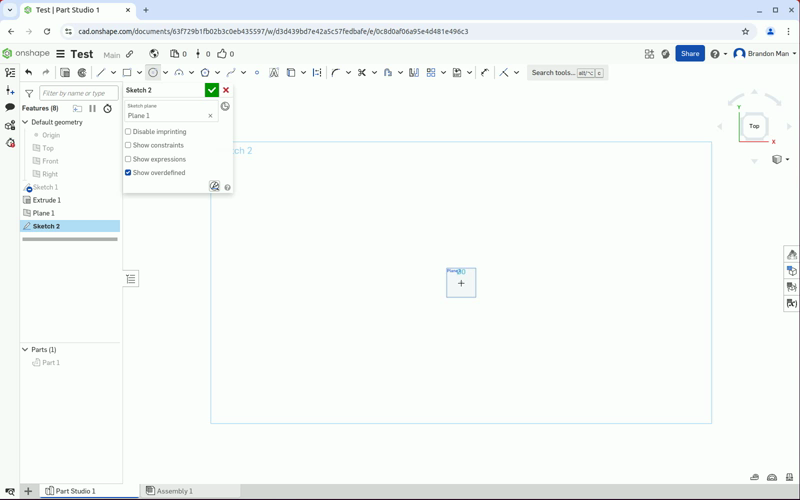
mouse_move(521, 282)
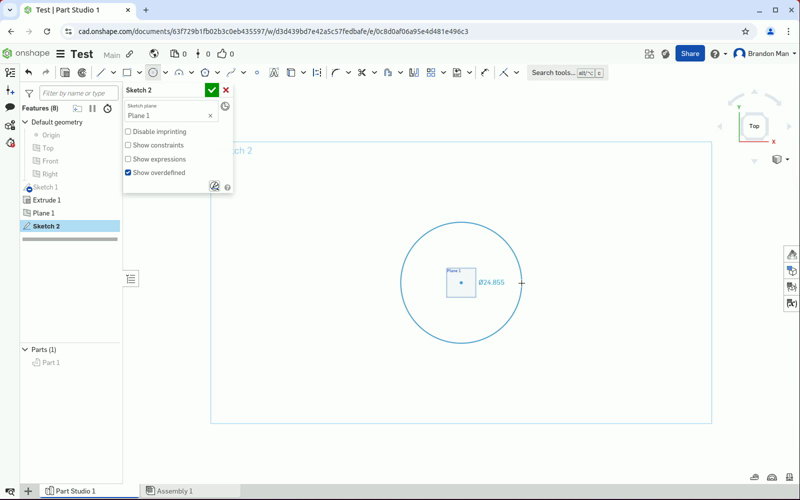
click(521, 282)
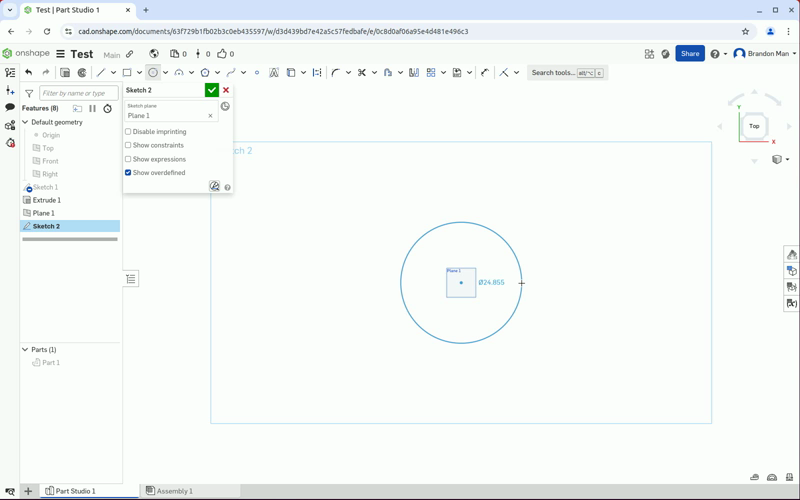
key(esc)
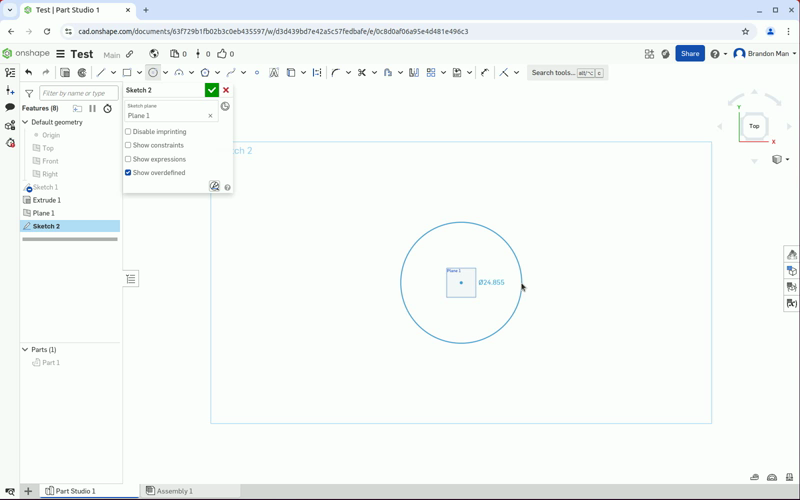
mouse_move(453, 278)
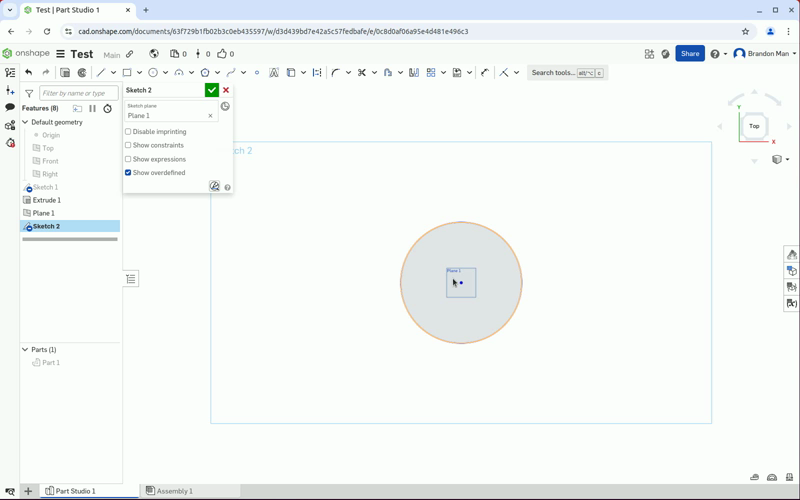
click(453, 278)
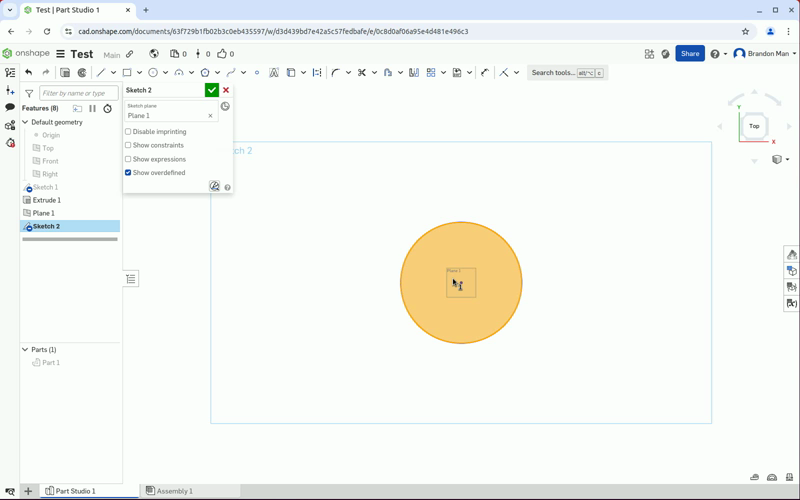
mouse_move(73, 352)
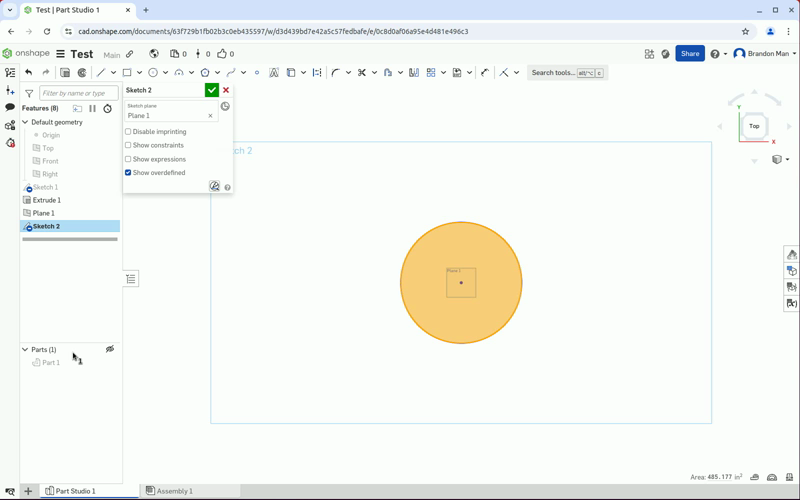
key(shift+y)
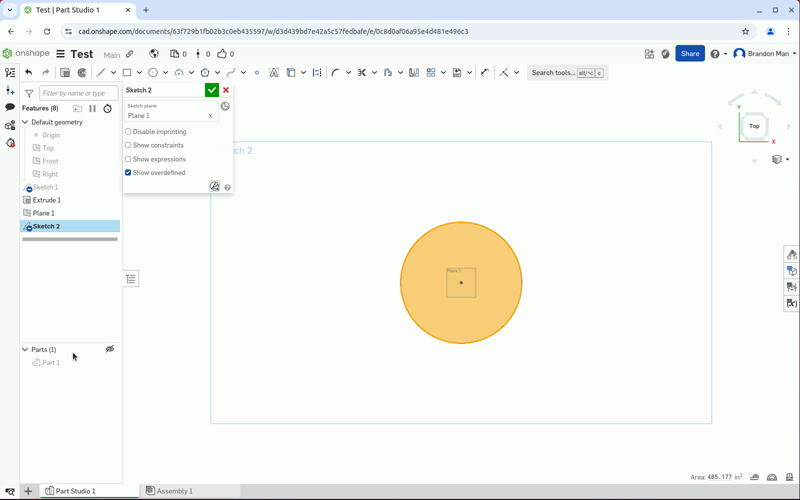
key(shift+e)
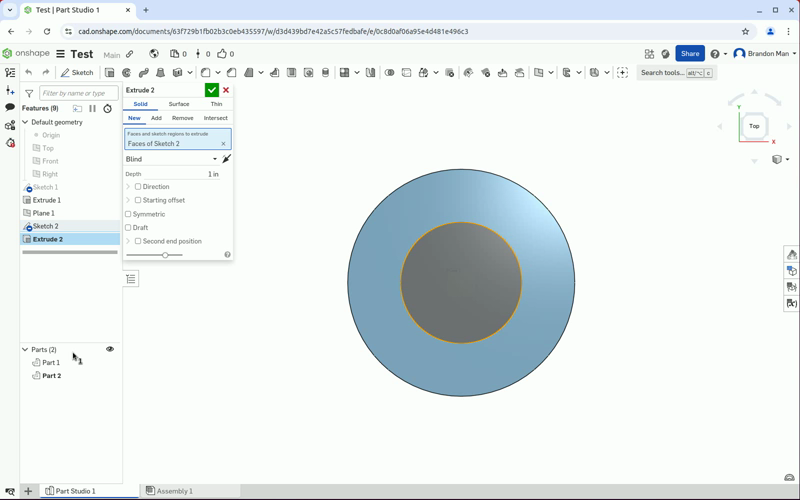
mouse_move(143, 106)
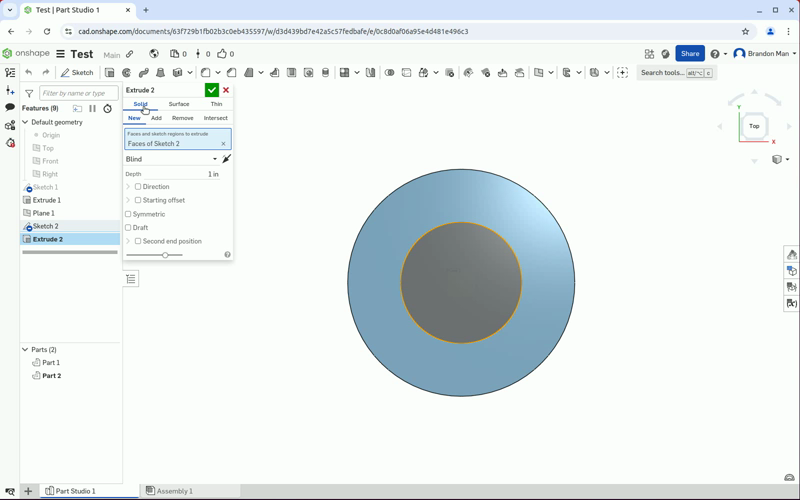
click(143, 106)
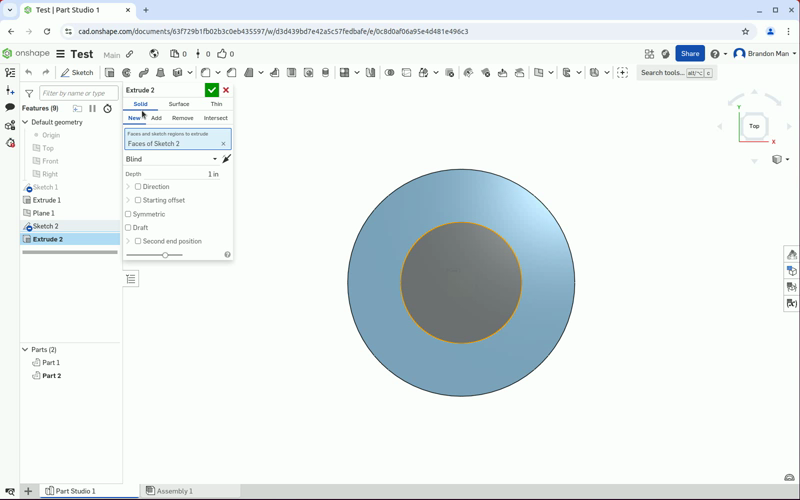
mouse_move(137, 120)
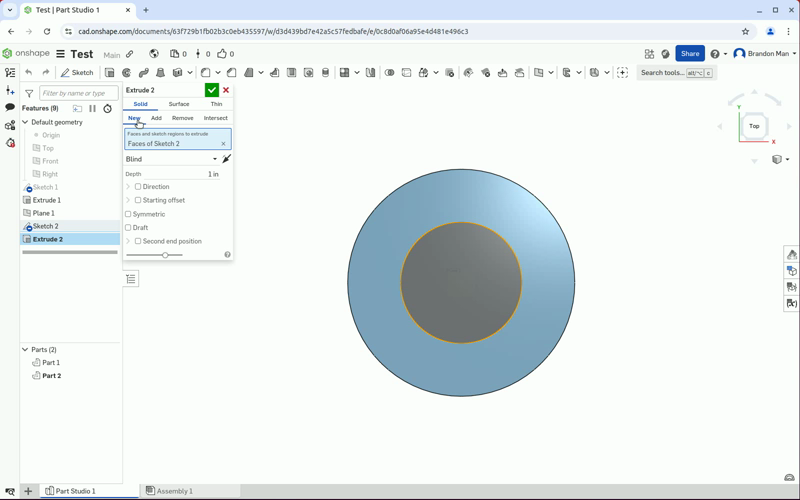
click(137, 120)
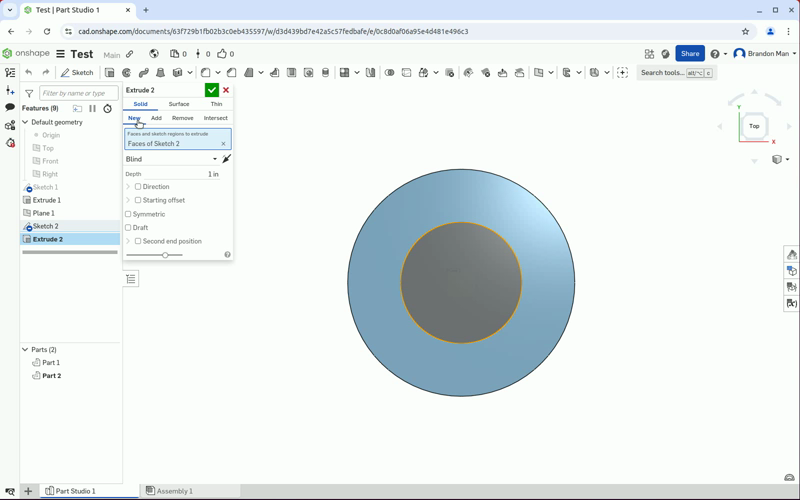
key(tab, 4)
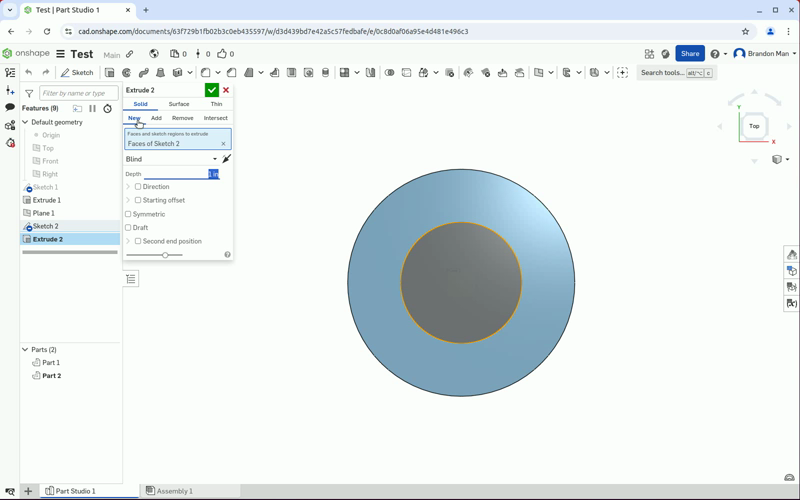
text(2.889)
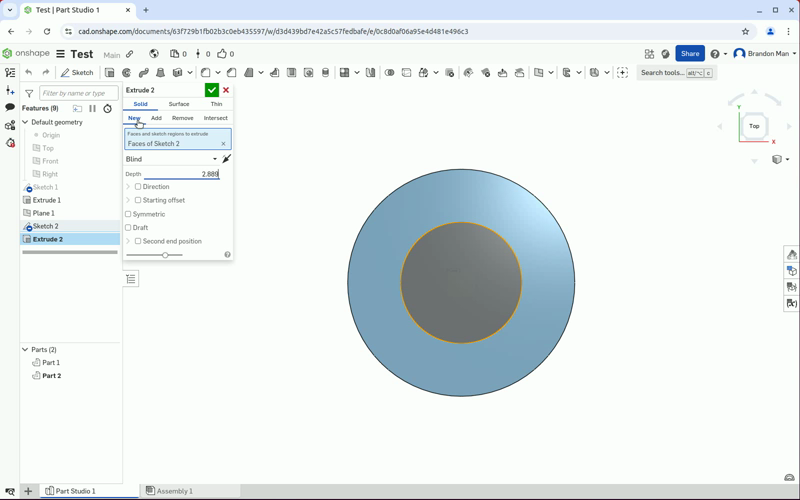
key(enter)
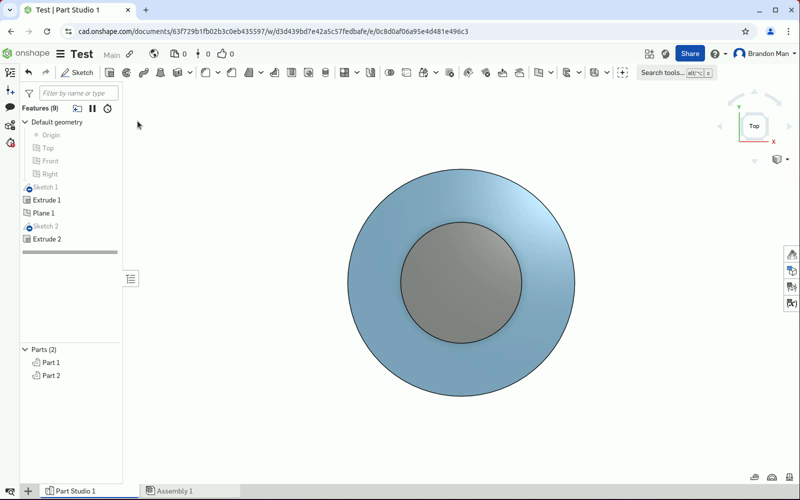
key(shift+h)
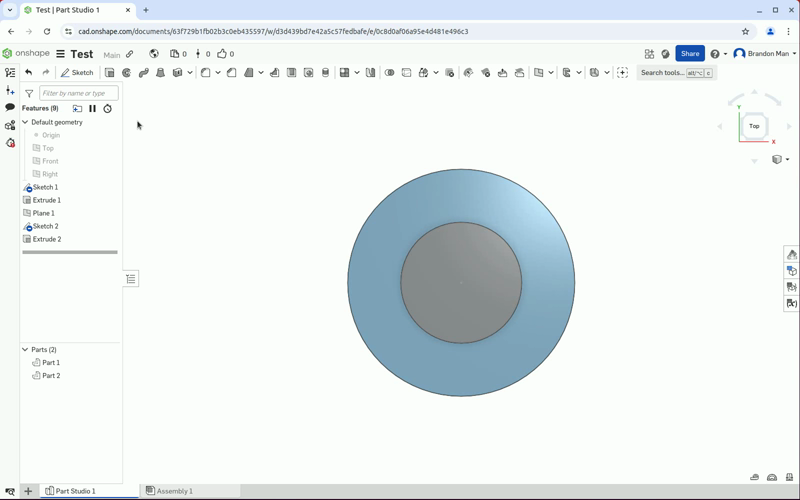
key(shift+h)
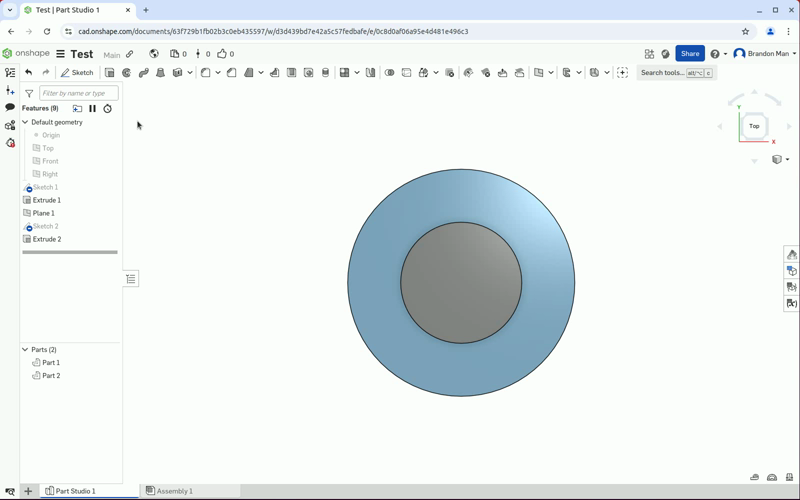
mouse_move(73, 189)
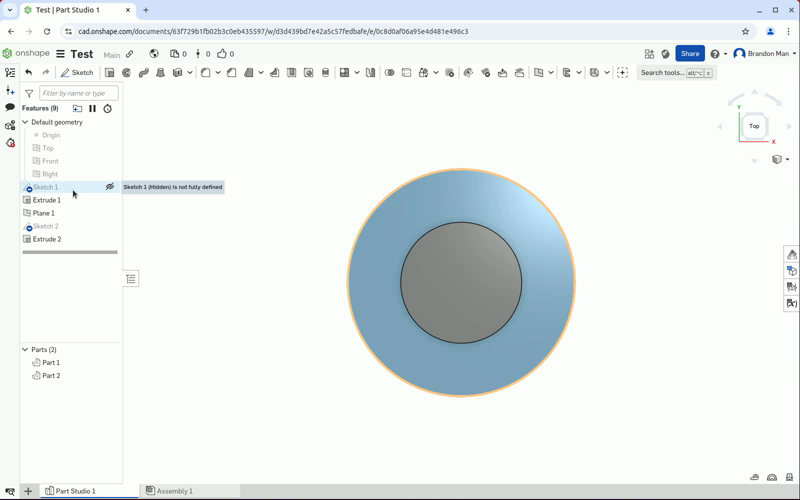
click(73, 189)
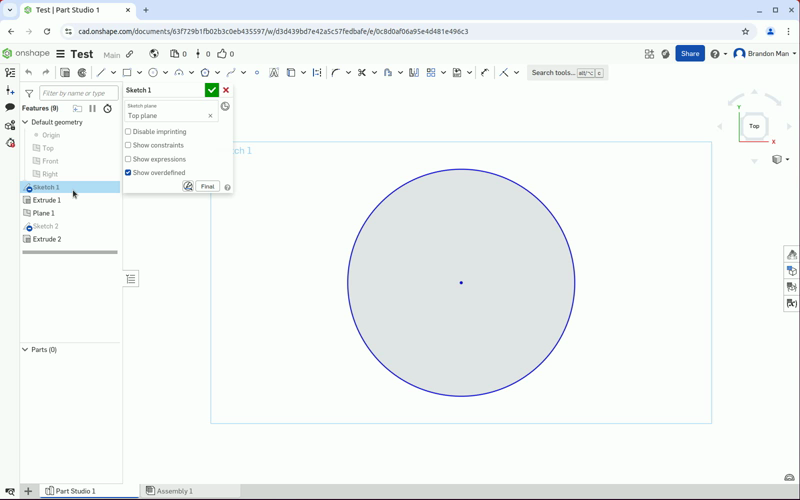
mouse_move(229, 92)
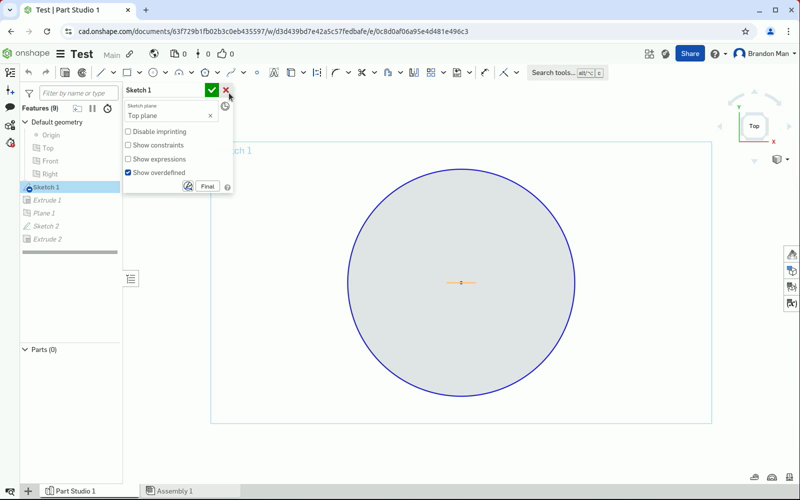
click(229, 92)
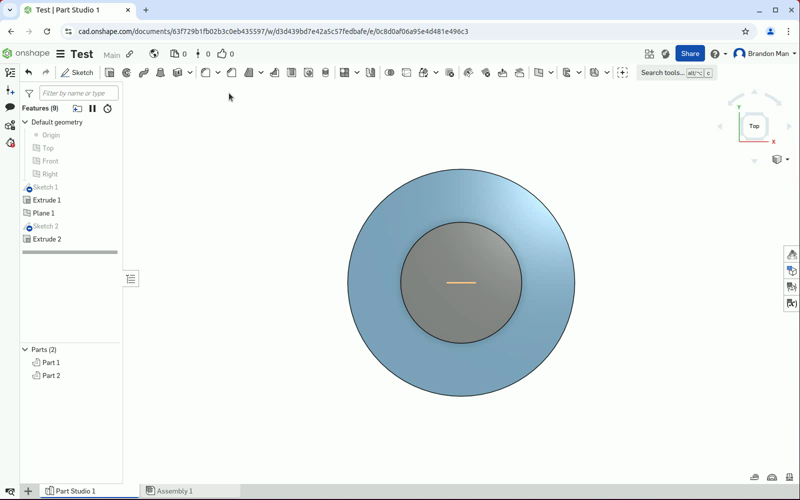
mouse_move(541, 75)
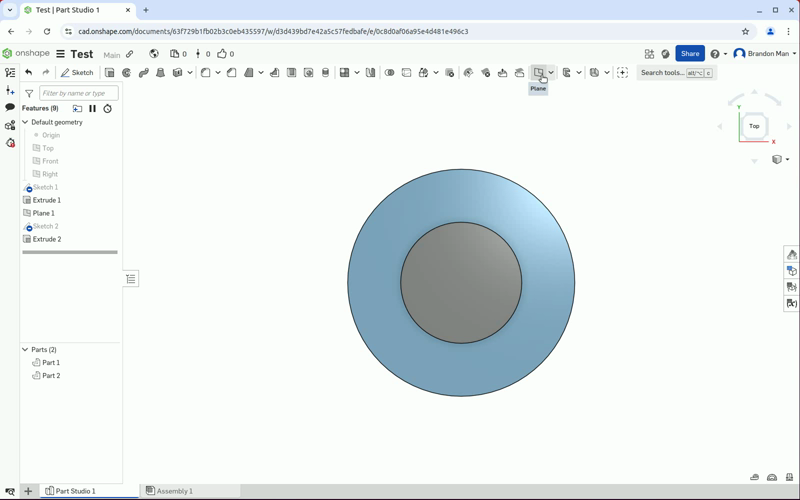
click(541, 75)
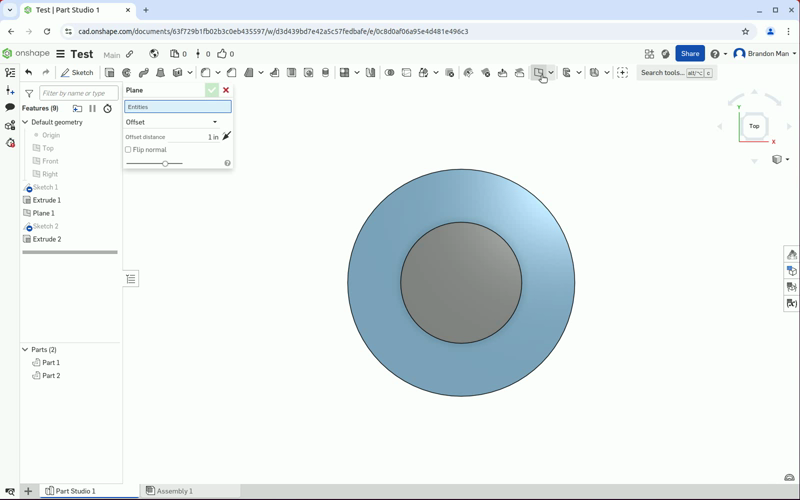
mouse_move(73, 150)
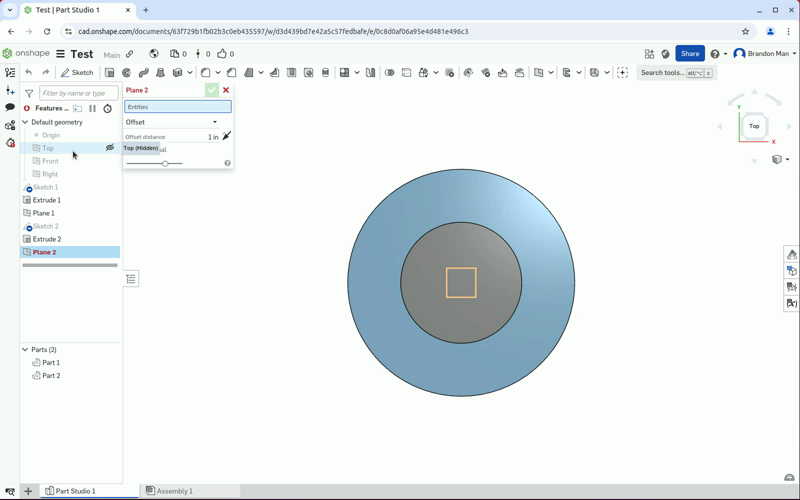
click(73, 150)
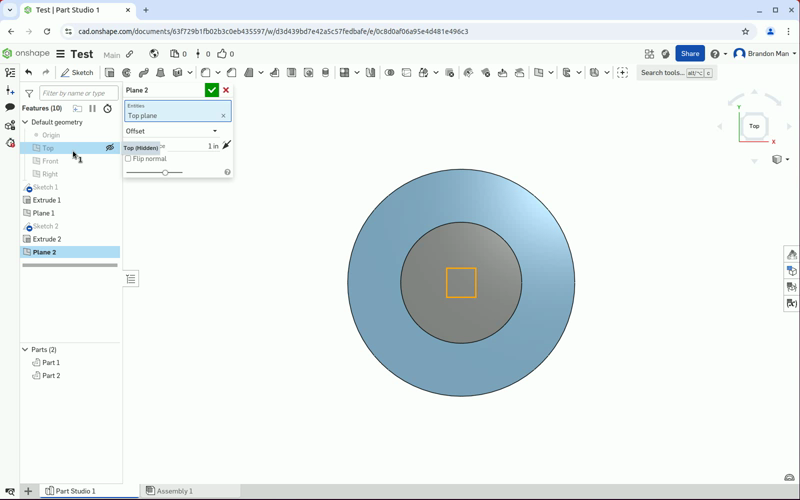
key(tab, 2)
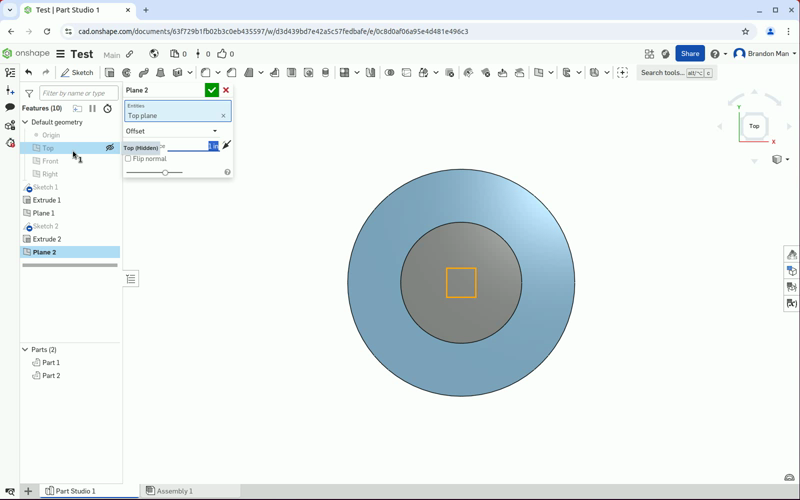
text(4.344)
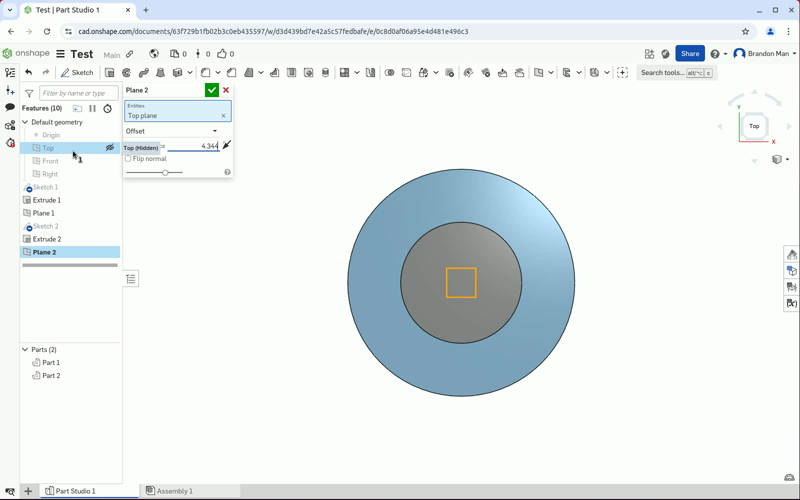
key(enter, 2)
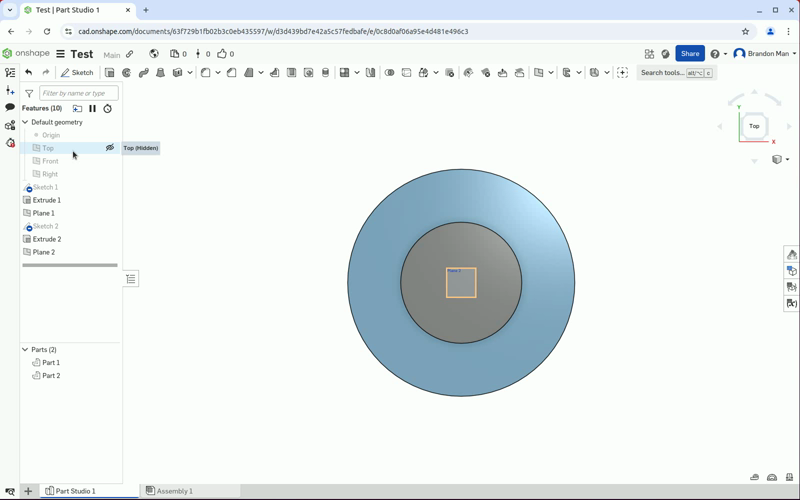
key(shift+s)
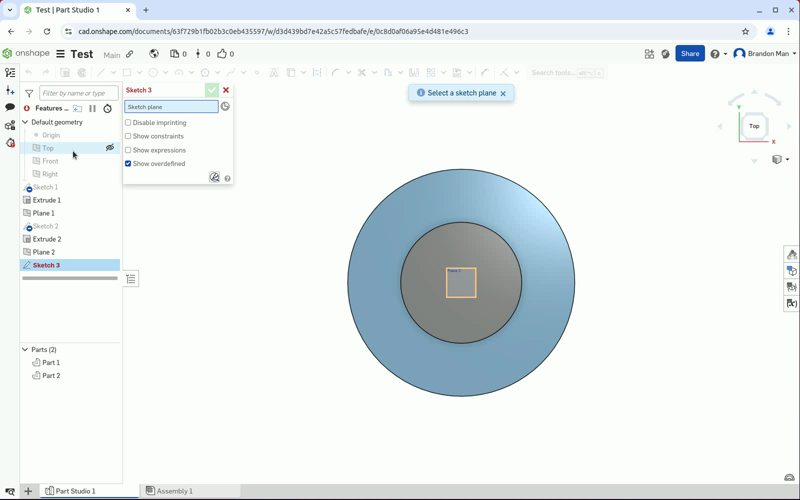
mouse_move(73, 254)
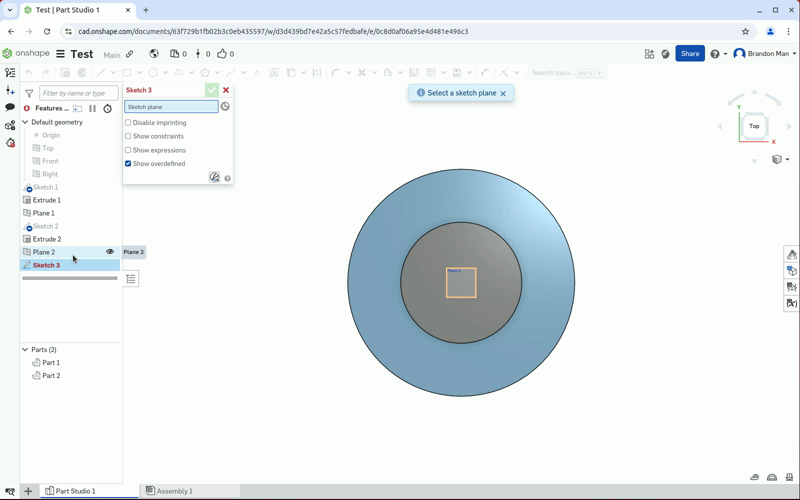
click(73, 254)
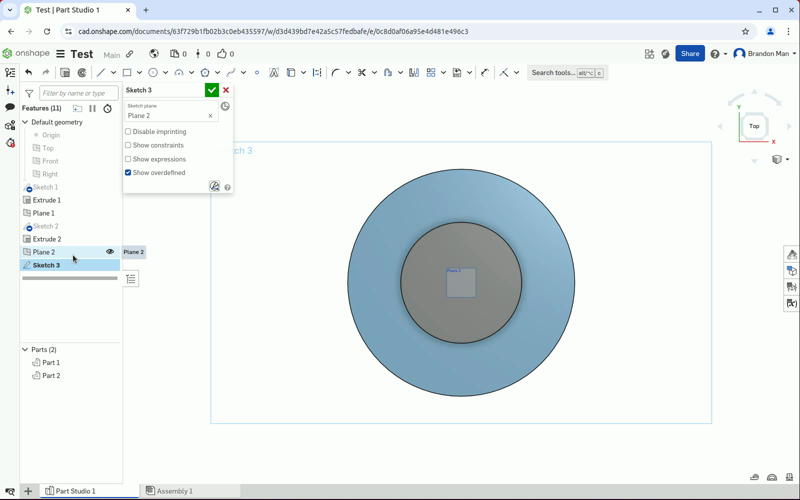
mouse_move(73, 352)
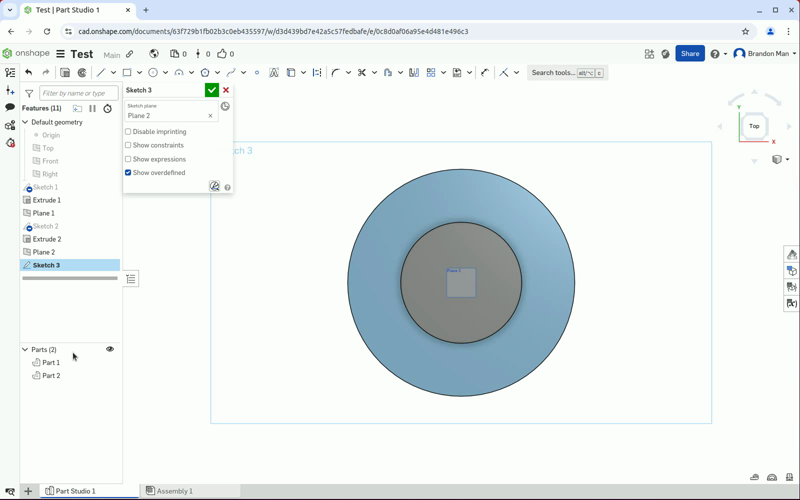
key(y)
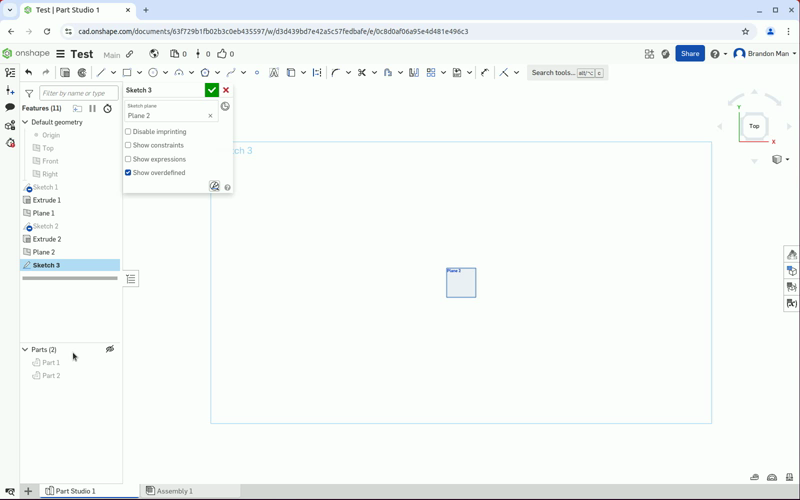
key(c)
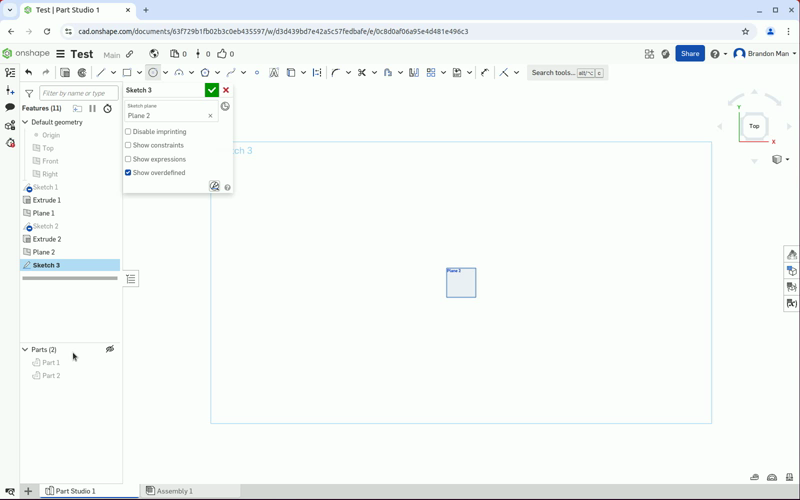
key_down(shift)
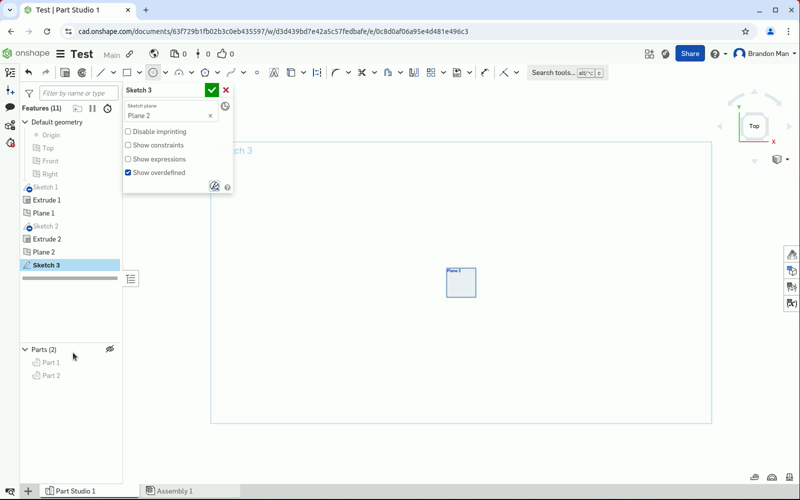
mouse_move(461, 282)
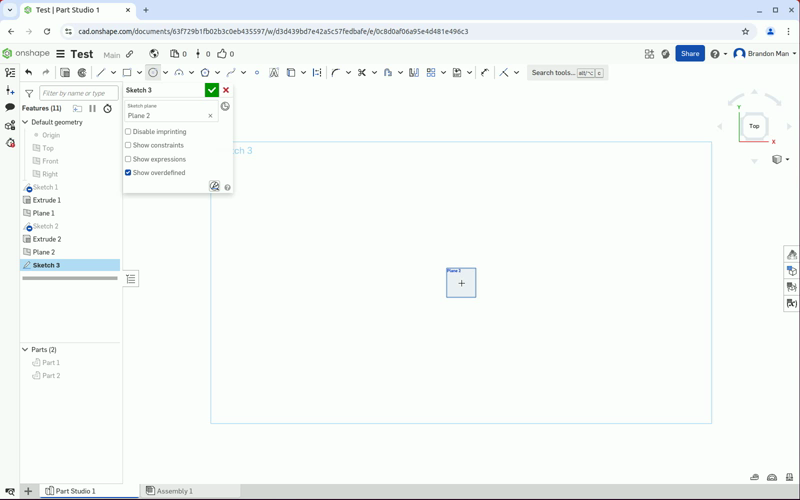
click(461, 282)
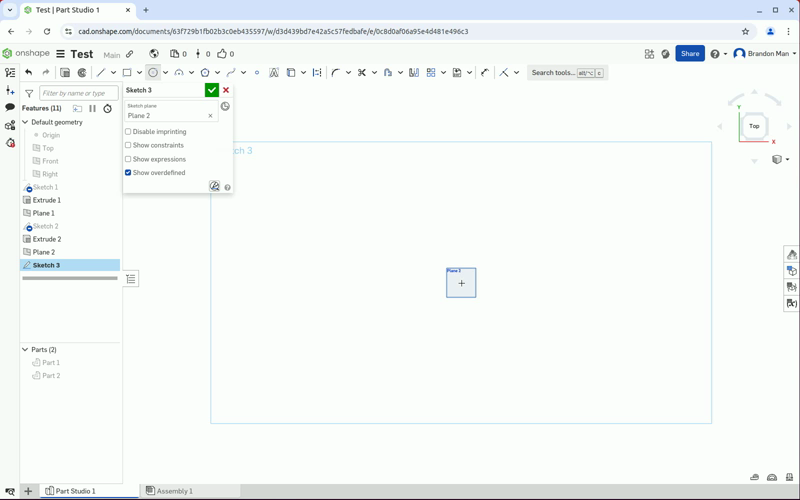
key_up(shift)
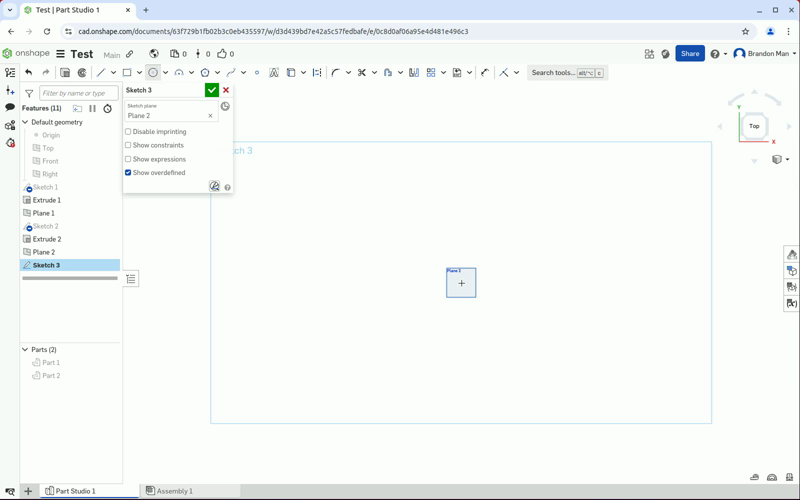
mouse_move(503, 282)
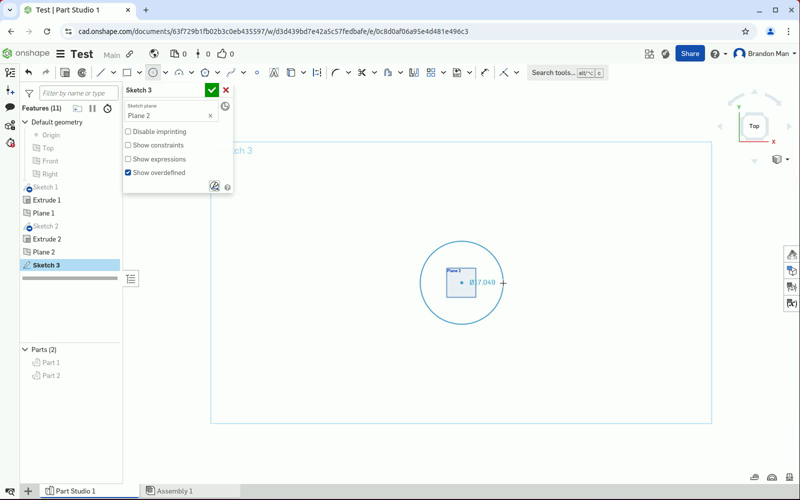
click(503, 282)
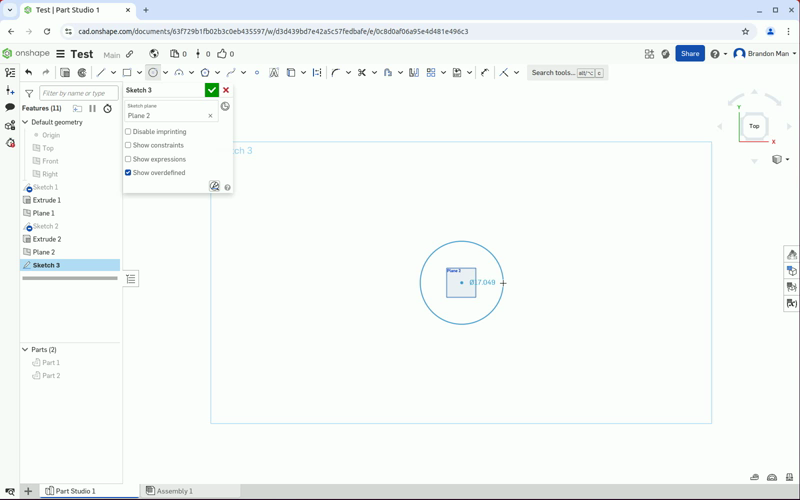
key(esc)
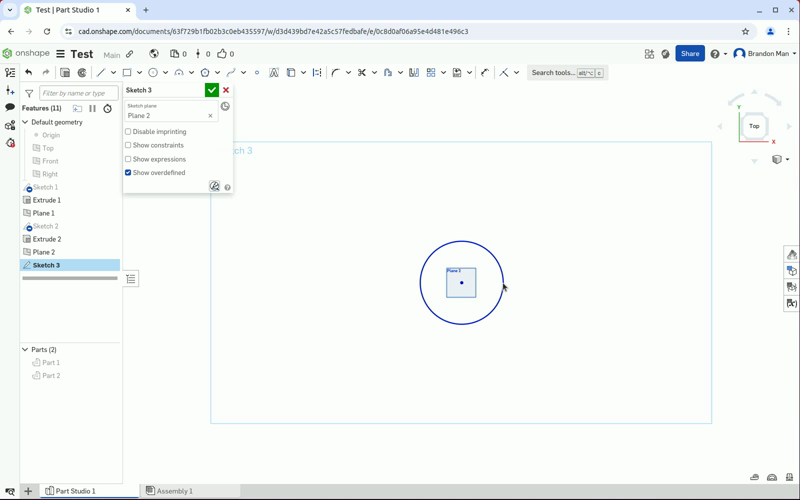
mouse_move(439, 300)
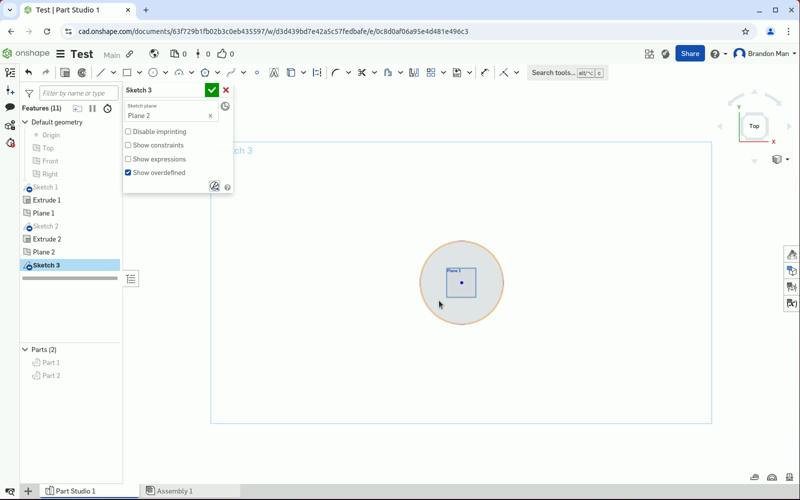
click(439, 300)
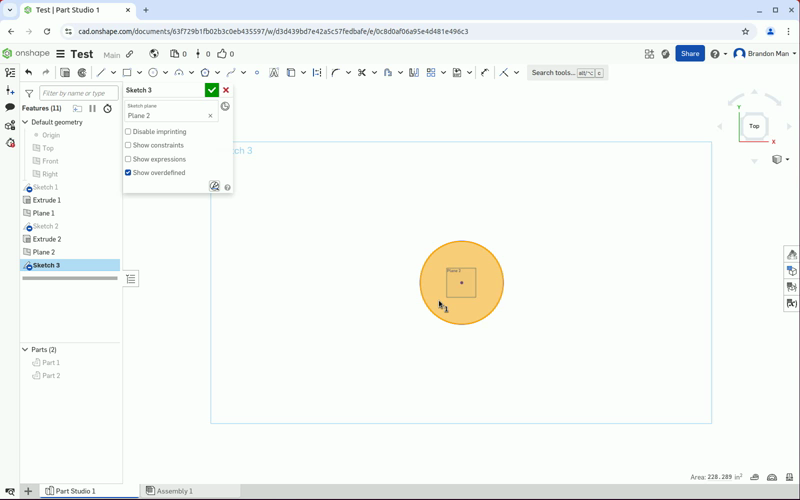
mouse_move(73, 352)
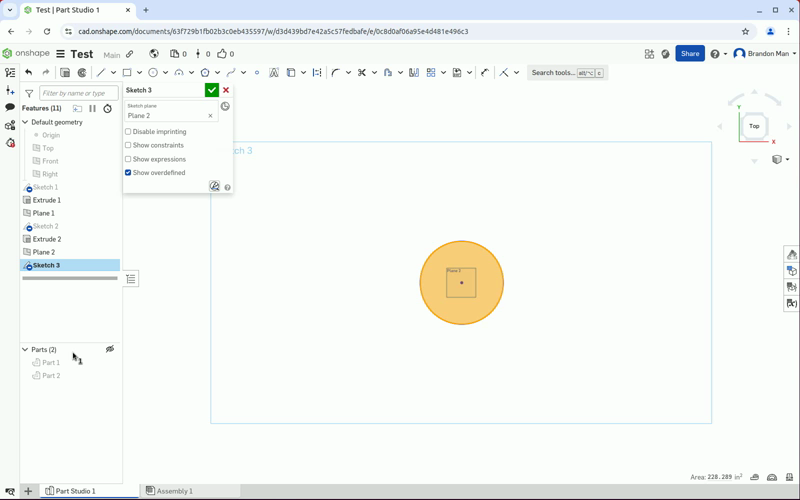
key(shift+y)
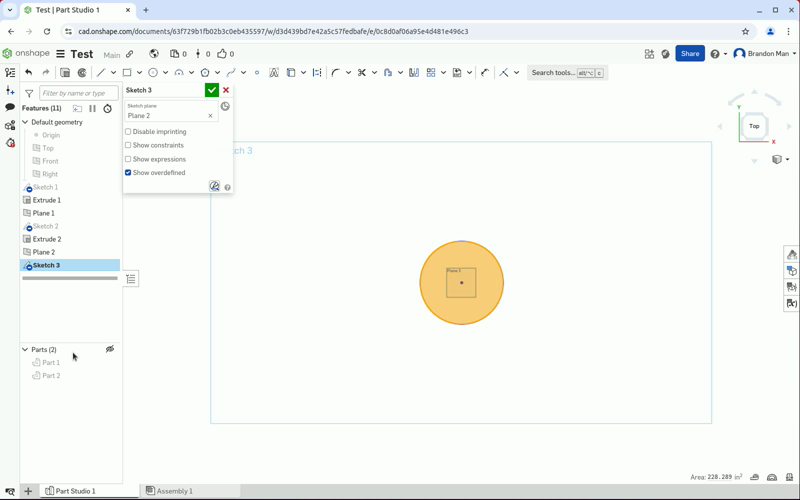
key(shift+e)
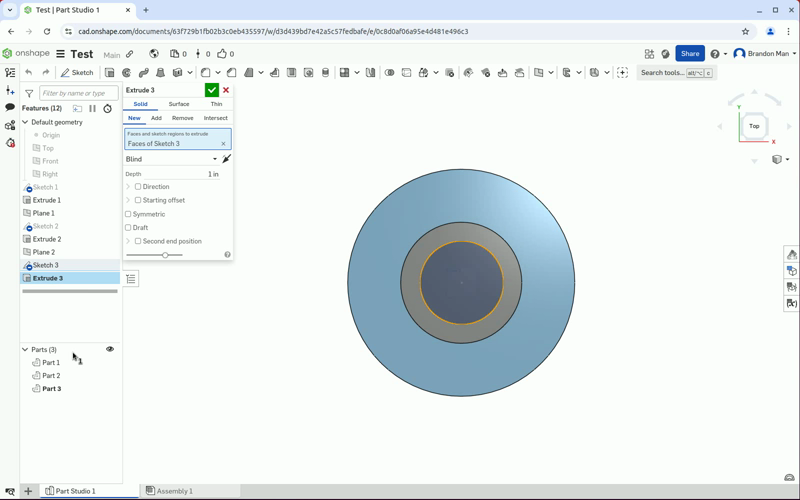
mouse_move(143, 106)
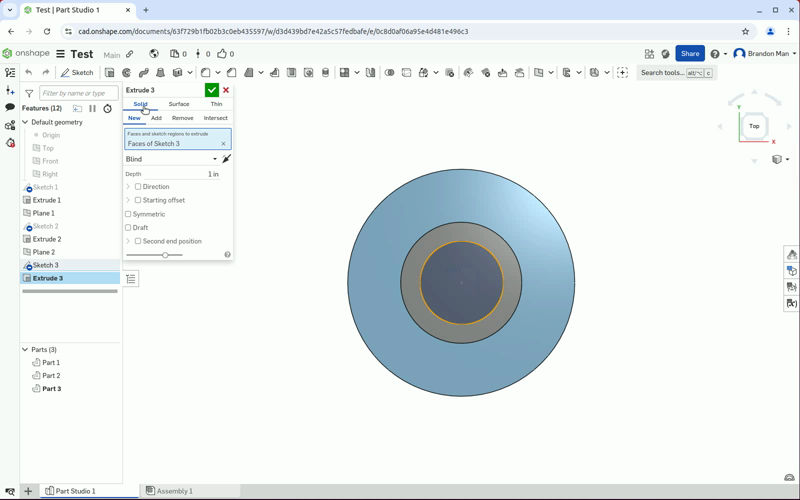
click(143, 106)
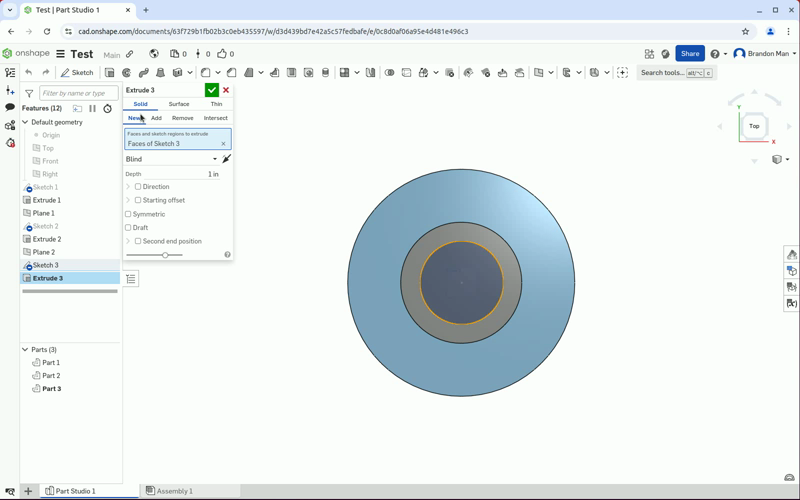
mouse_move(137, 120)
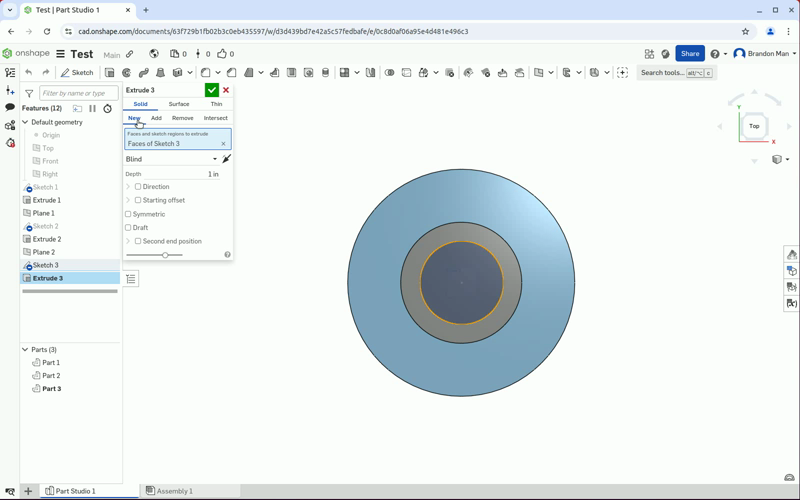
click(137, 120)
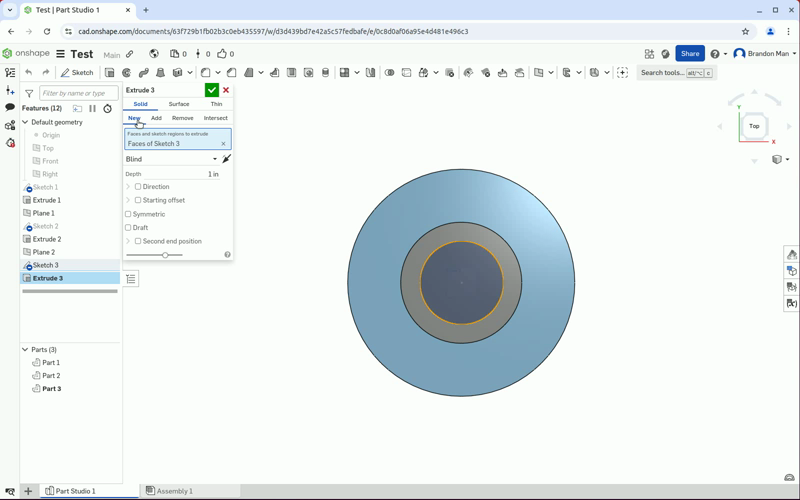
key(tab, 4)
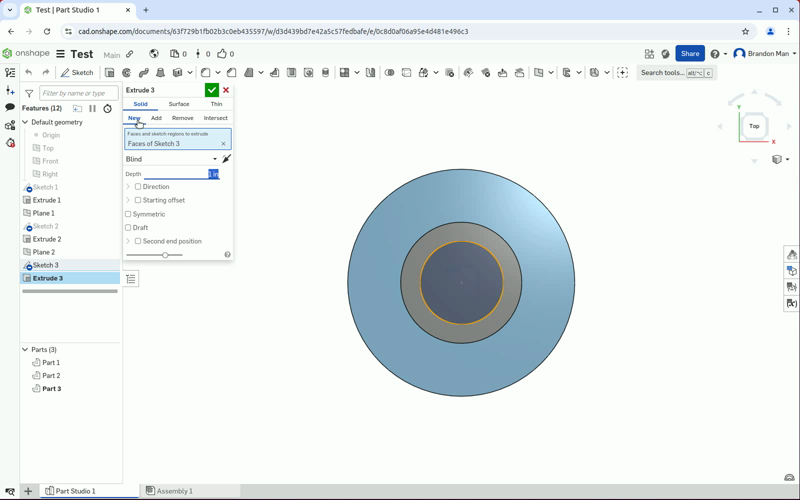
text(14.443)
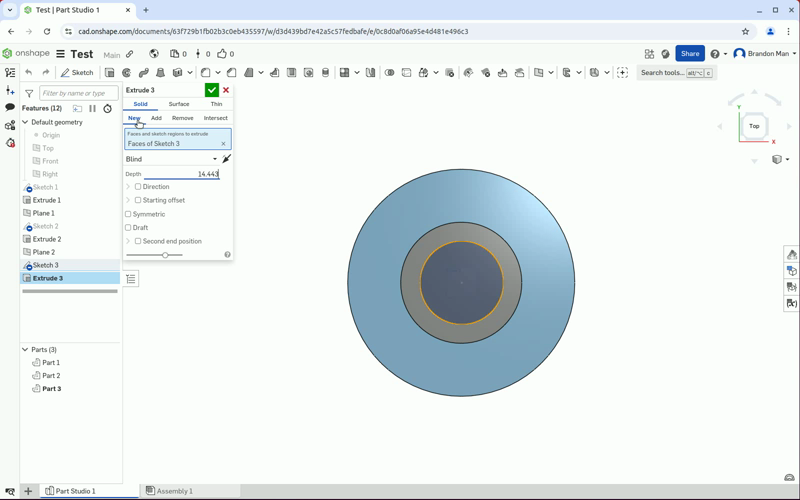
key(enter)
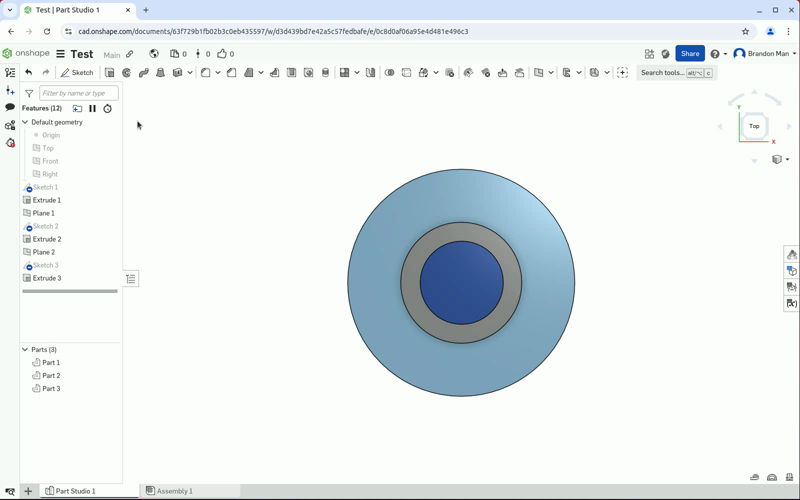
key(shift+h)
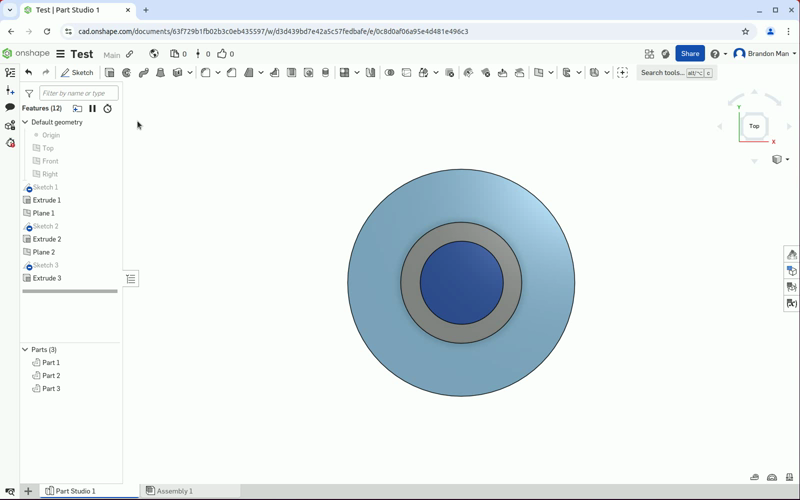
key(shift+h)
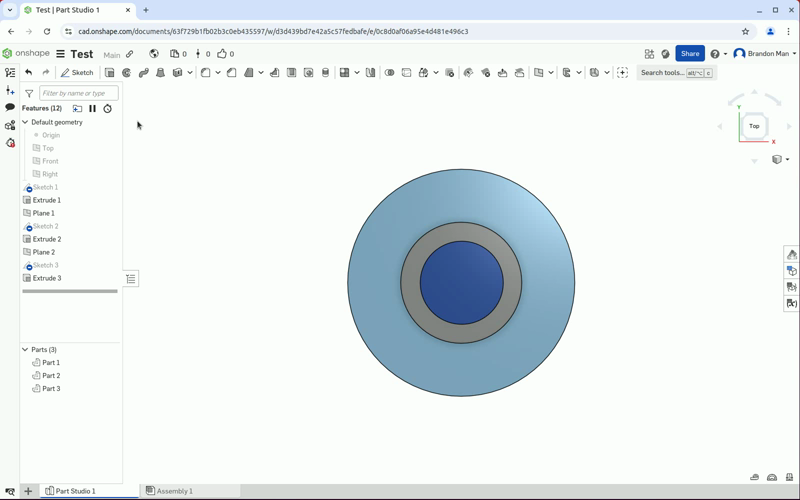
mouse_move(73, 189)
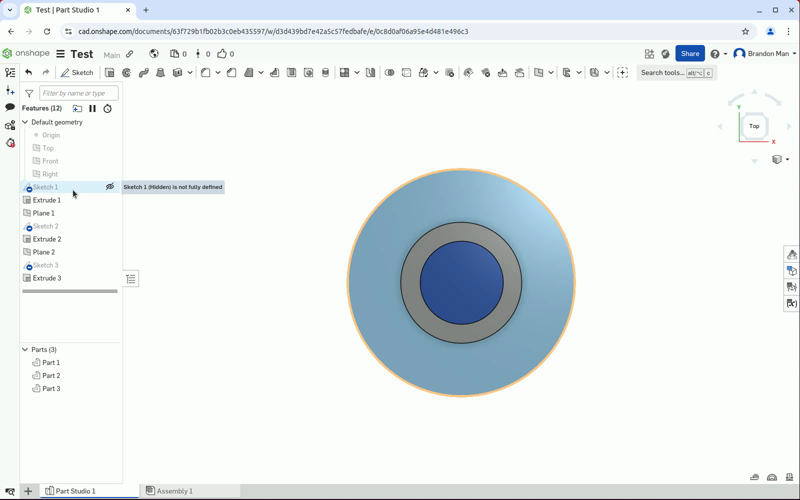
click(73, 189)
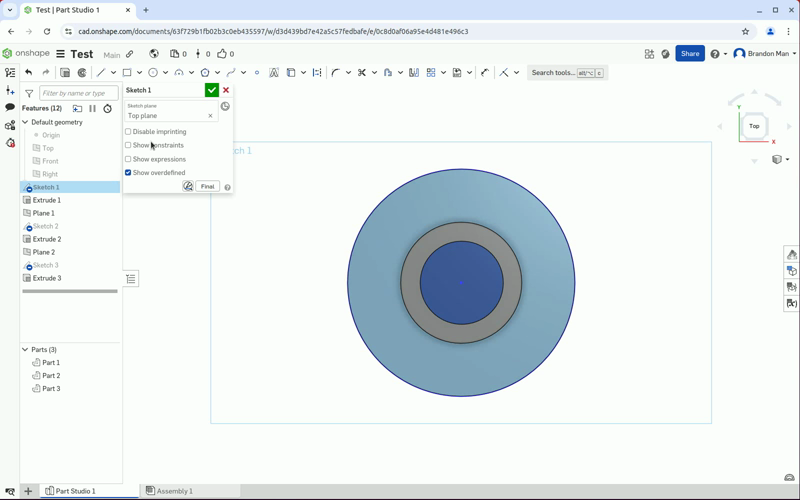
mouse_move(229, 92)
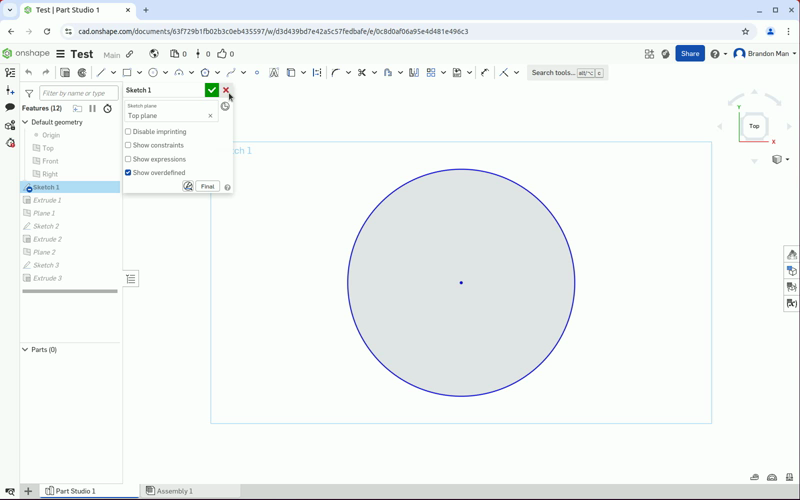
click(229, 92)
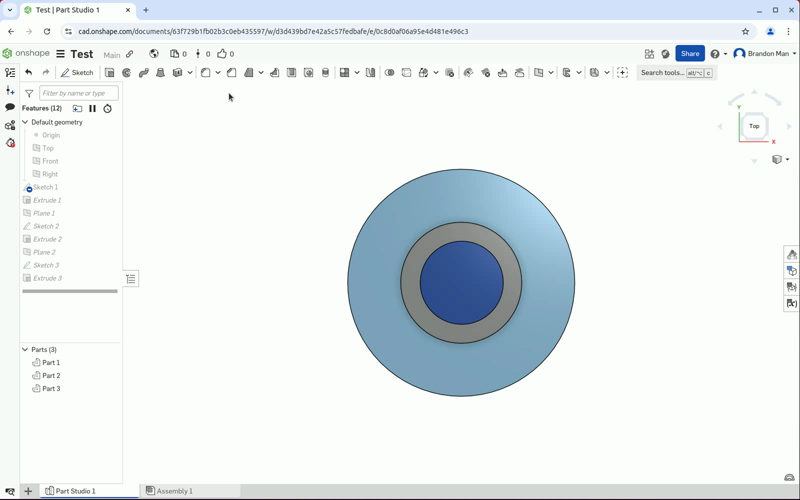
mouse_move(541, 75)
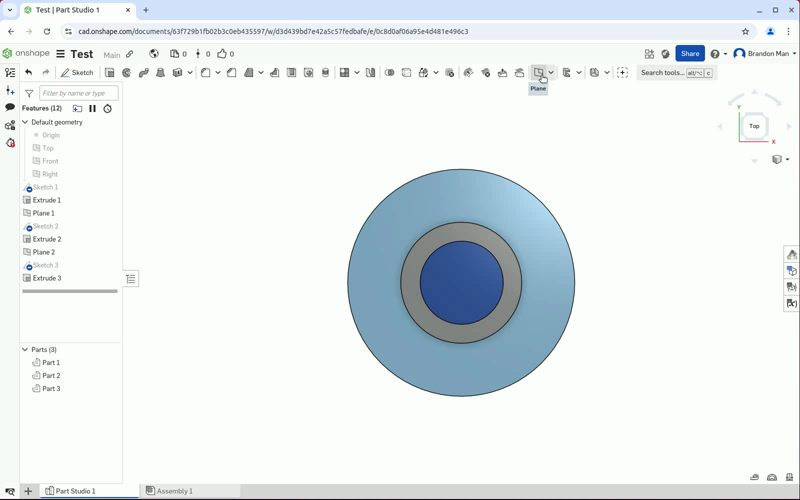
click(541, 75)
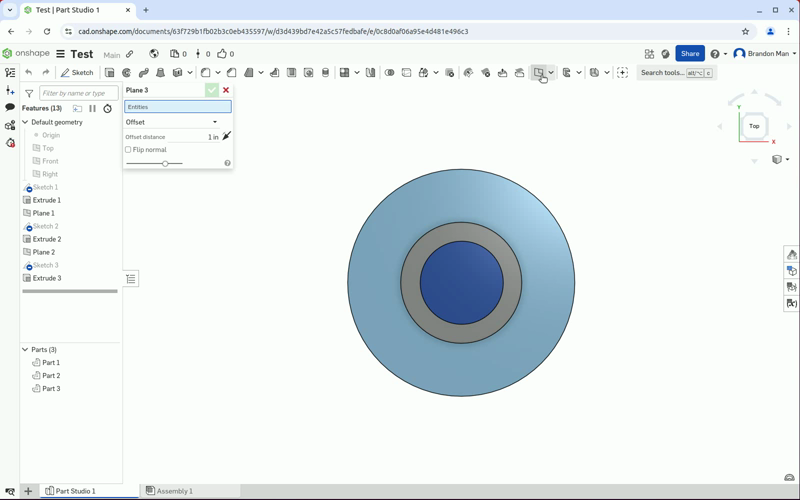
mouse_move(73, 150)
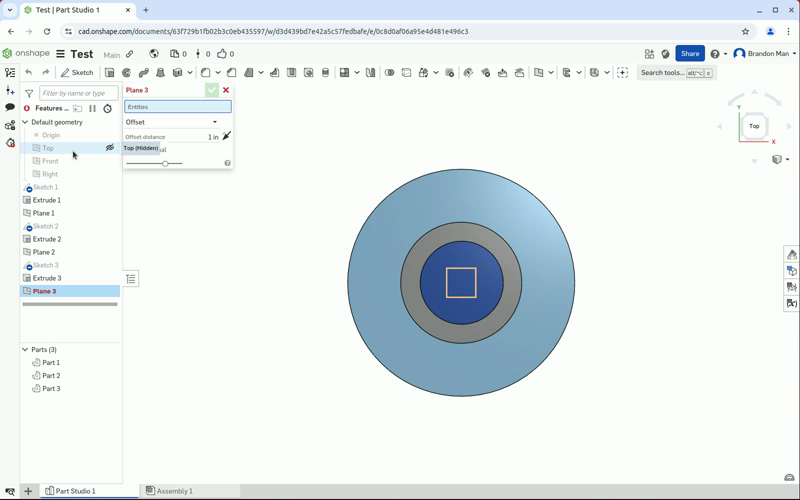
click(73, 150)
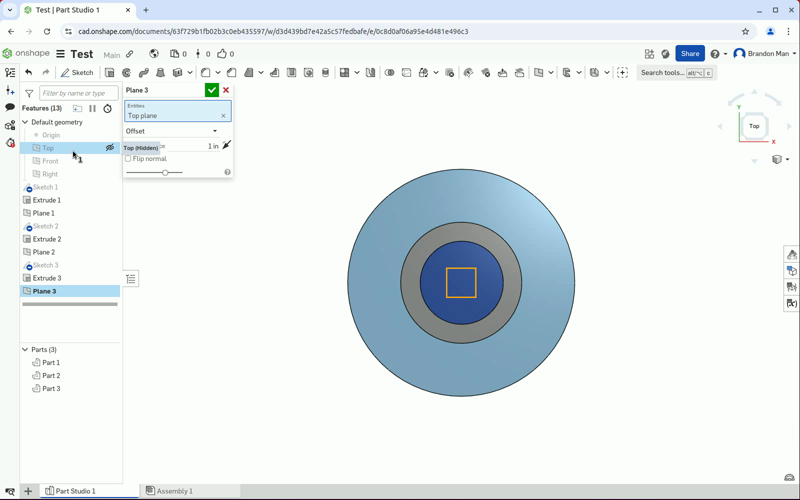
key(tab, 2)
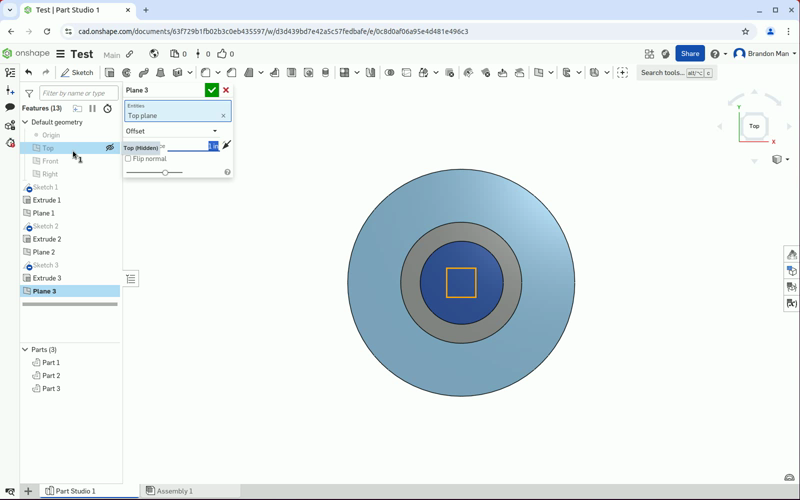
text(18.764)
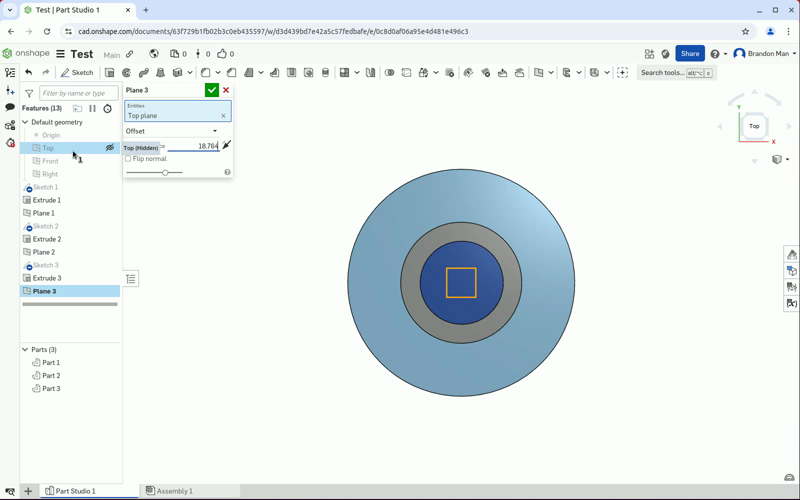
key(enter, 2)
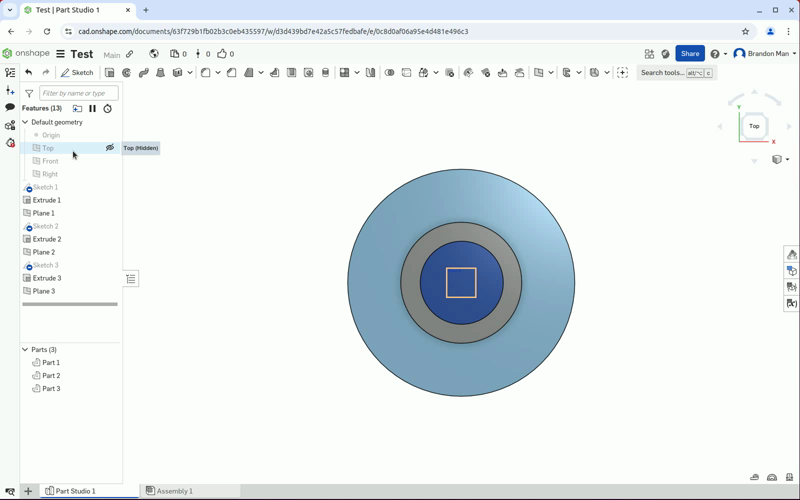
key(shift+s)
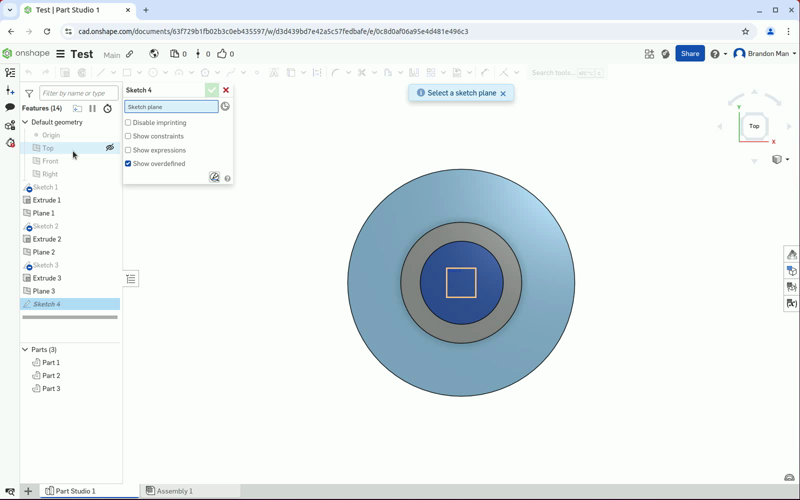
mouse_move(73, 293)
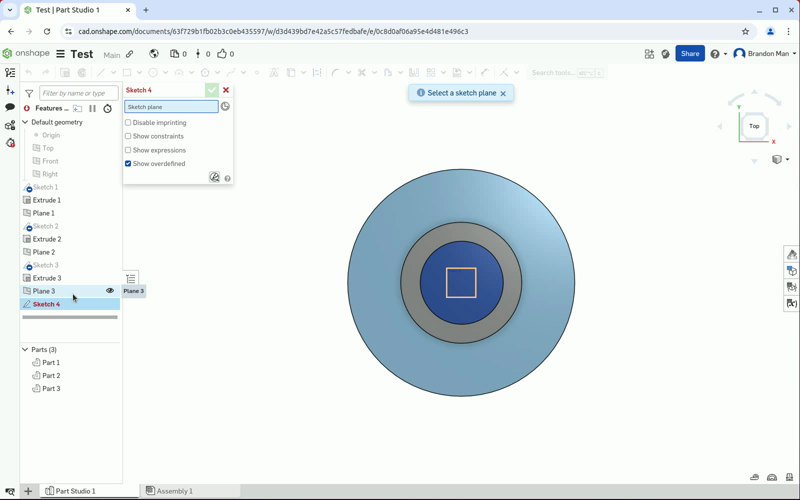
click(73, 293)
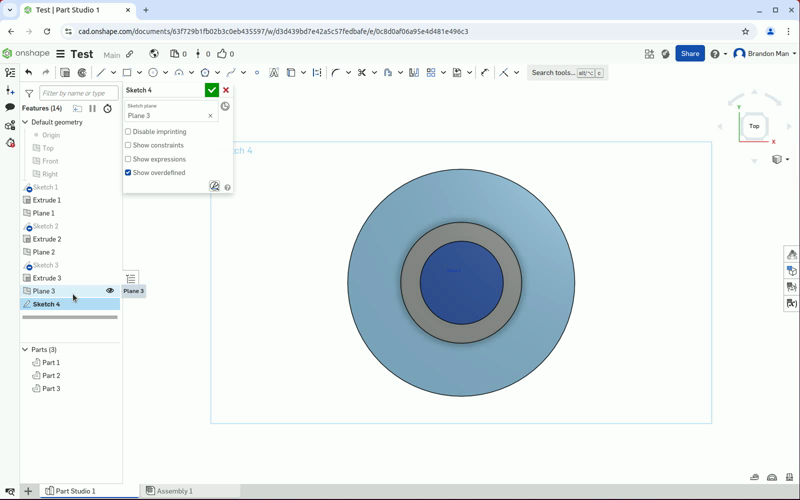
mouse_move(73, 352)
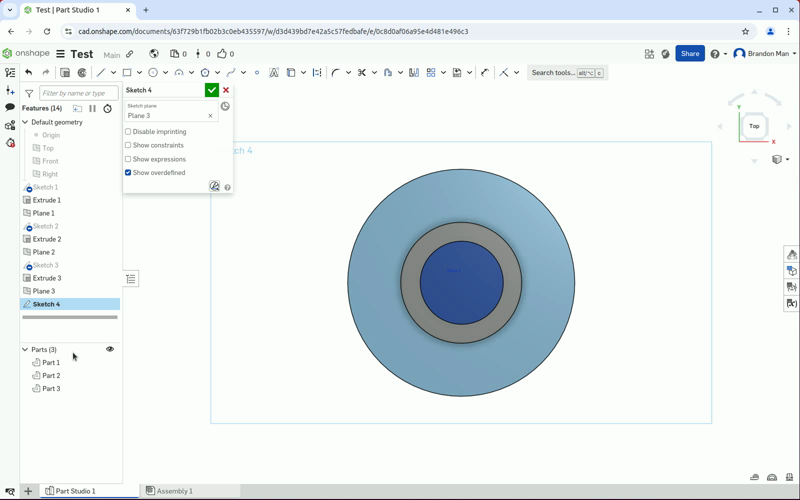
key(y)
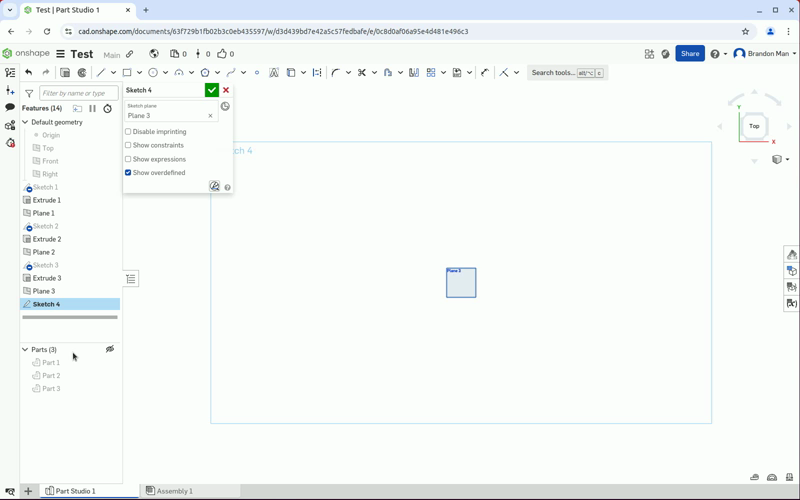
key(l)
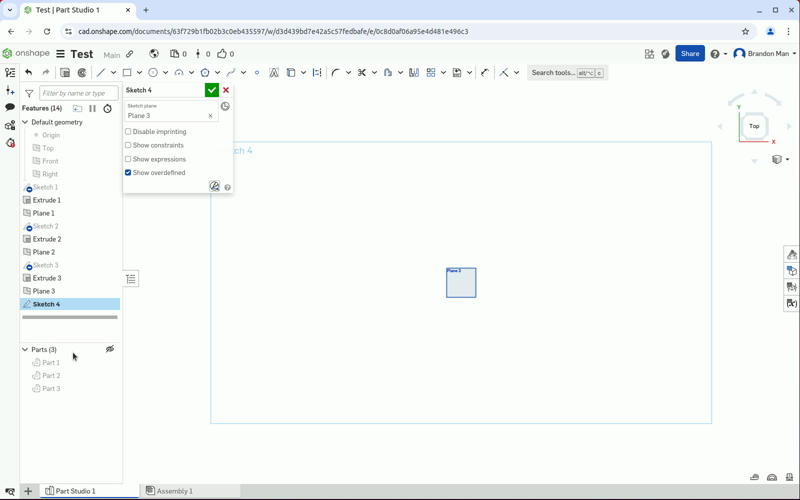
key_down(shift)
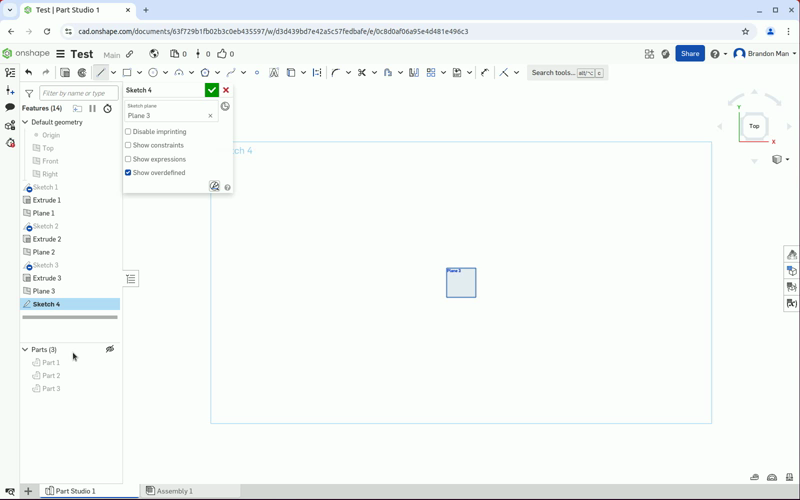
mouse_move(420, 286)
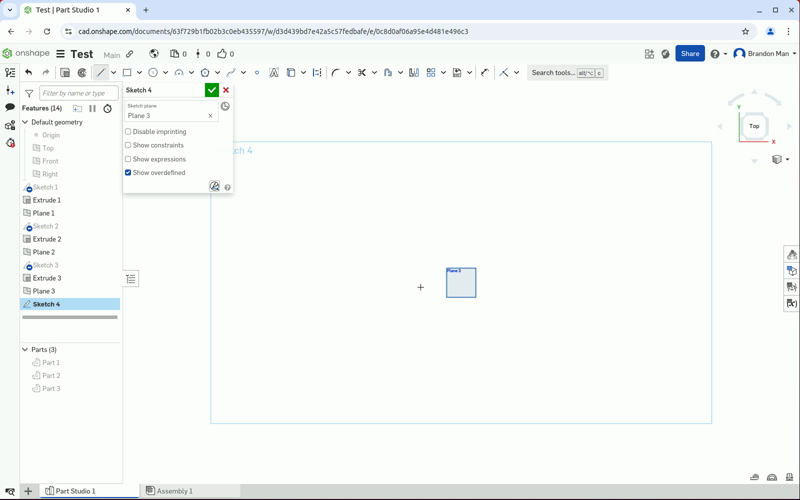
click(420, 286)
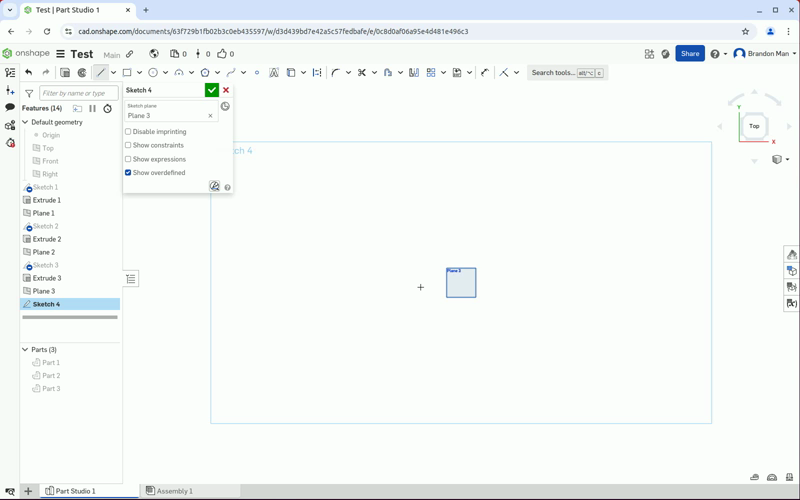
key_up(shift)
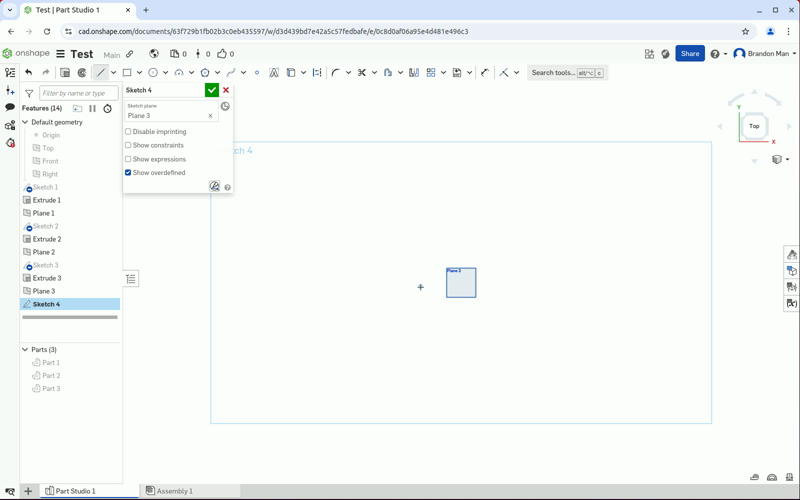
key_down(shift)
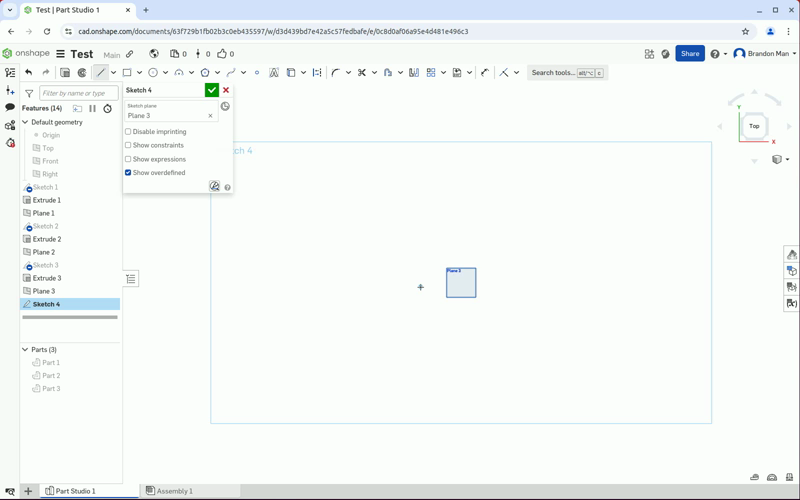
mouse_move(450, 286)
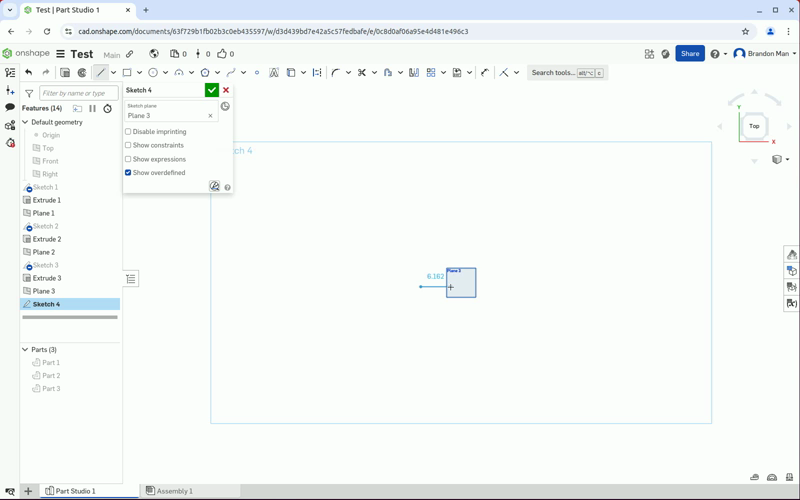
mouse_move(454, 282)
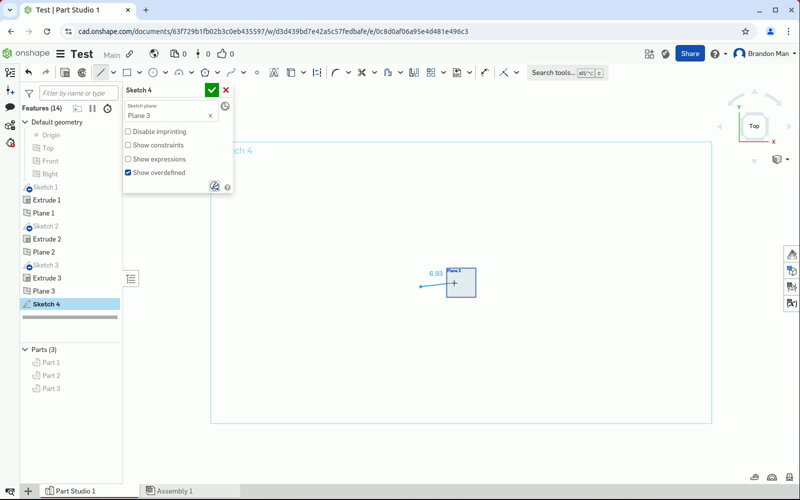
click(454, 282)
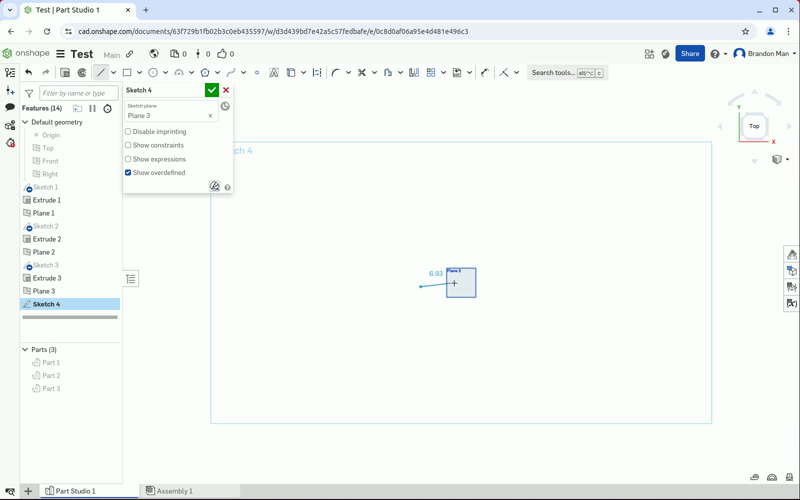
key_up(shift)
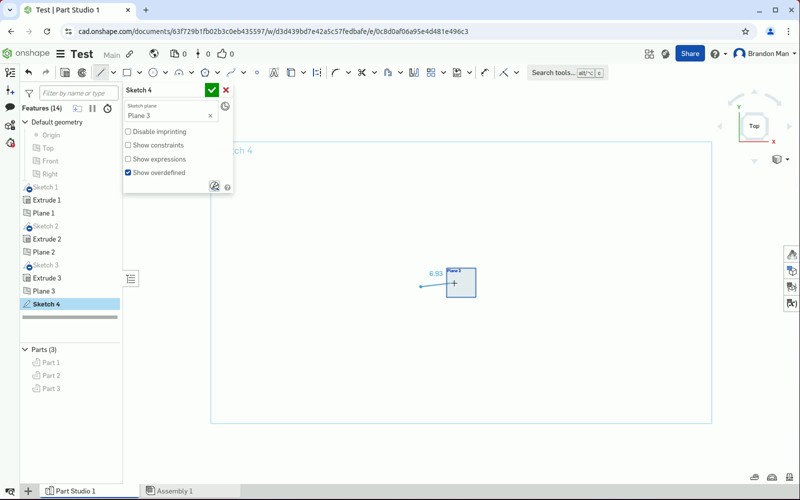
key(esc)
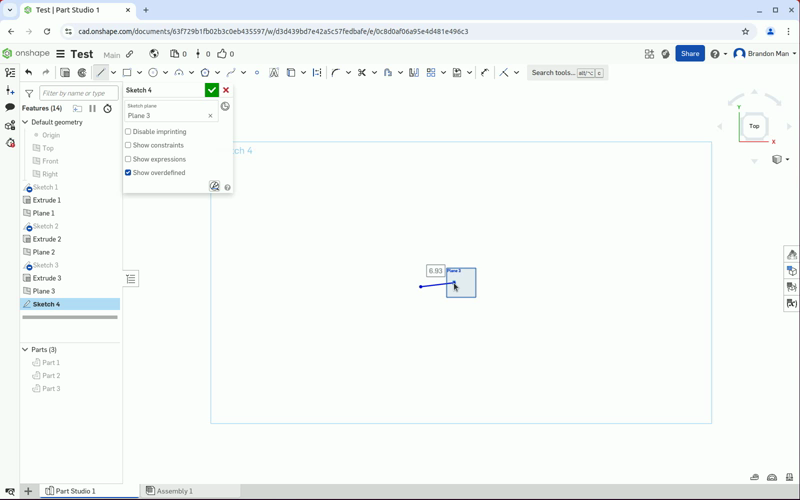
key(a)
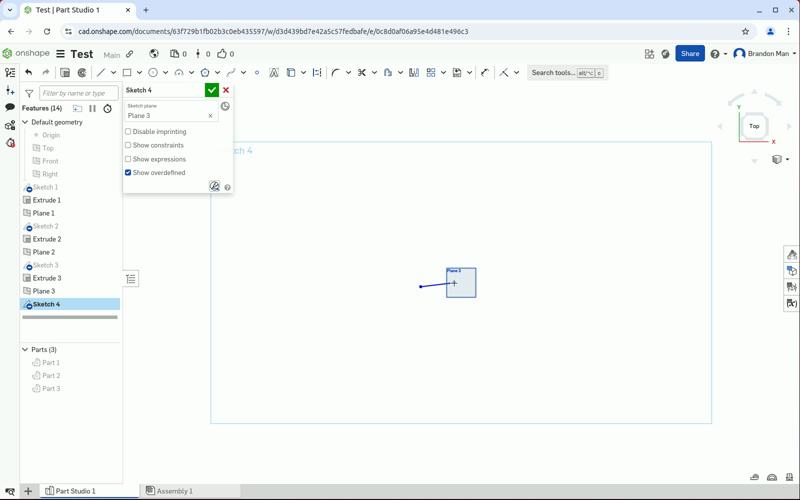
mouse_move(454, 282)
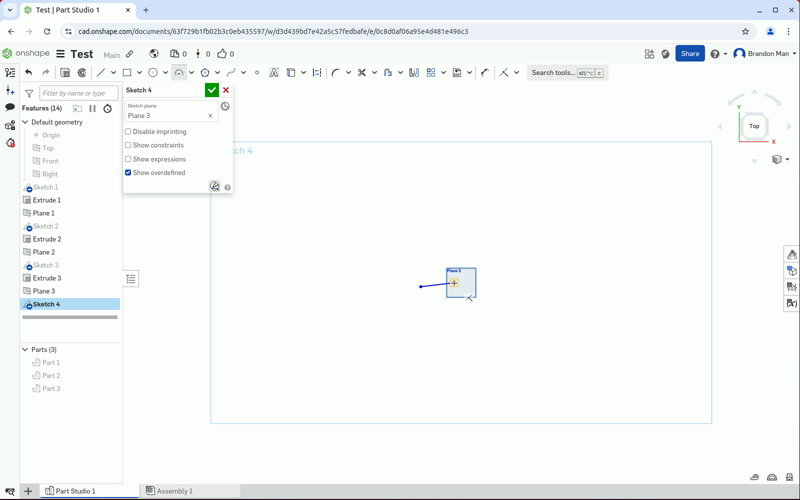
click(454, 282)
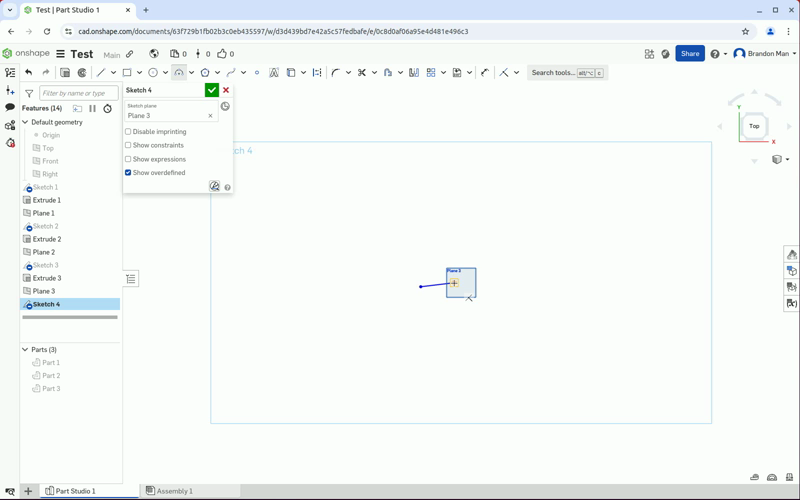
key_down(shift)
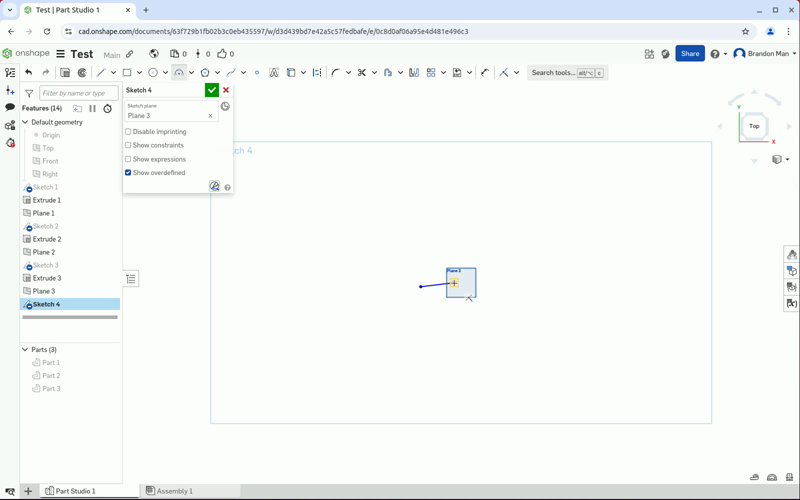
mouse_move(461, 289)
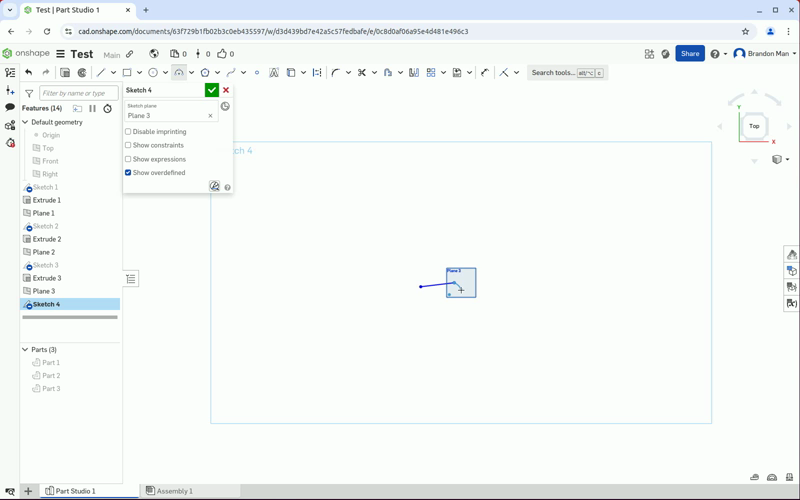
click(461, 289)
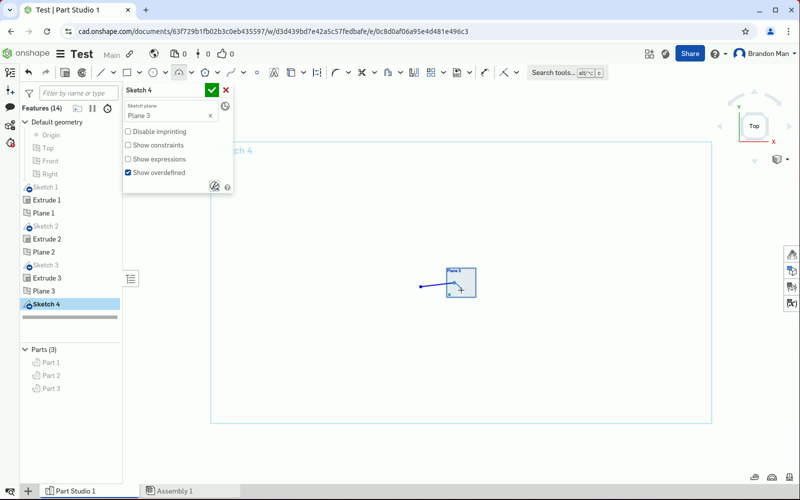
mouse_move(456, 287)
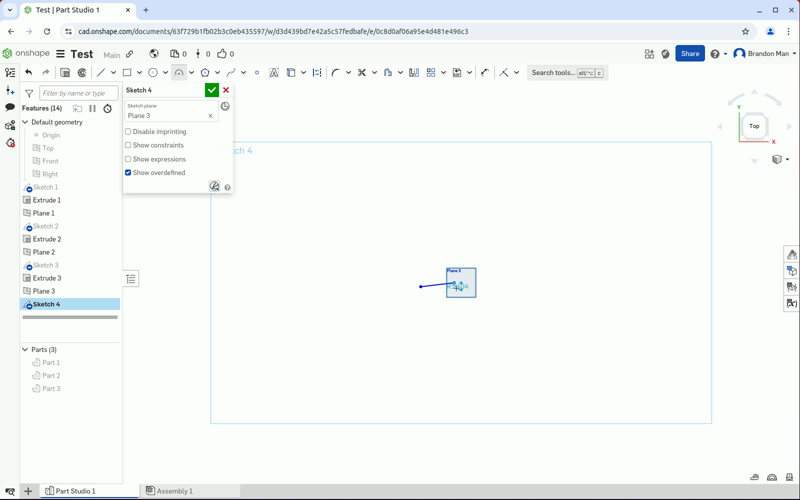
click(456, 287)
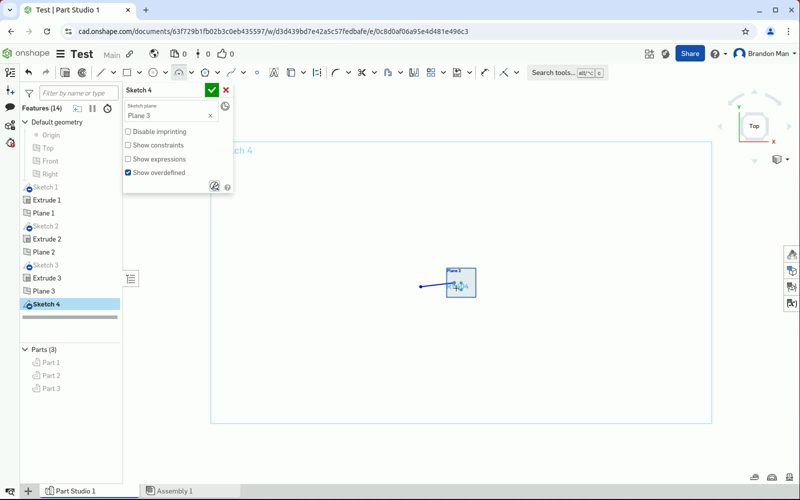
key_up(shift)
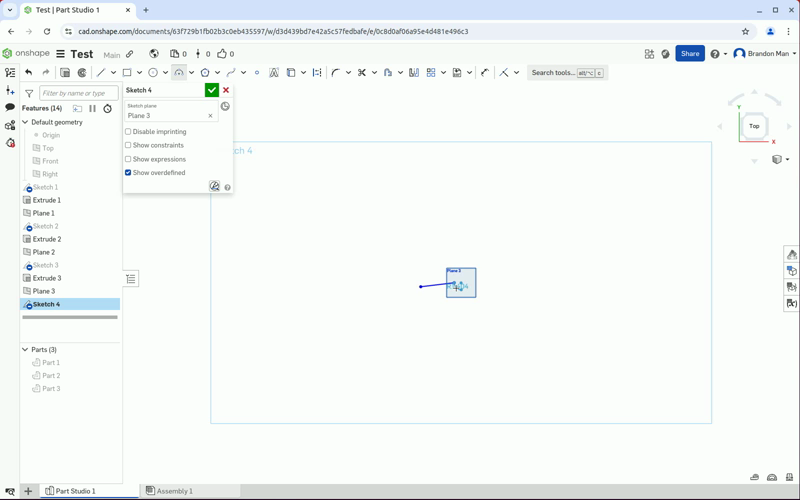
key(esc)
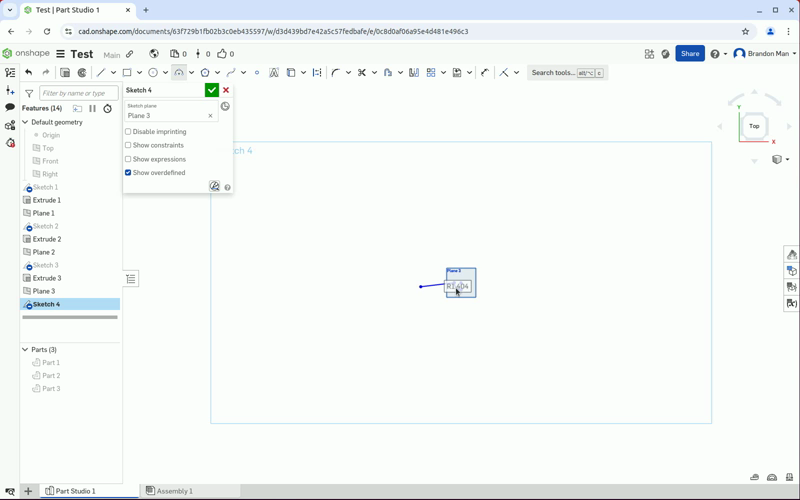
key(l)
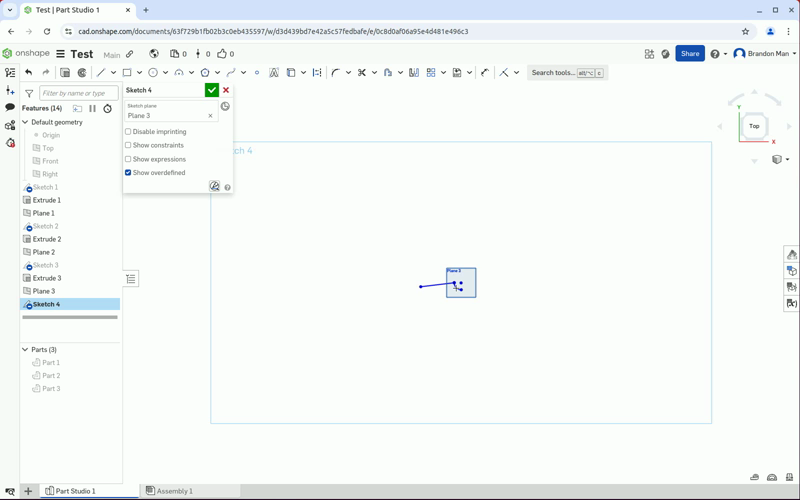
mouse_move(461, 289)
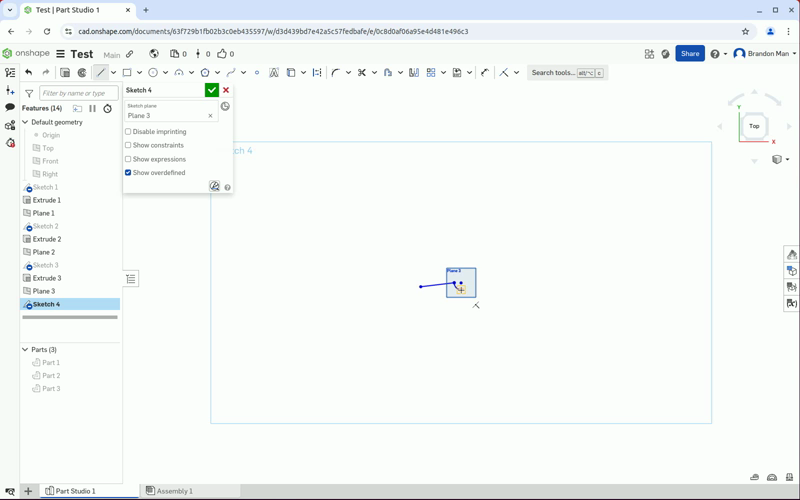
click(461, 289)
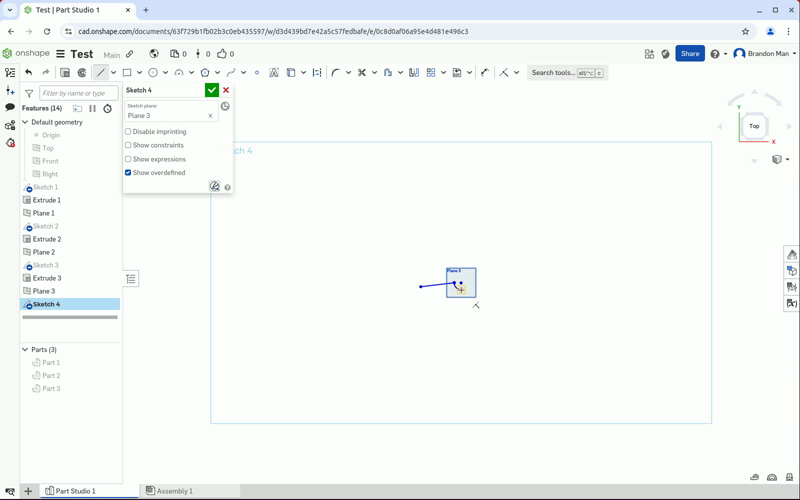
key_down(shift)
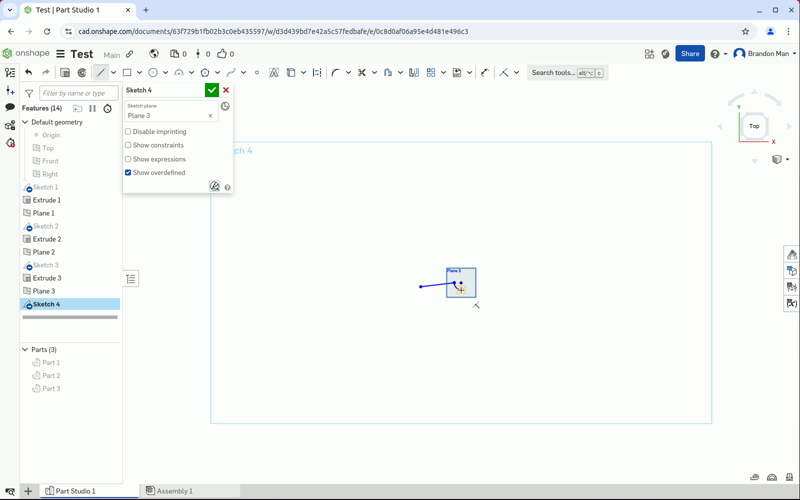
mouse_move(491, 289)
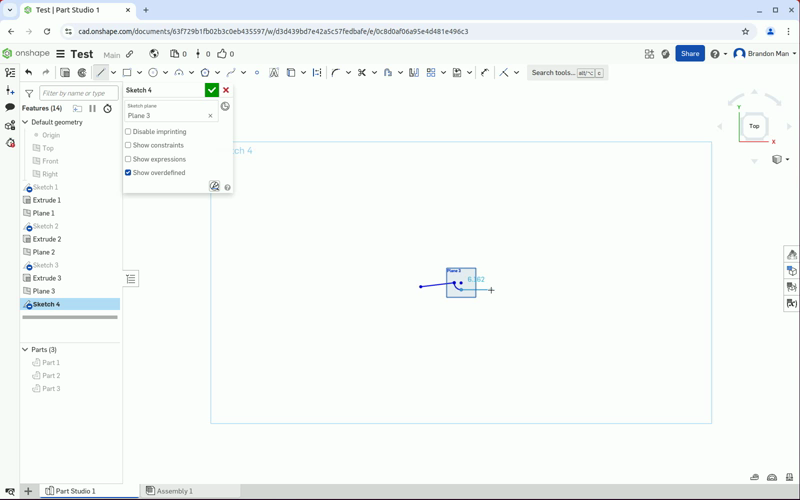
mouse_move(461, 323)
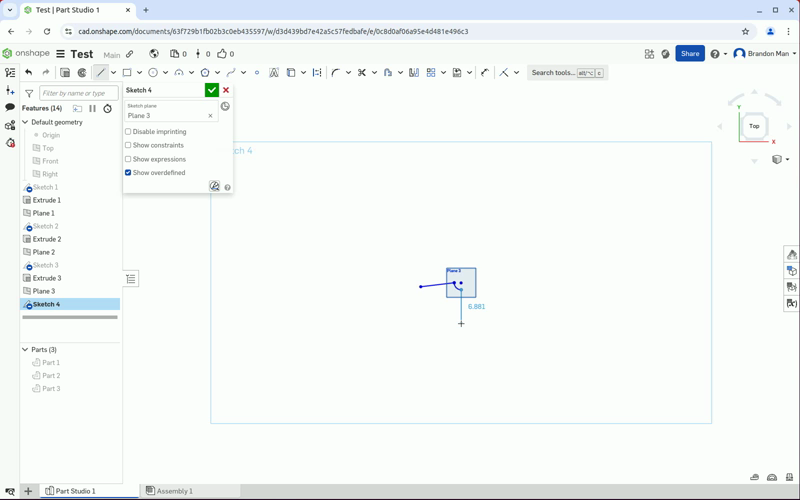
click(461, 323)
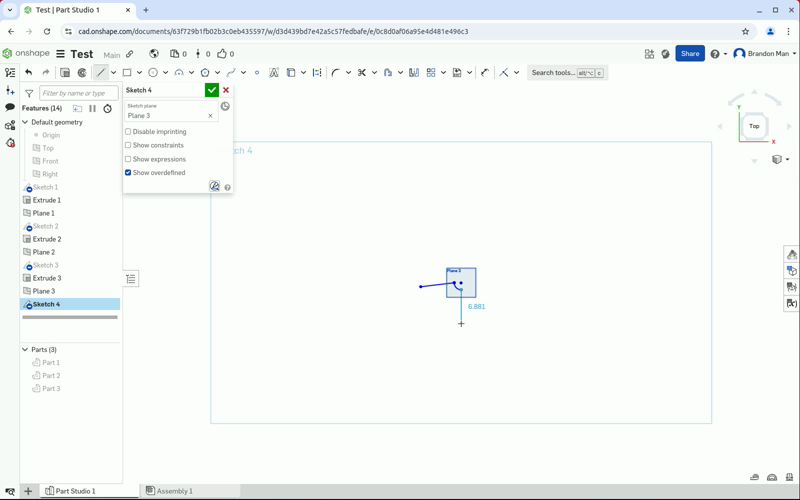
key_up(shift)
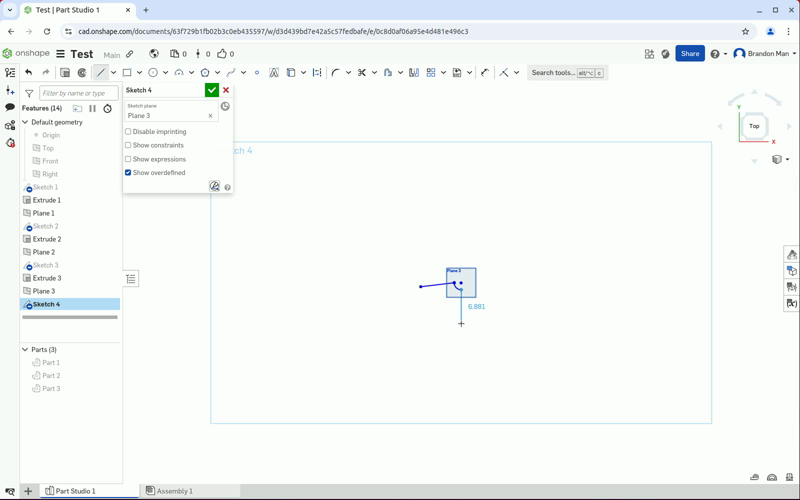
key(esc)
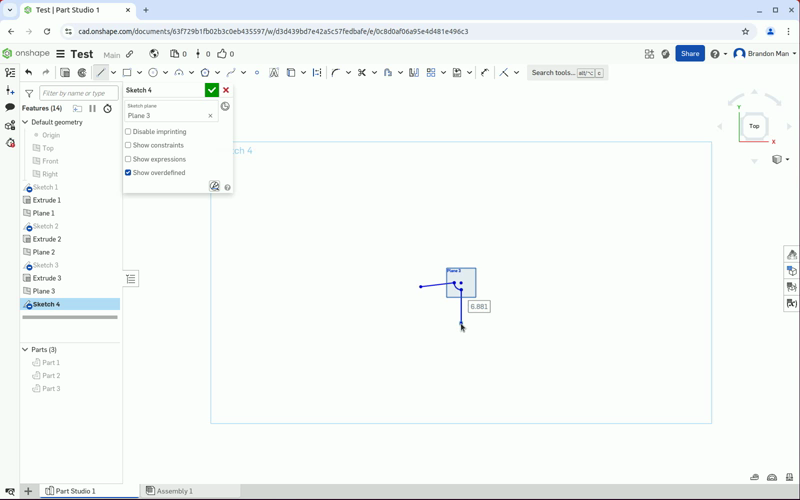
key(a)
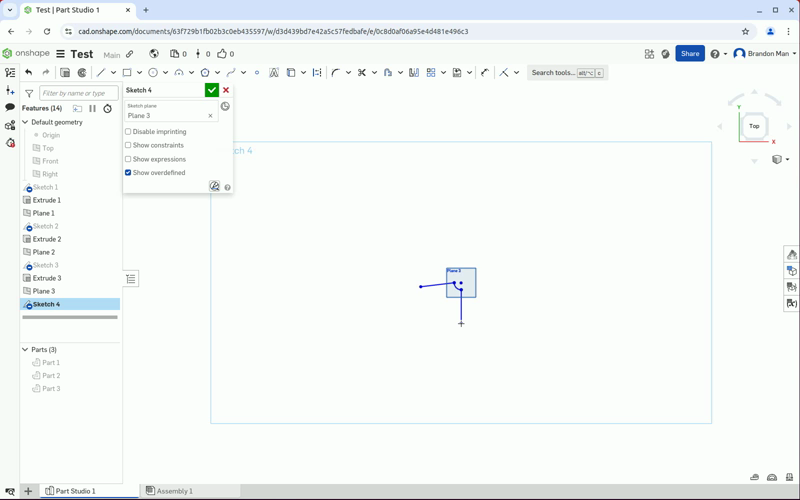
mouse_move(461, 323)
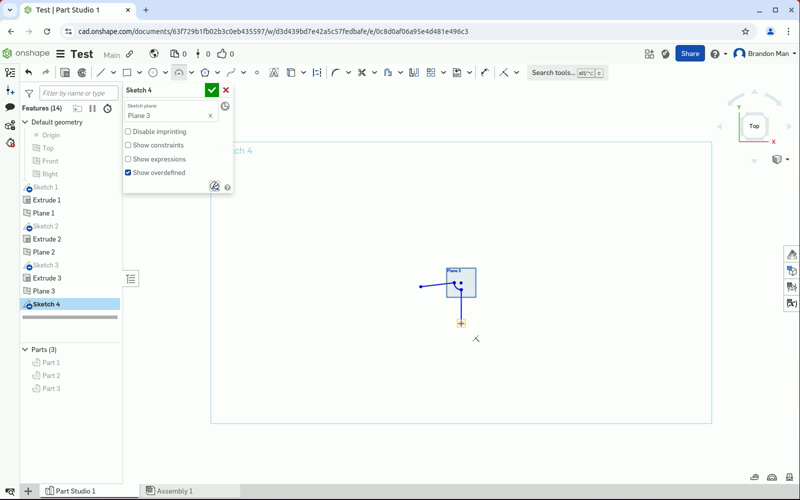
click(461, 323)
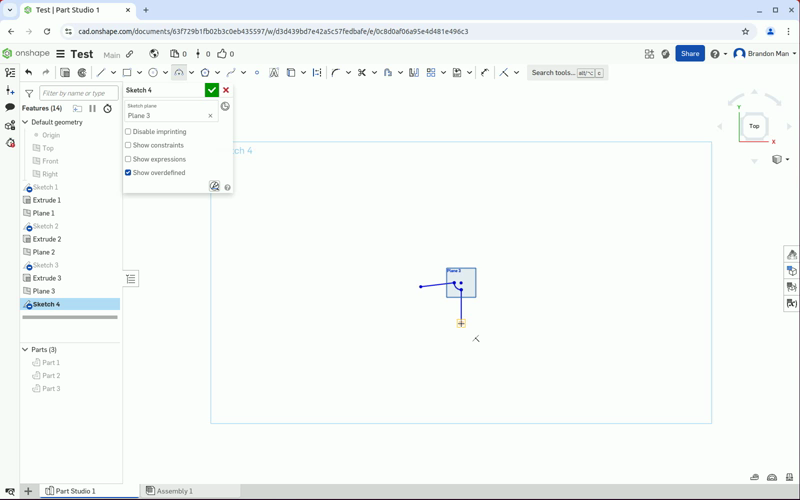
key_down(shift)
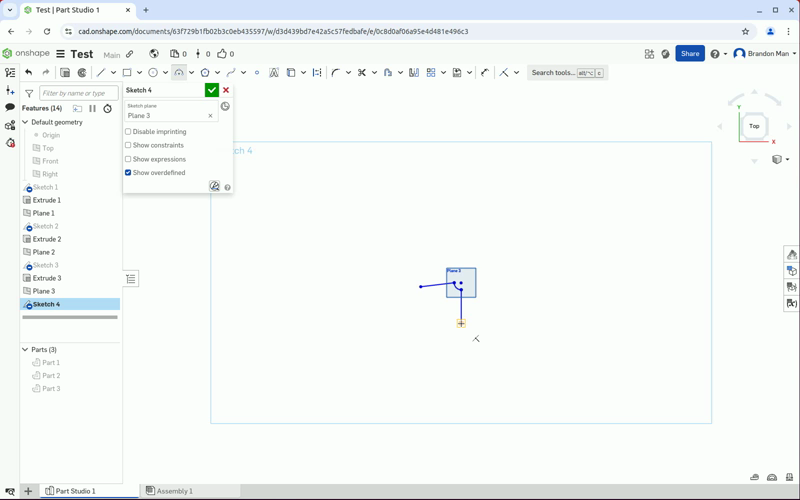
mouse_move(502, 278)
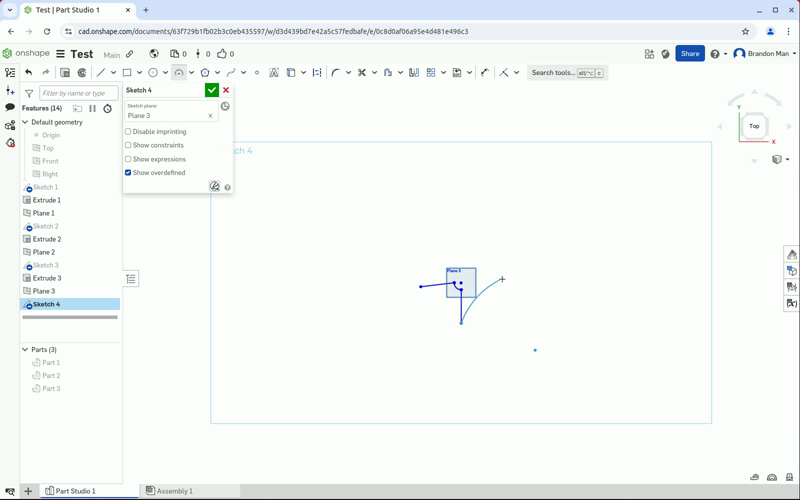
click(502, 278)
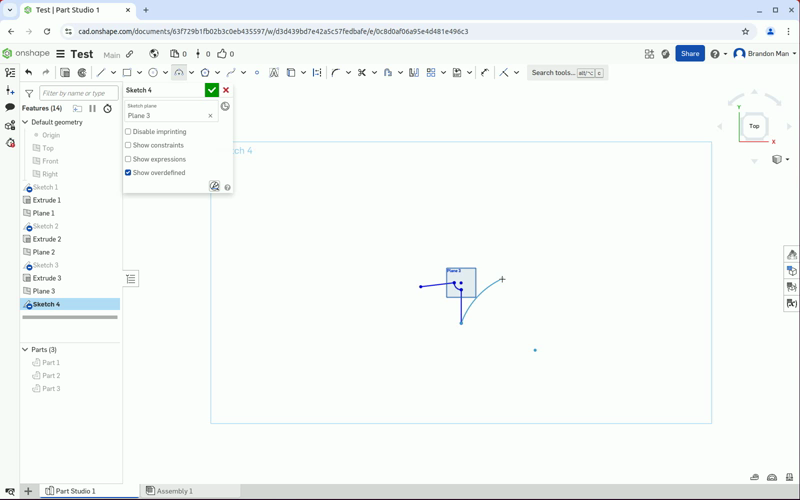
mouse_move(491, 309)
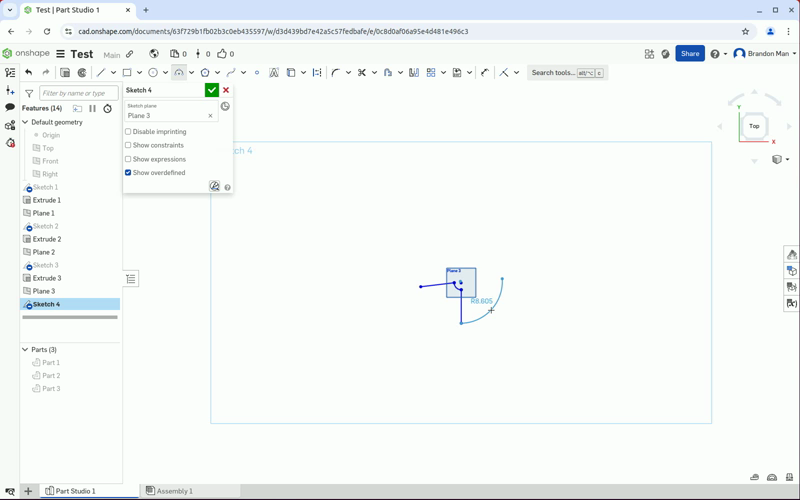
click(491, 309)
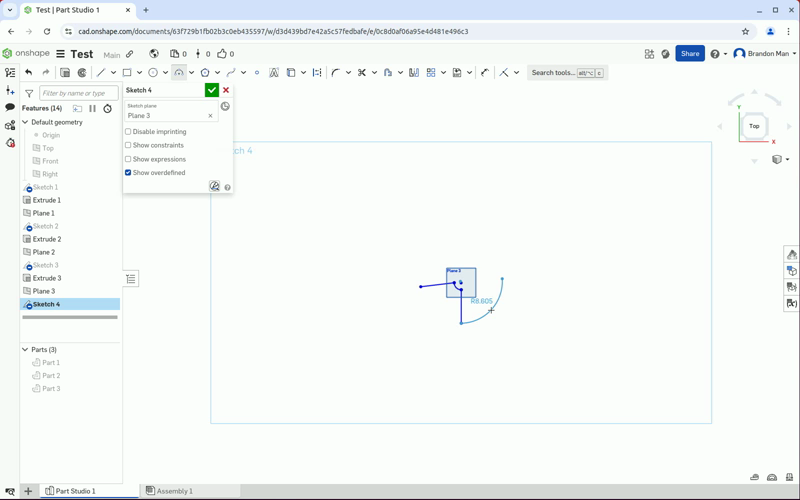
key_up(shift)
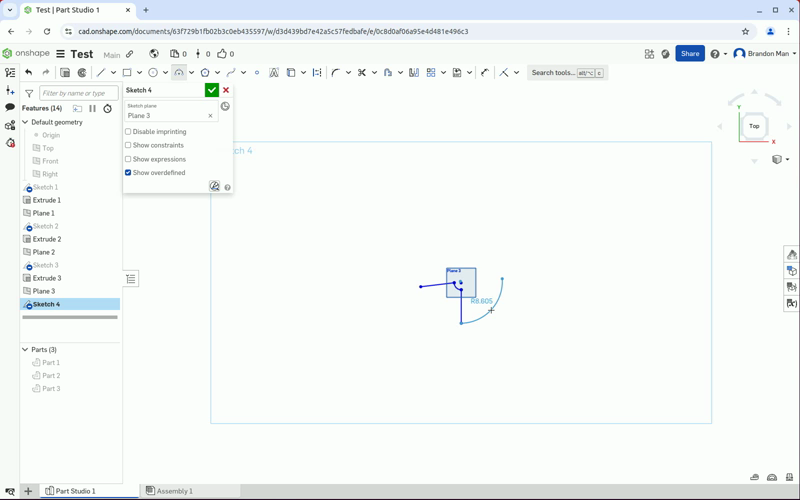
key(esc)
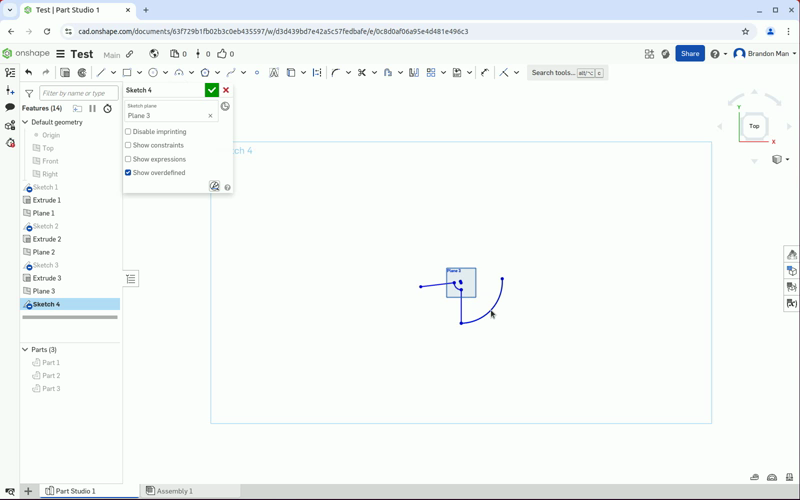
key(l)
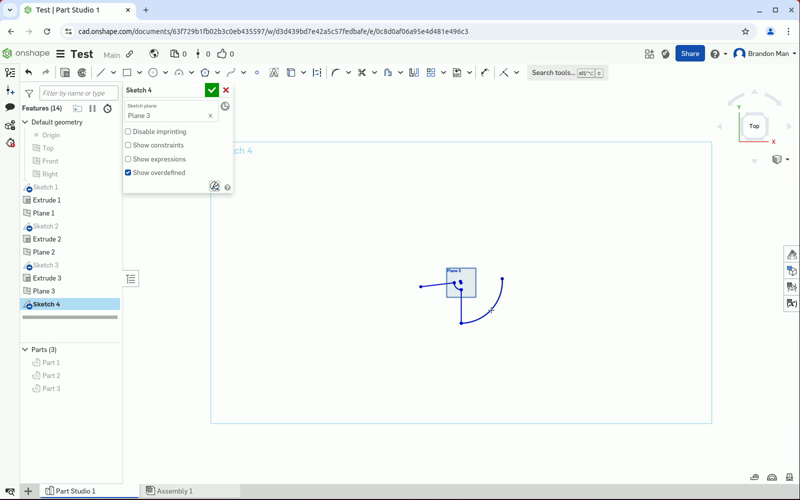
mouse_move(502, 278)
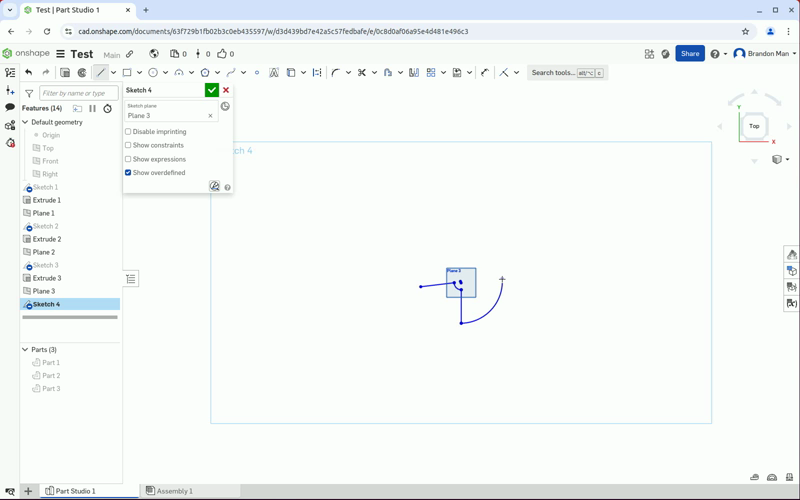
click(502, 278)
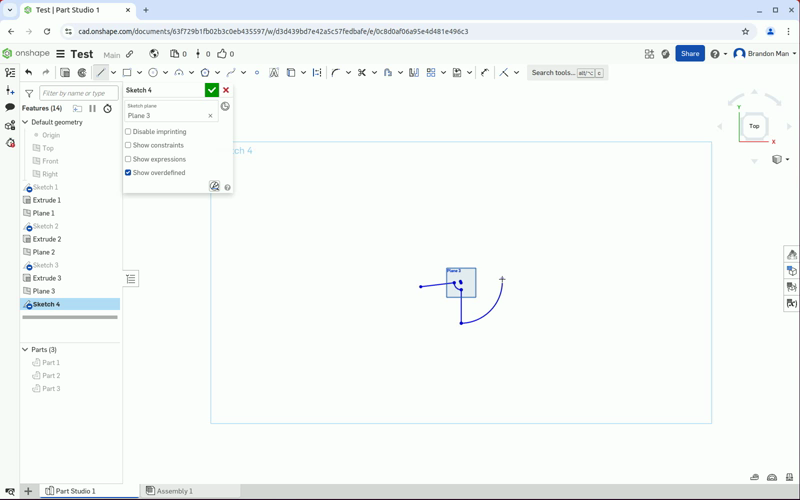
key_down(shift)
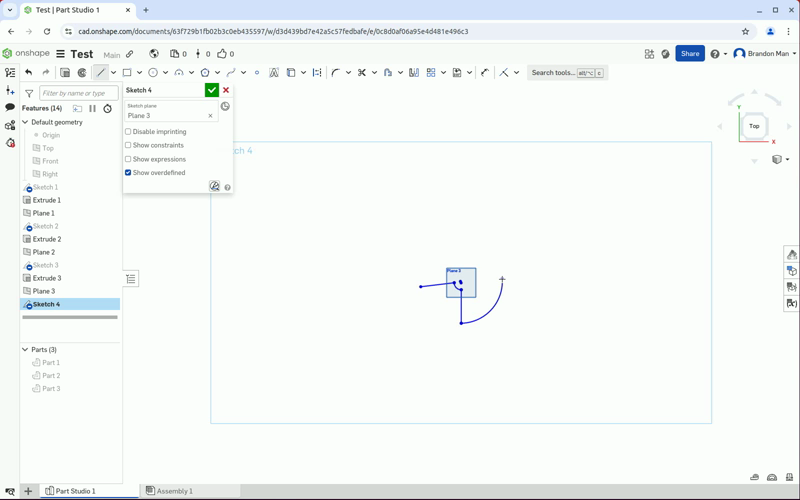
mouse_move(532, 278)
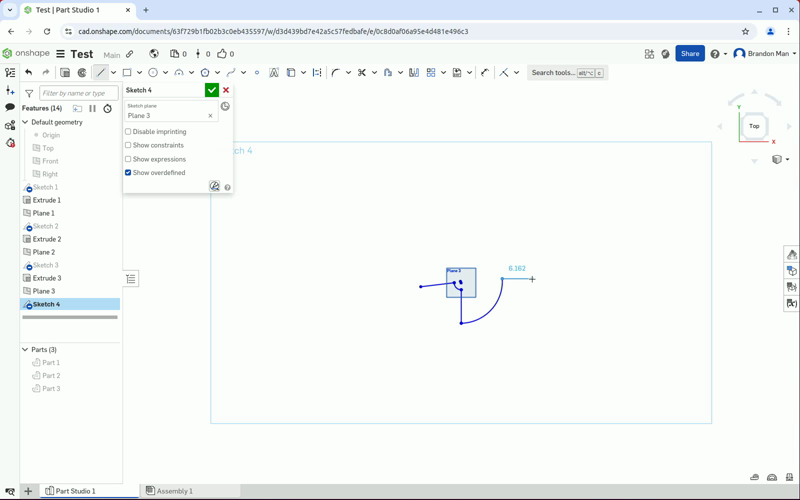
mouse_move(468, 282)
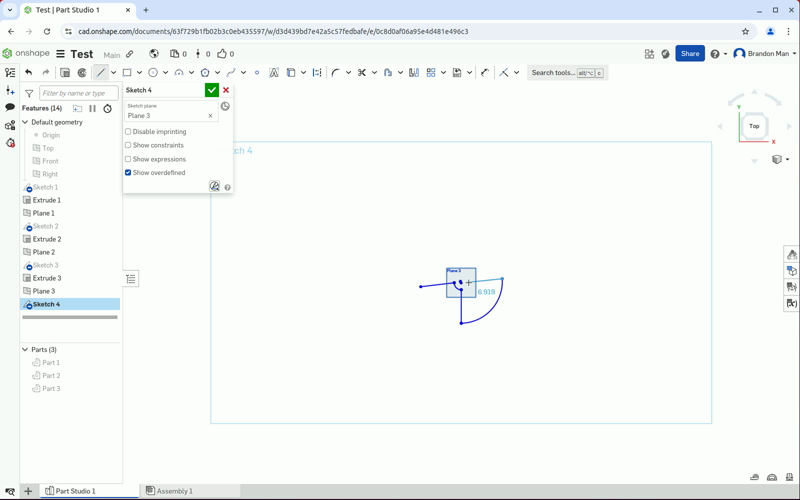
click(468, 282)
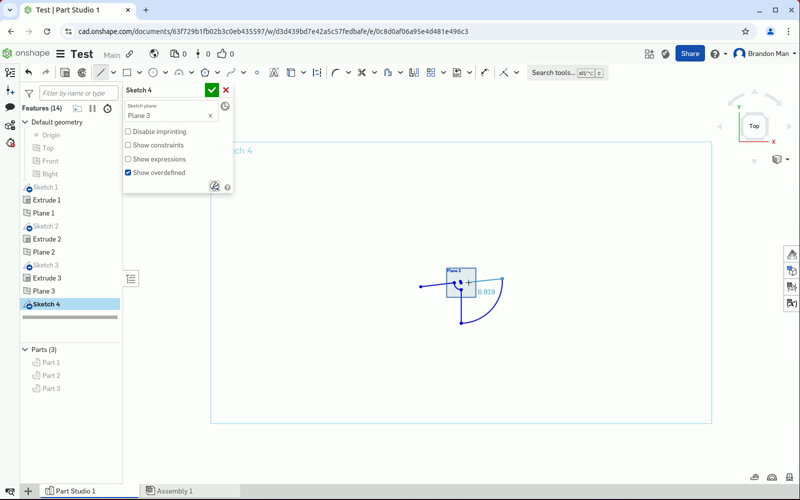
key_up(shift)
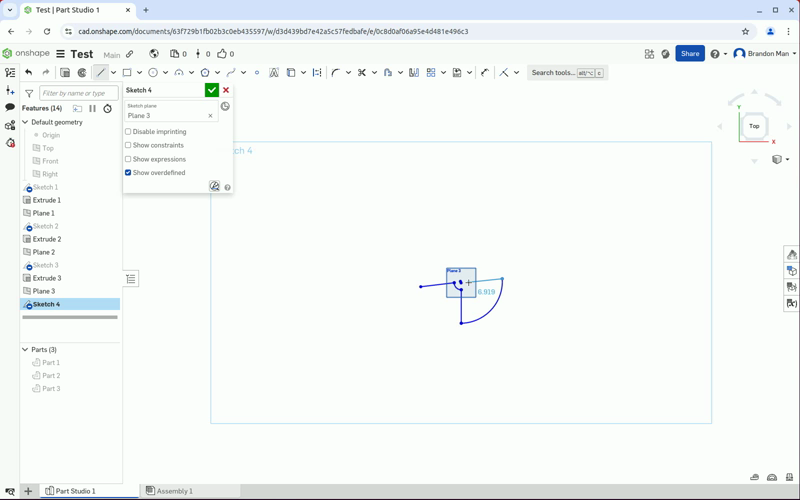
key(esc)
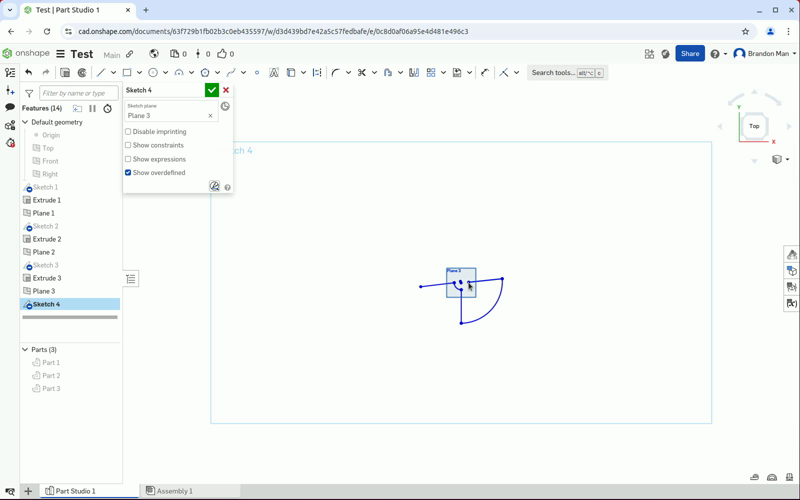
key(a)
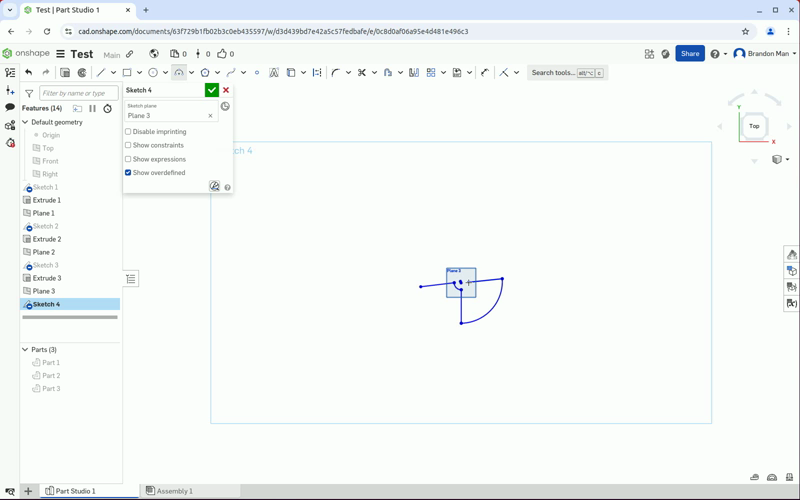
mouse_move(468, 282)
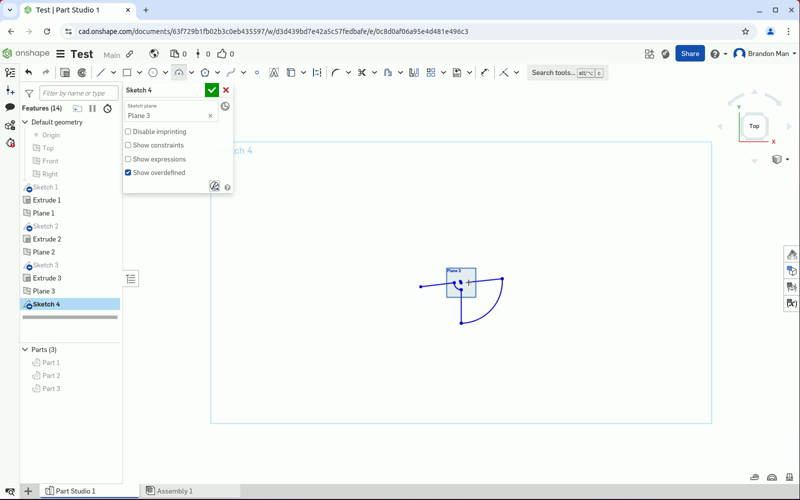
click(468, 282)
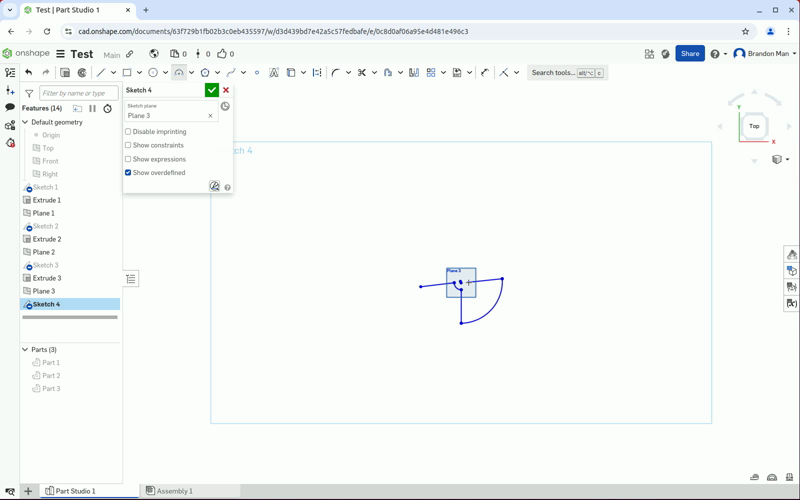
key_down(shift)
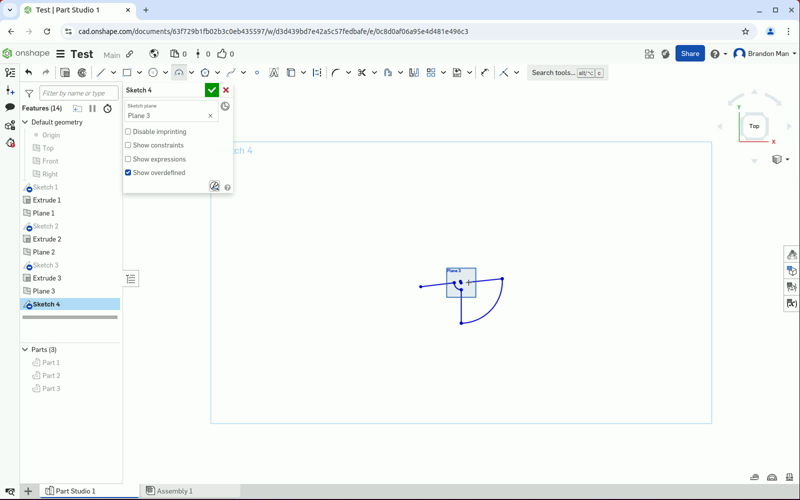
mouse_move(461, 275)
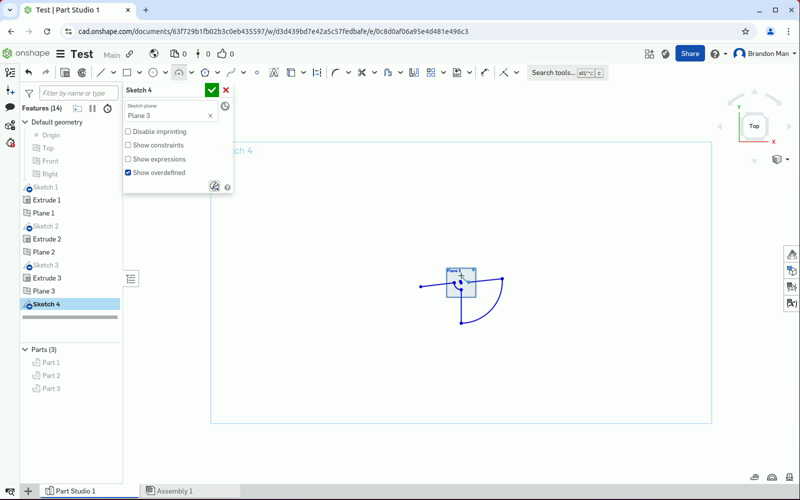
click(461, 275)
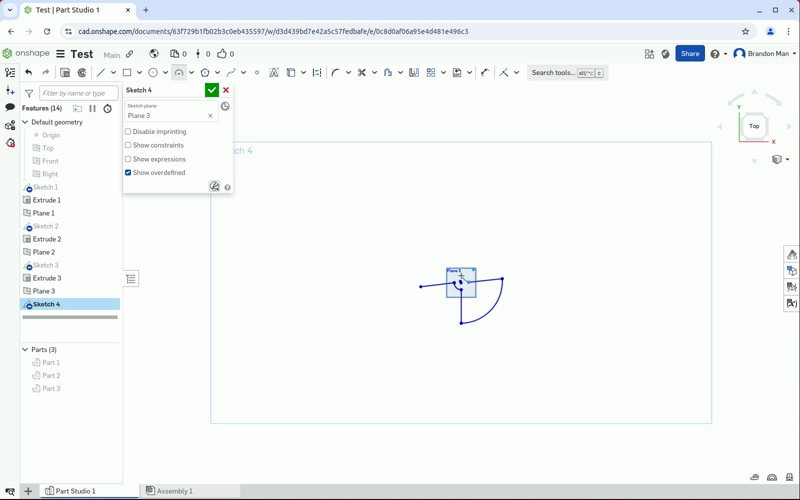
mouse_move(466, 277)
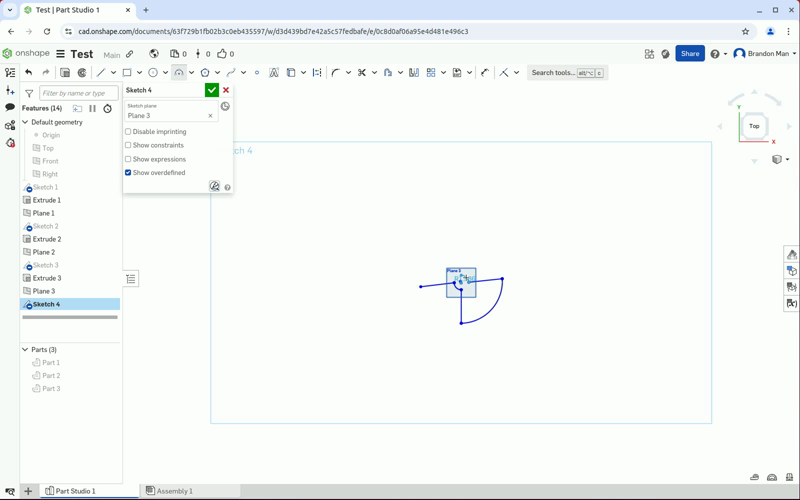
click(466, 277)
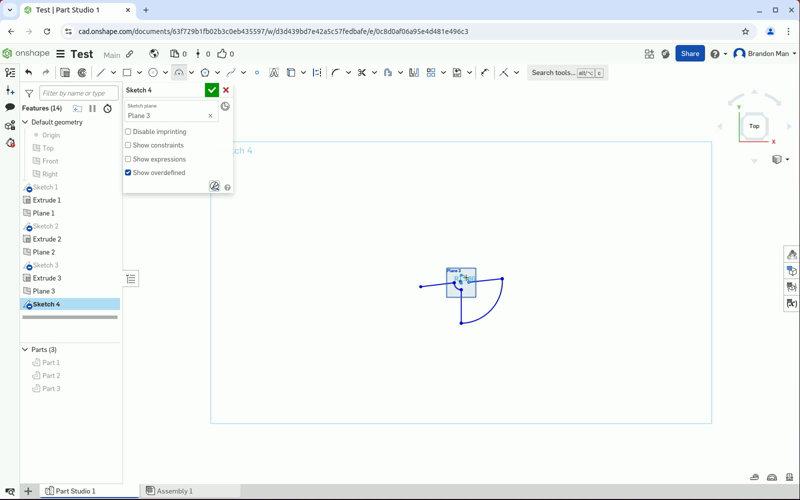
key_up(shift)
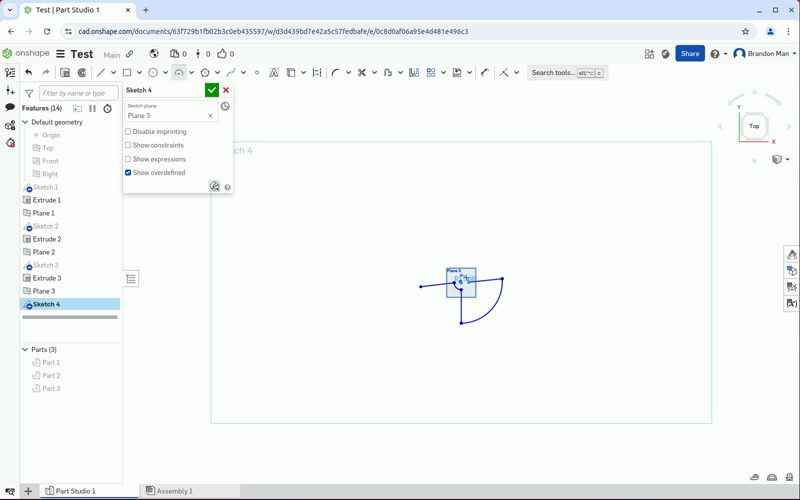
key(esc)
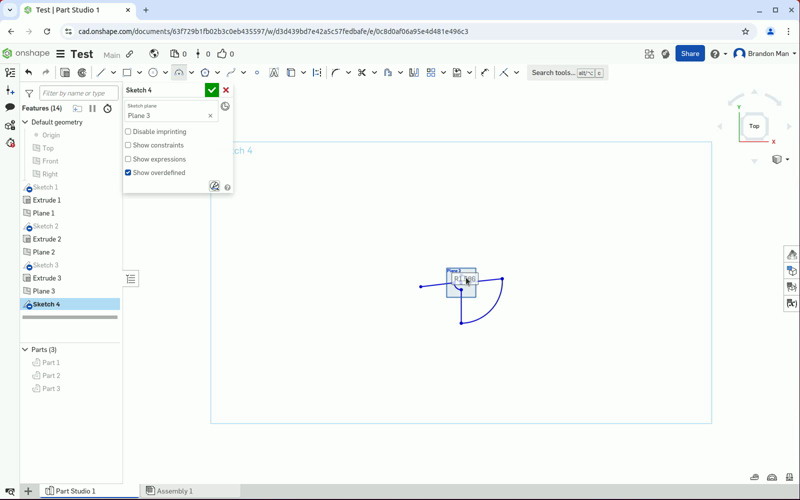
key(l)
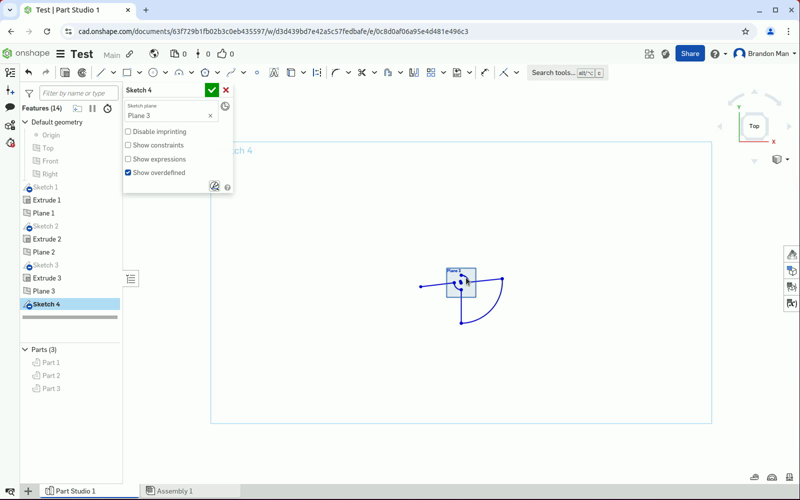
mouse_move(461, 275)
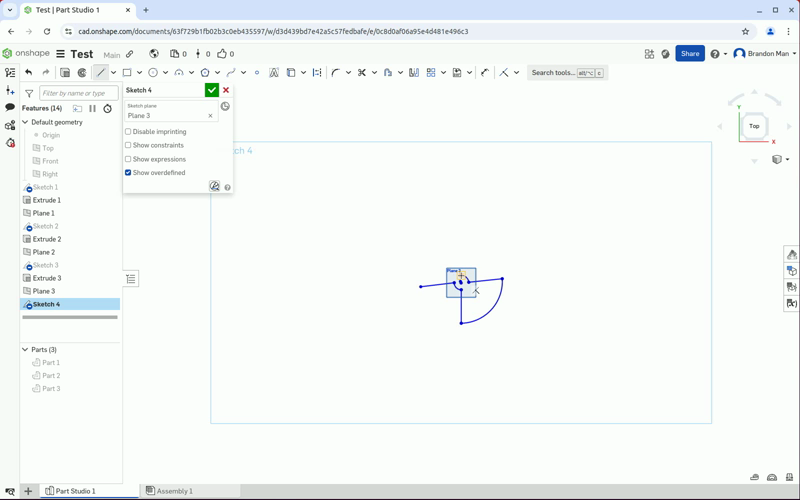
click(461, 275)
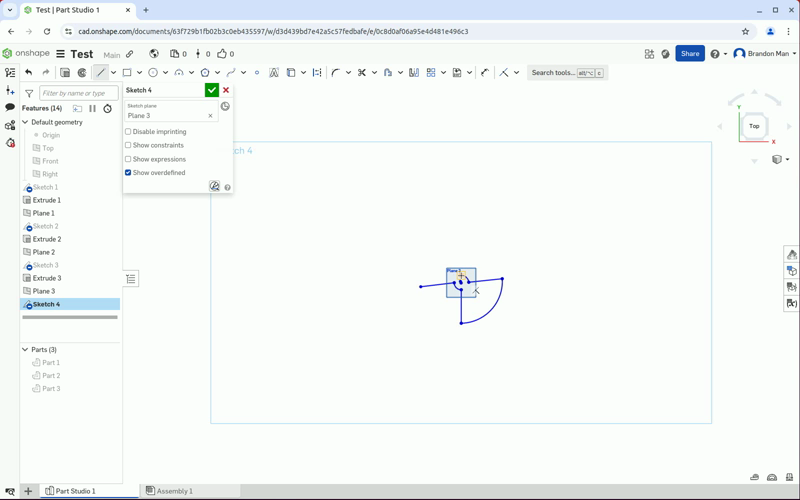
key_down(shift)
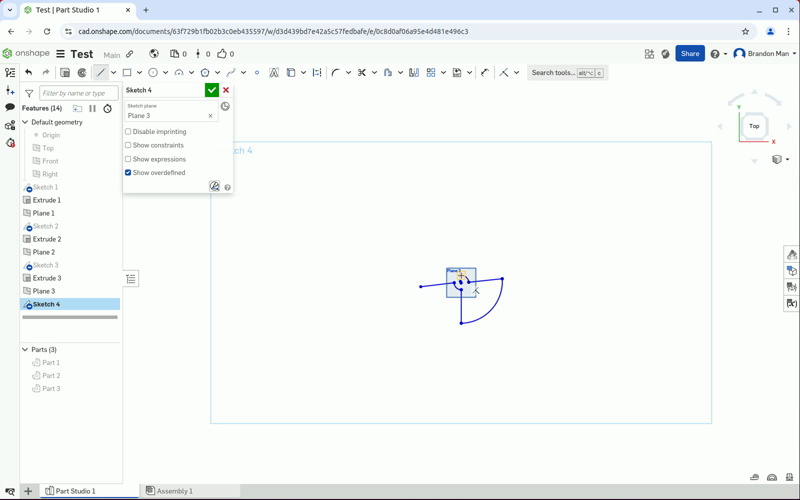
mouse_move(491, 275)
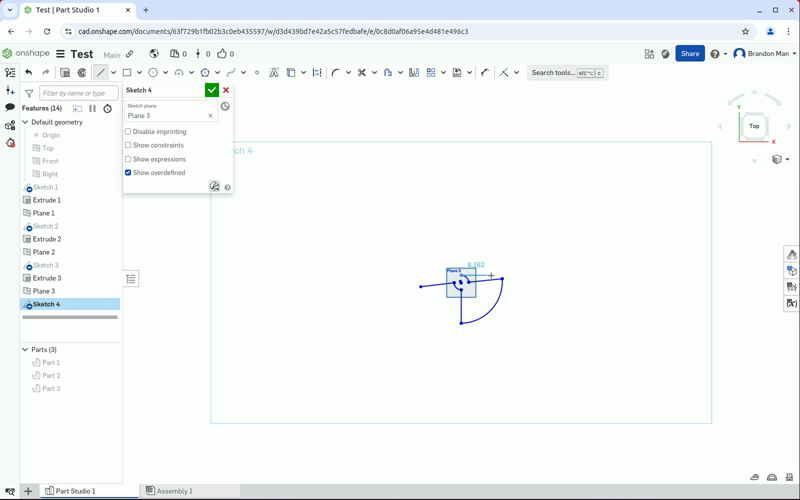
mouse_move(461, 241)
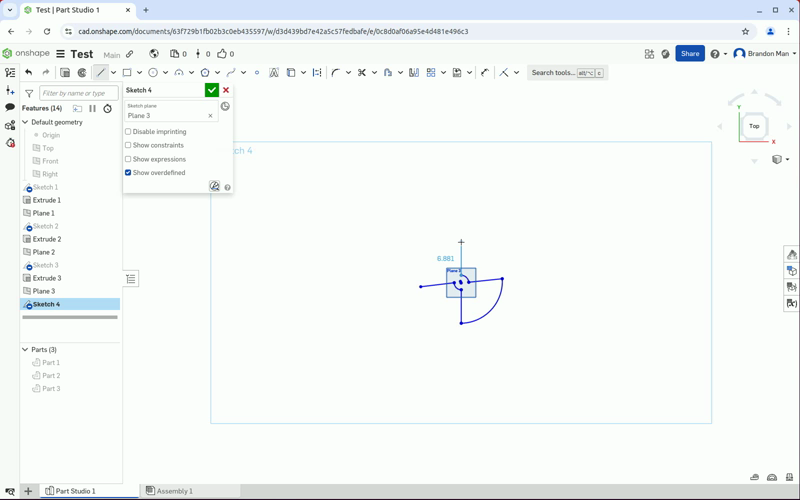
click(461, 241)
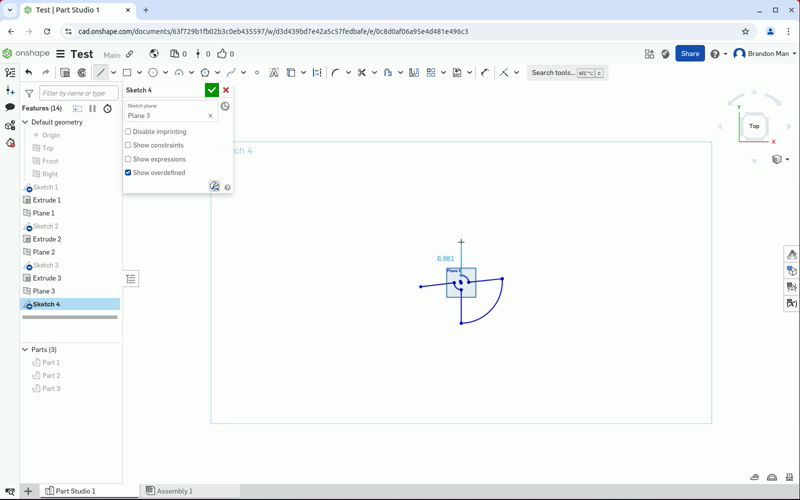
key_up(shift)
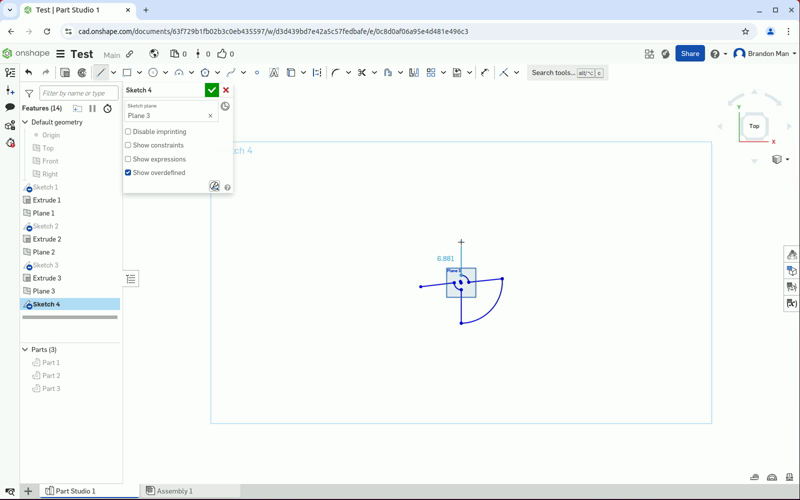
key(esc)
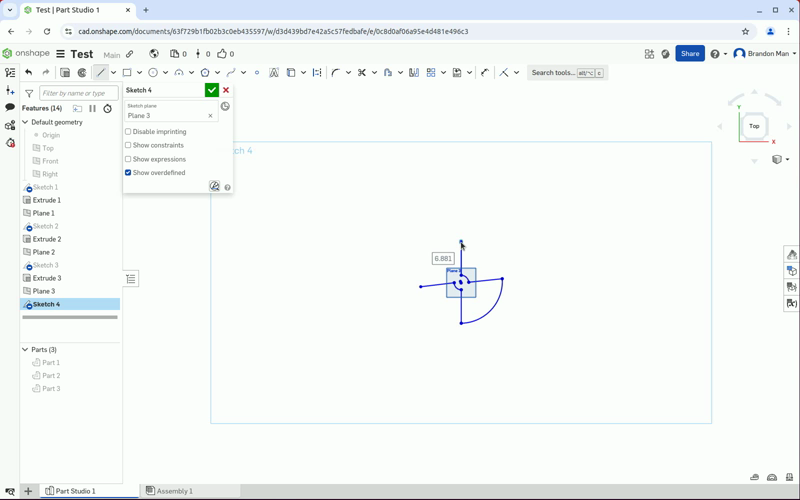
key(a)
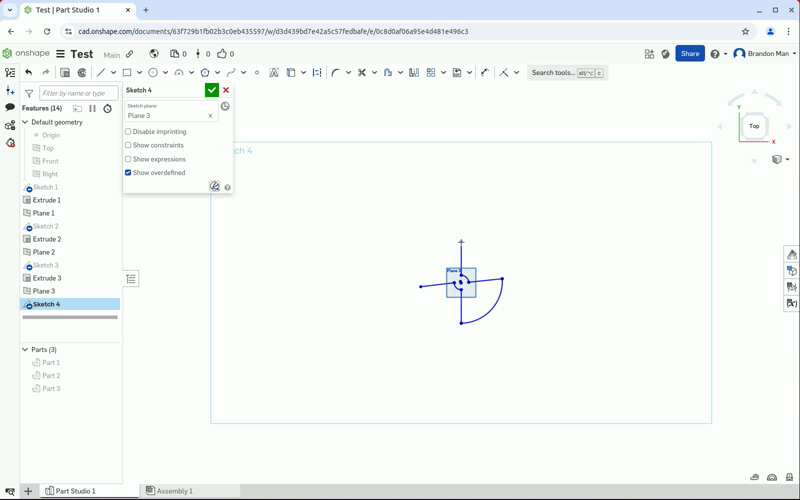
mouse_move(461, 241)
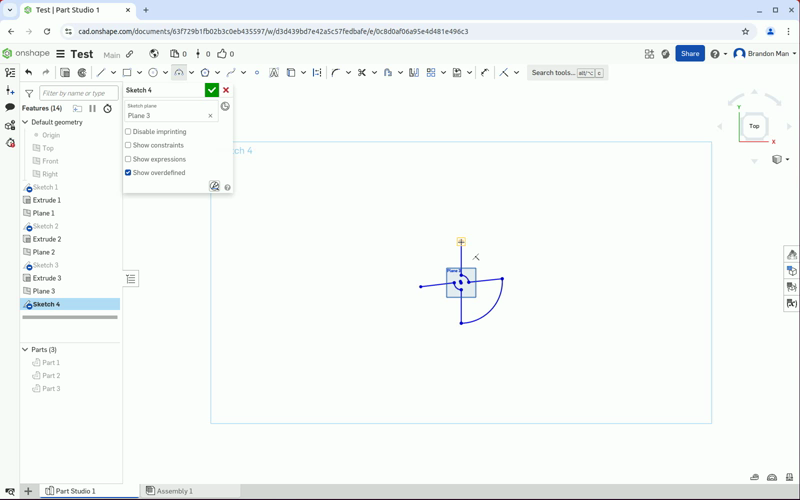
click(461, 241)
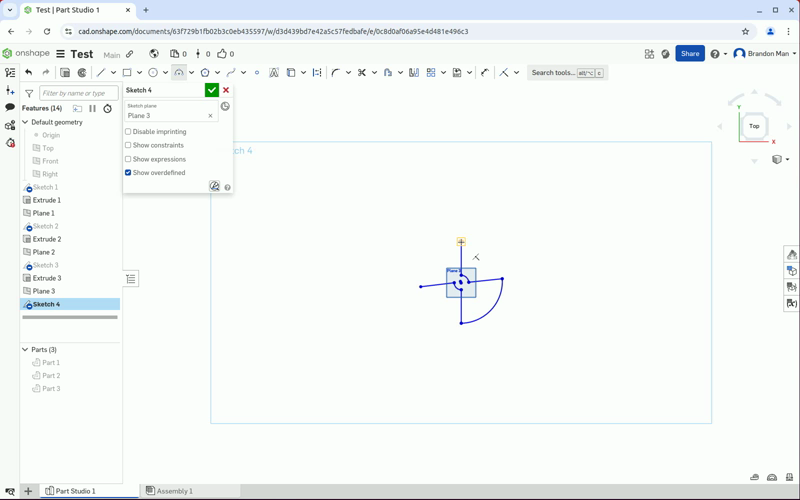
mouse_move(420, 286)
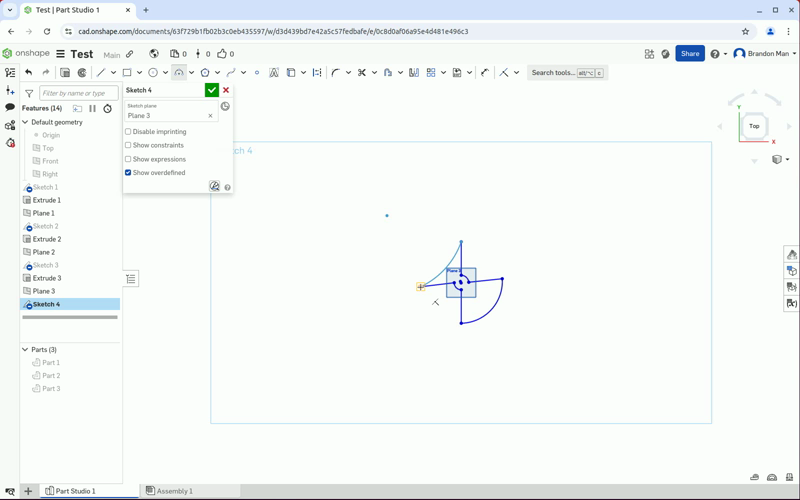
click(420, 286)
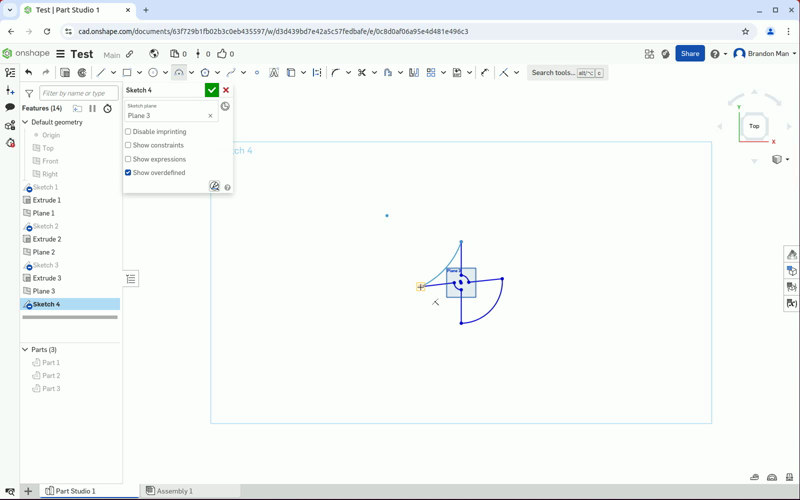
key_down(shift)
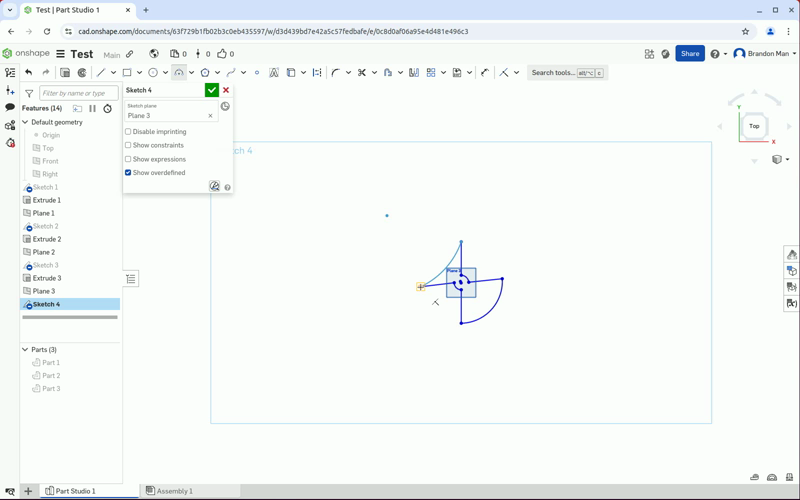
mouse_move(431, 255)
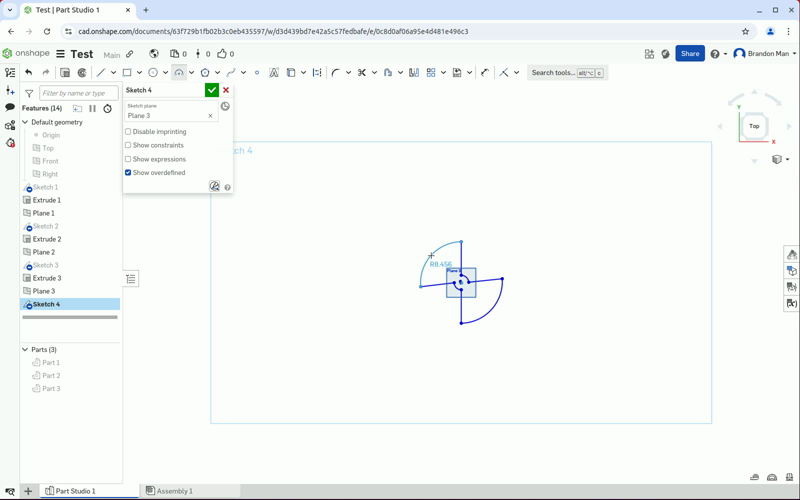
click(431, 255)
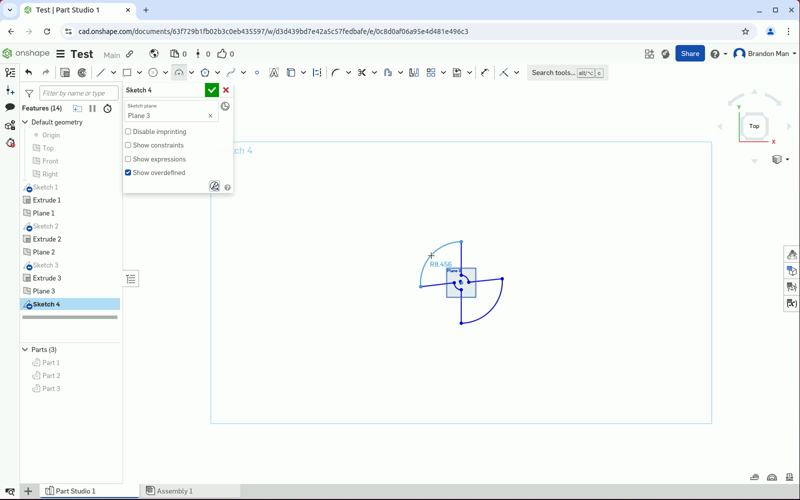
key_up(shift)
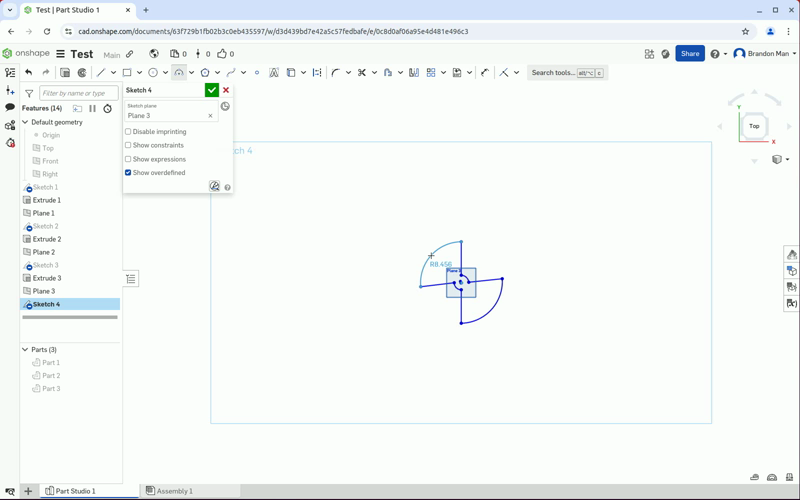
key(esc)
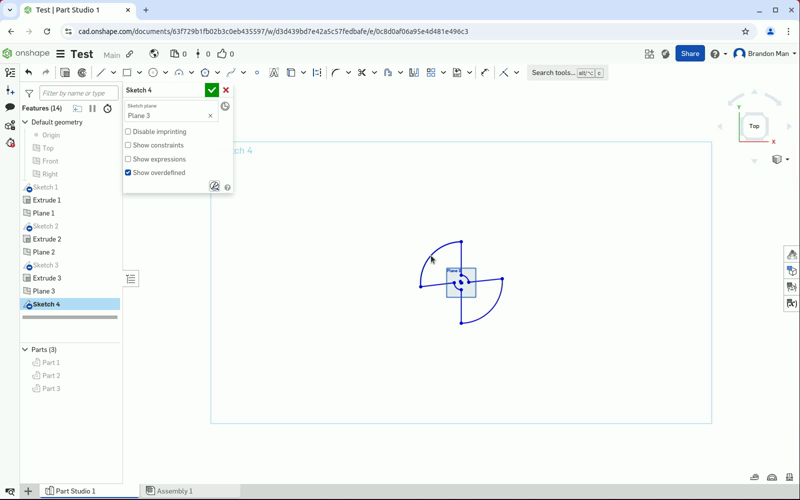
mouse_move(443, 259)
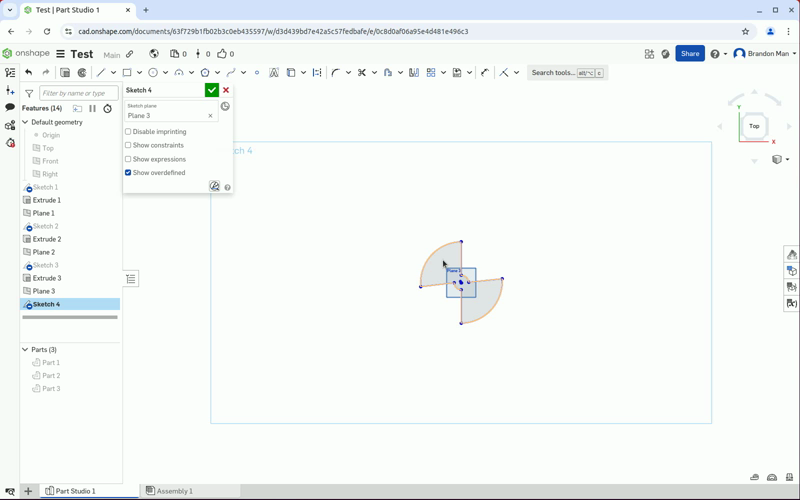
scroll(6)
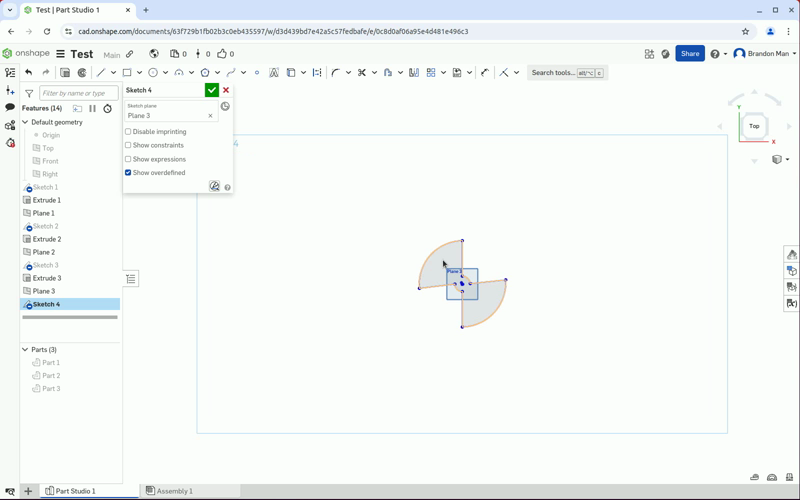
scroll(6)
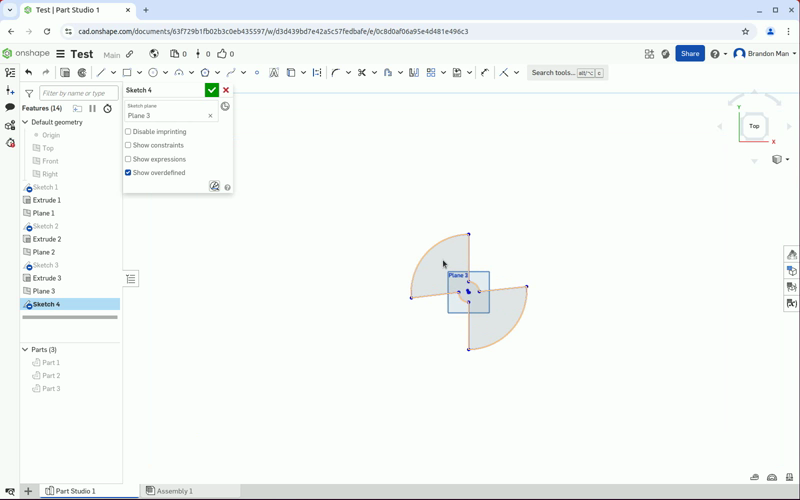
scroll(6)
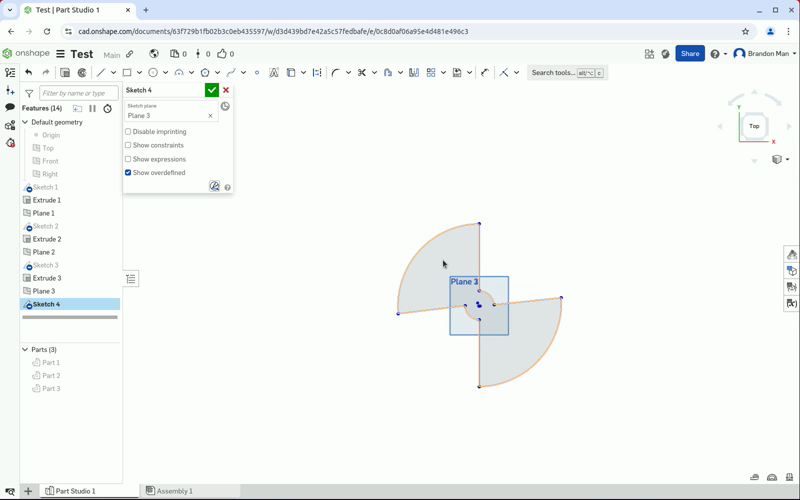
scroll(6)
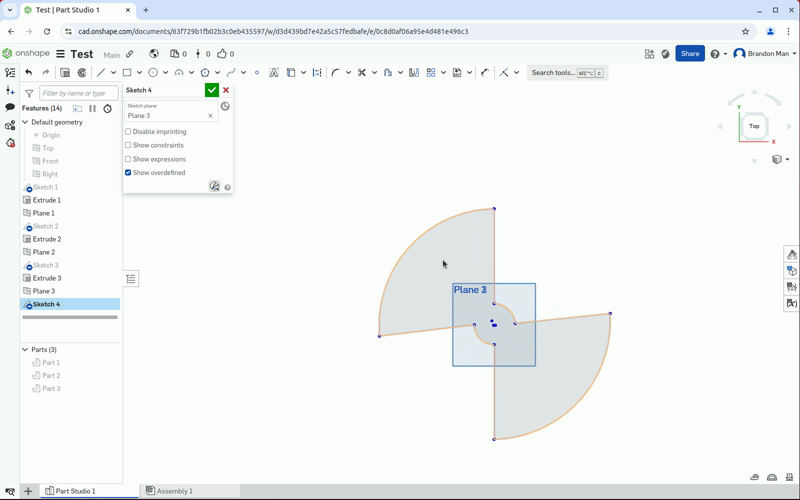
scroll(6)
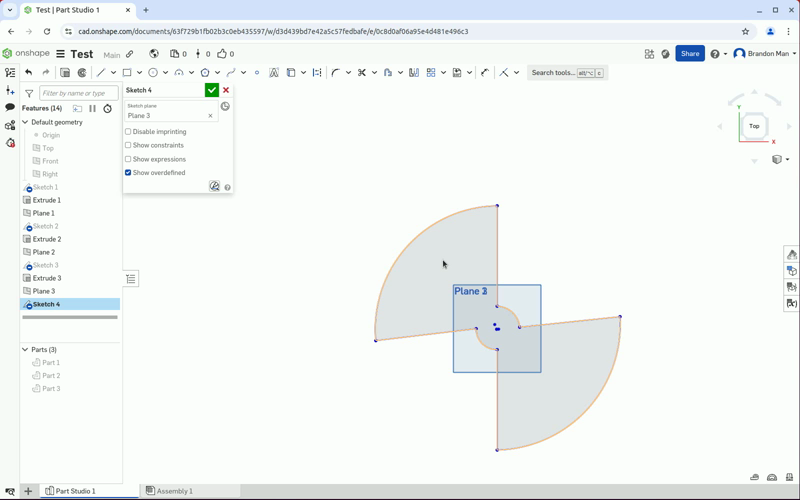
scroll(6)
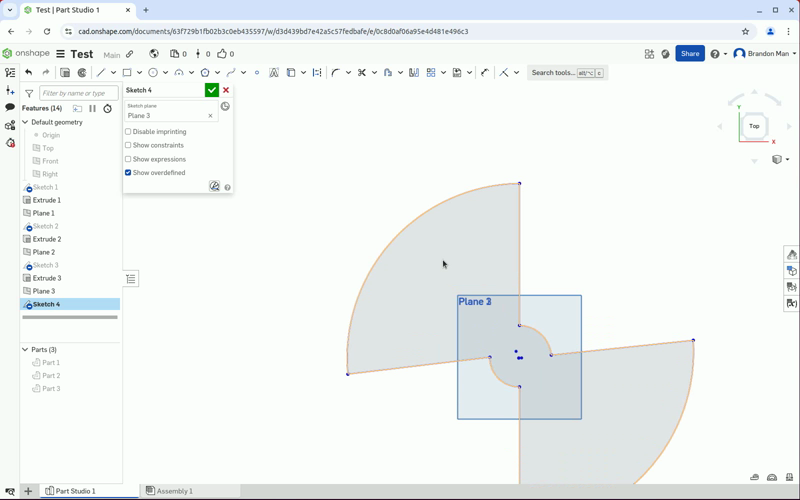
scroll(6)
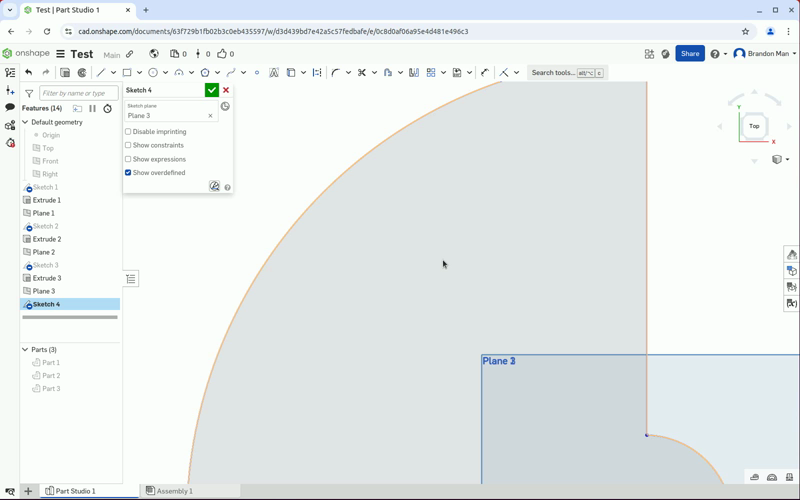
click(443, 259)
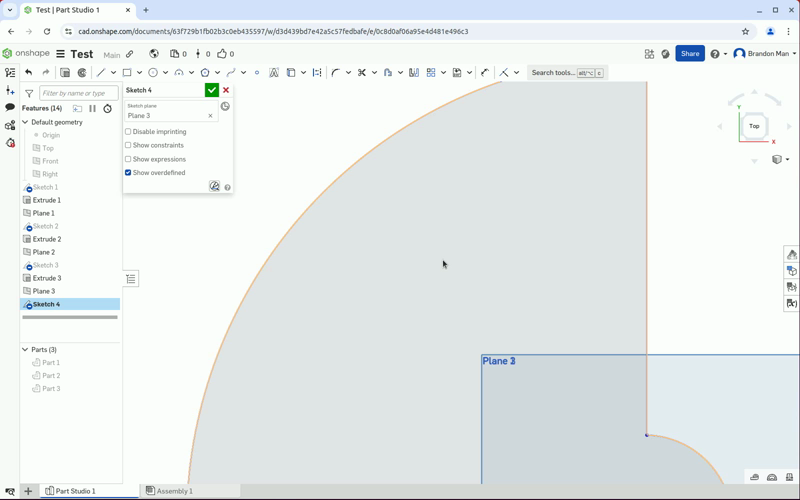
scroll(-6)
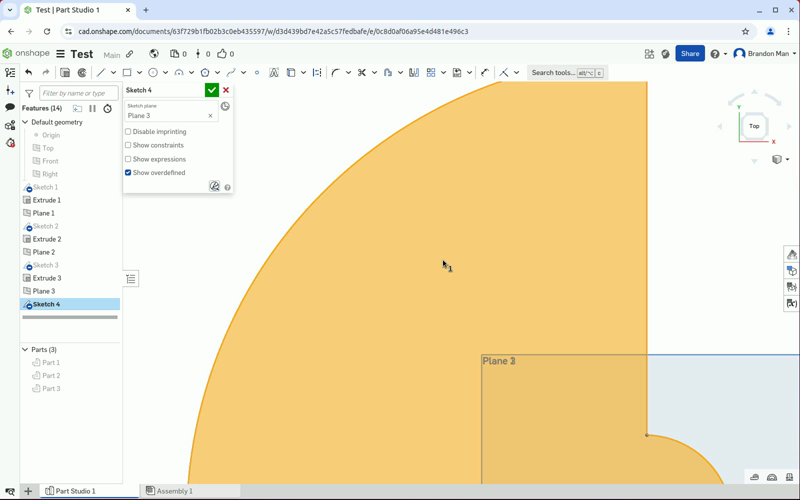
scroll(-6)
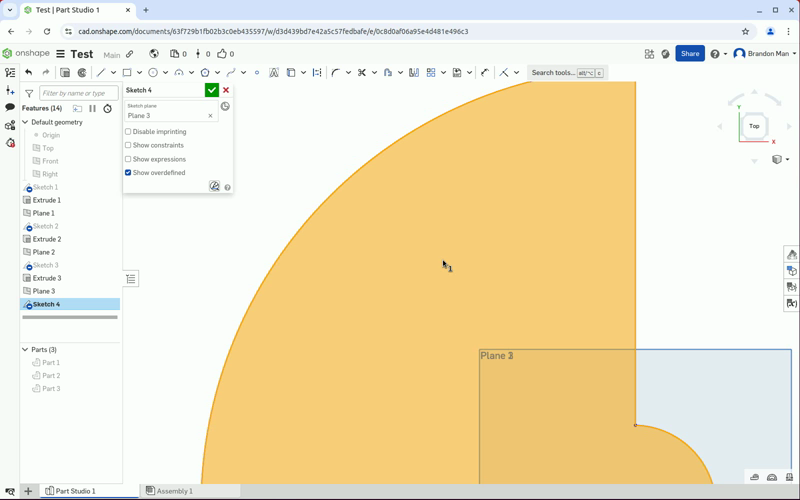
scroll(-6)
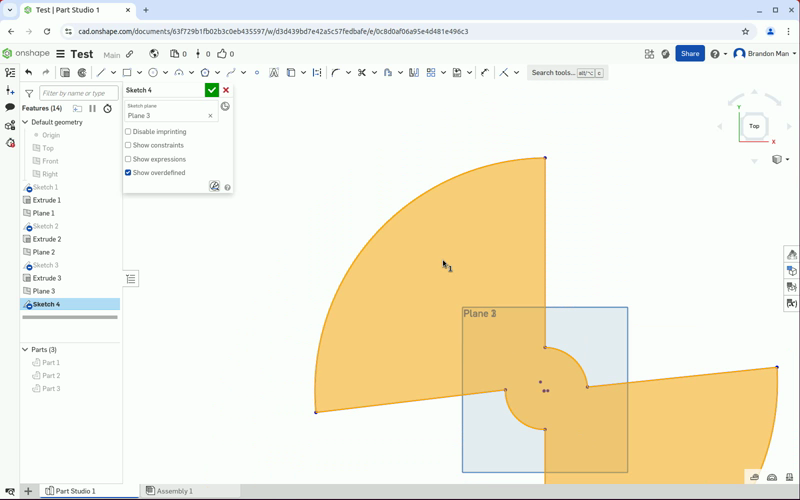
scroll(-6)
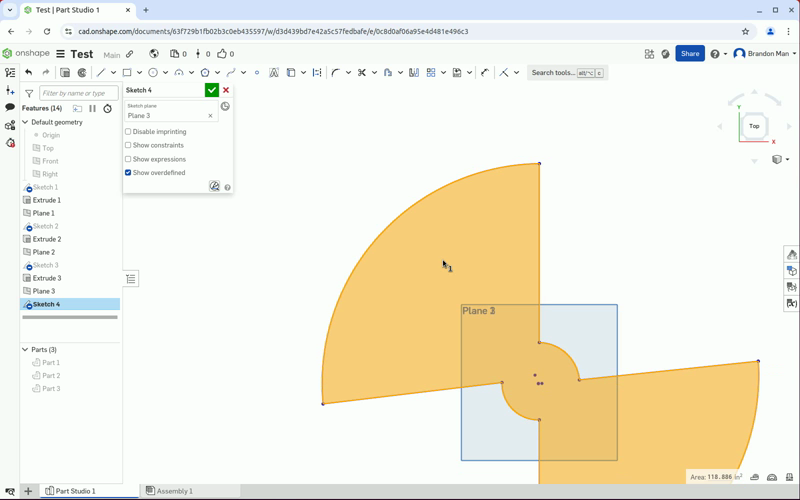
scroll(-6)
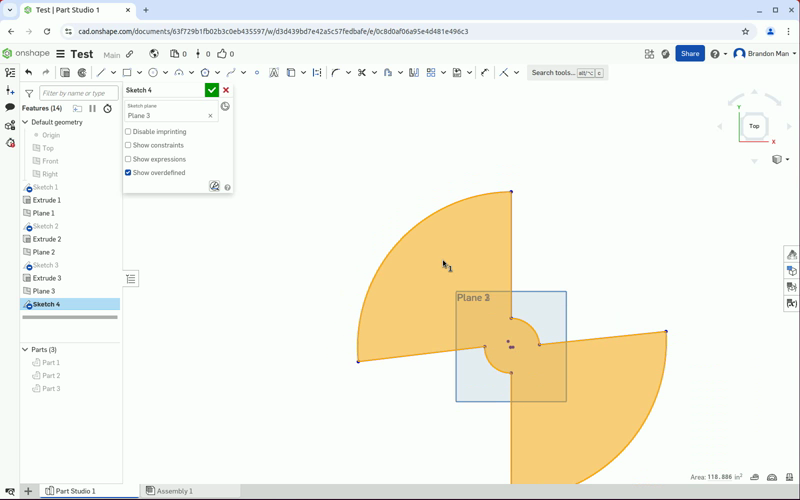
scroll(-6)
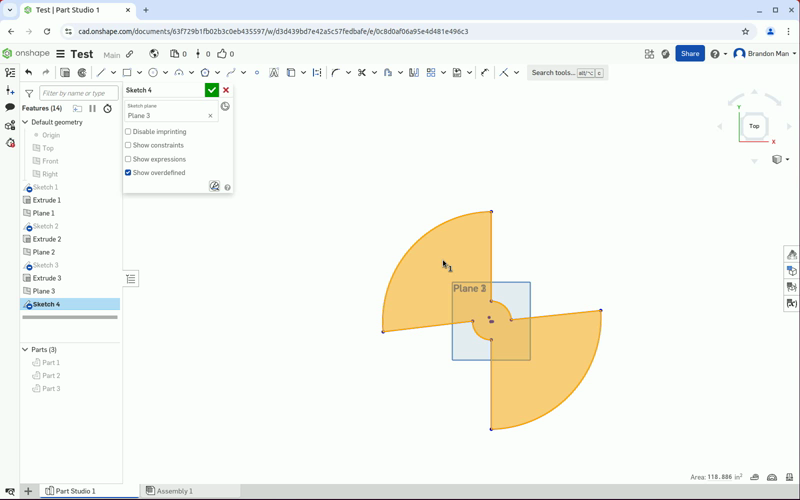
scroll(-6)
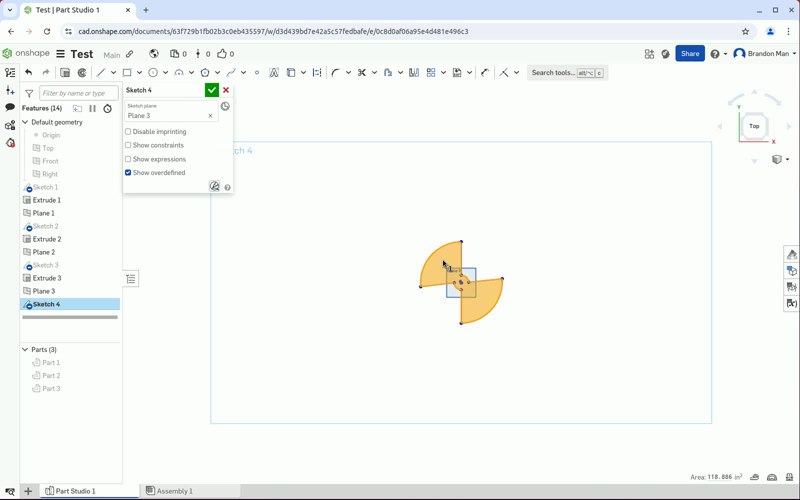
mouse_move(73, 352)
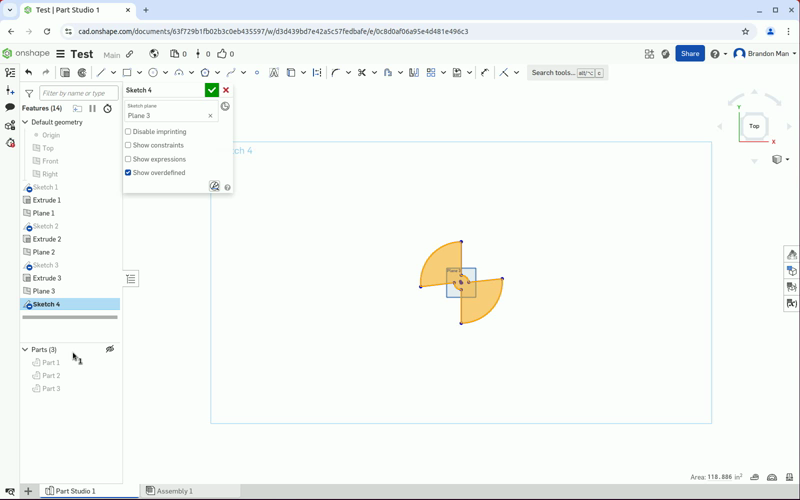
key(shift+y)
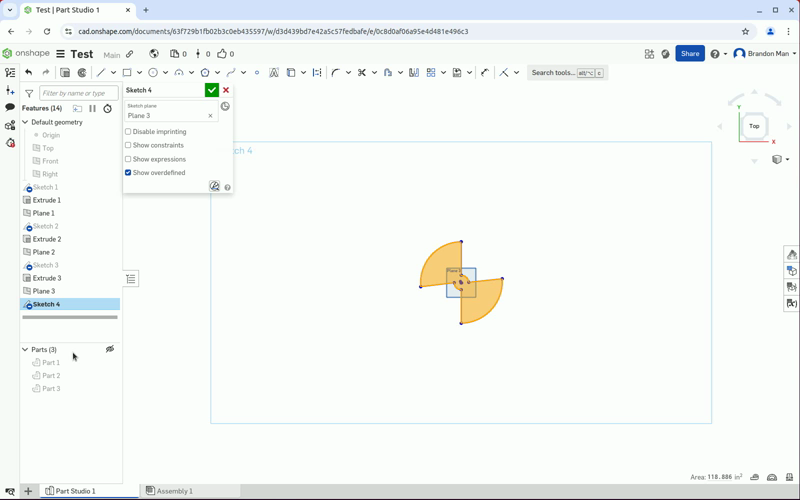
key(shift+e)
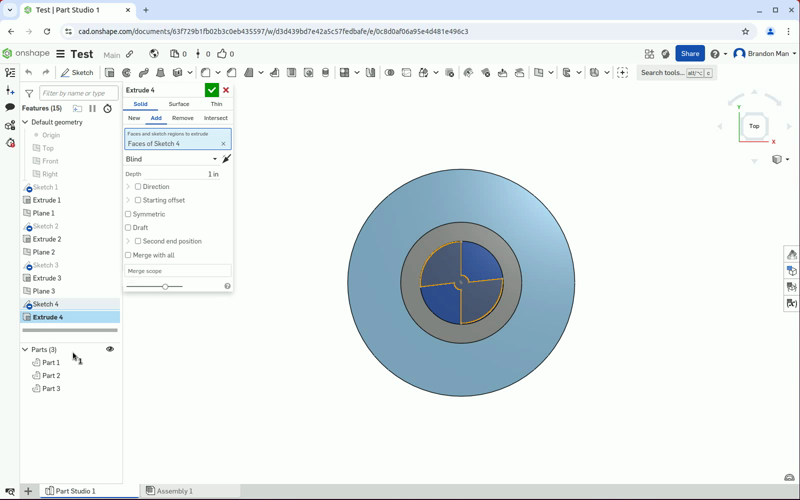
mouse_move(143, 106)
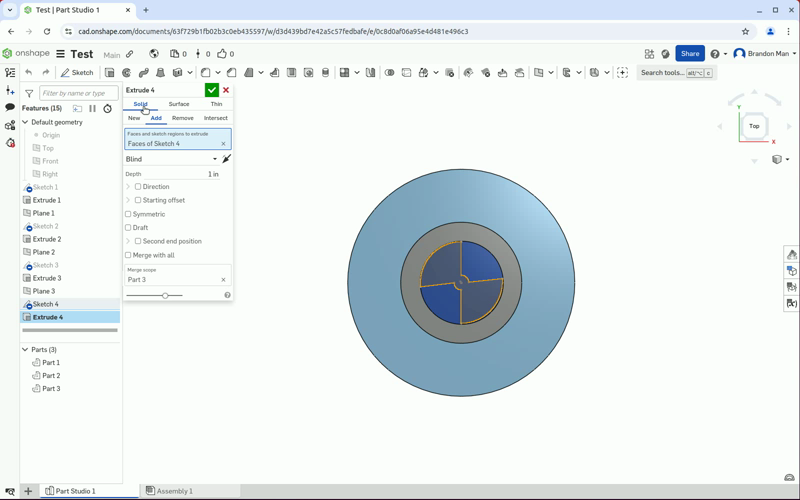
click(143, 106)
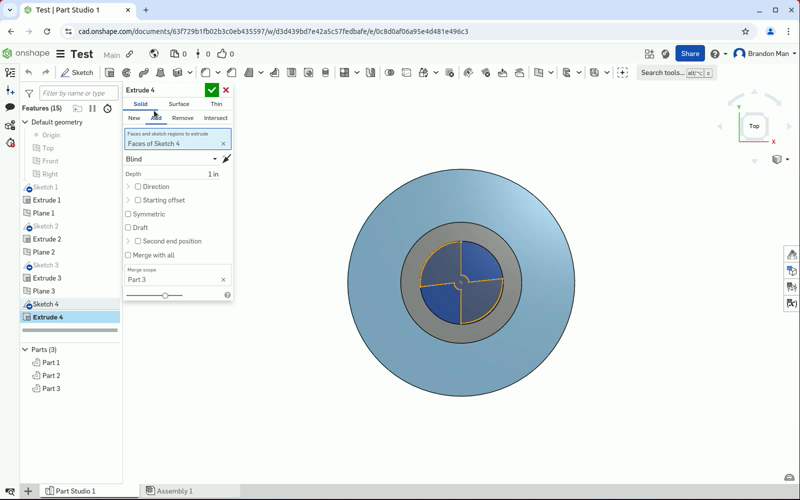
mouse_move(186, 120)
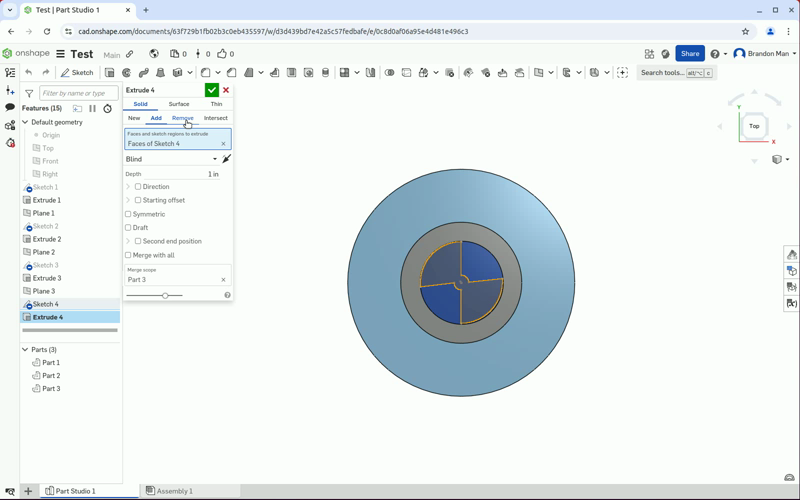
click(186, 120)
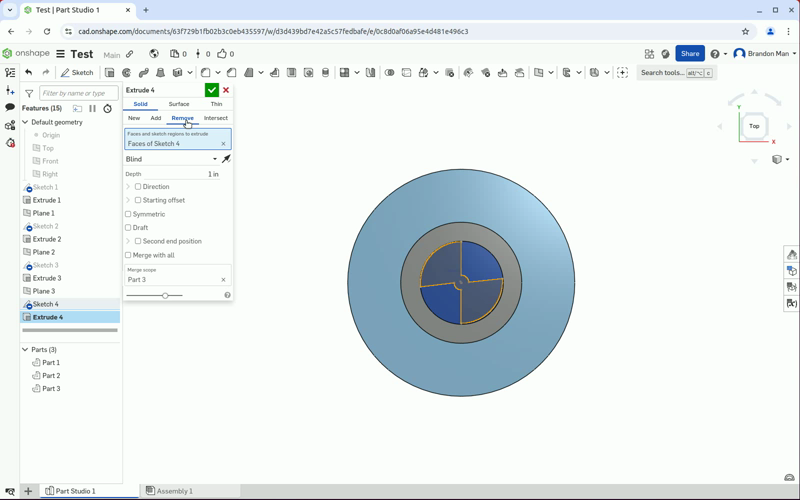
key(tab, 4)
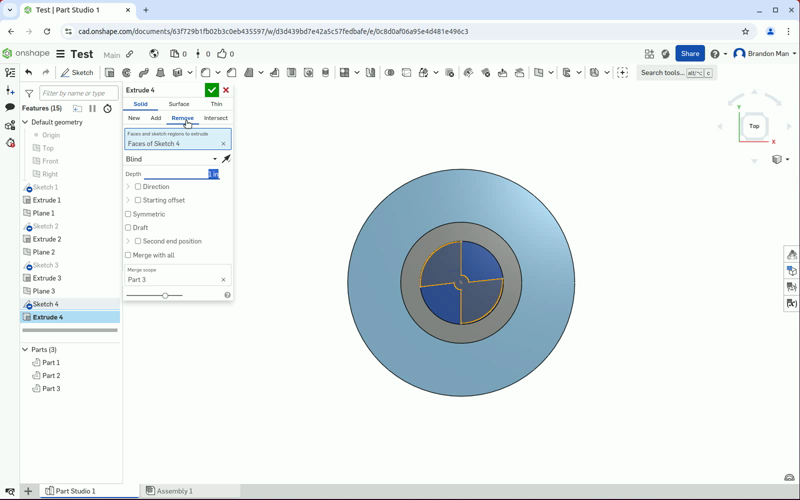
text(14.443)
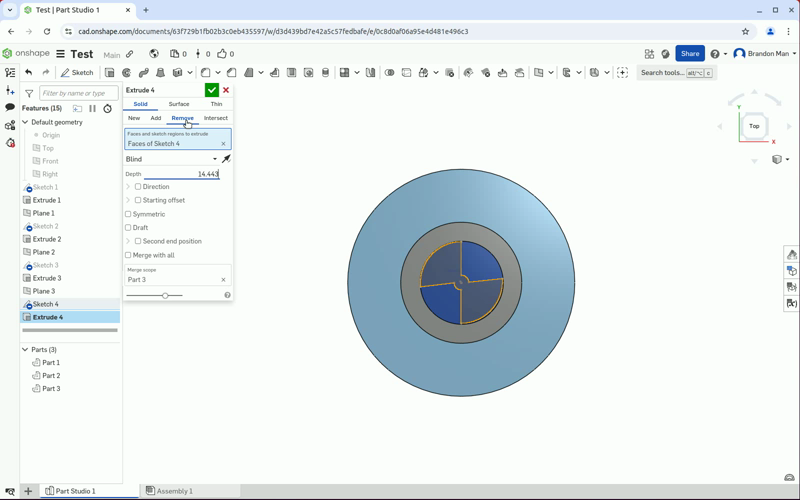
key(tab, 6)
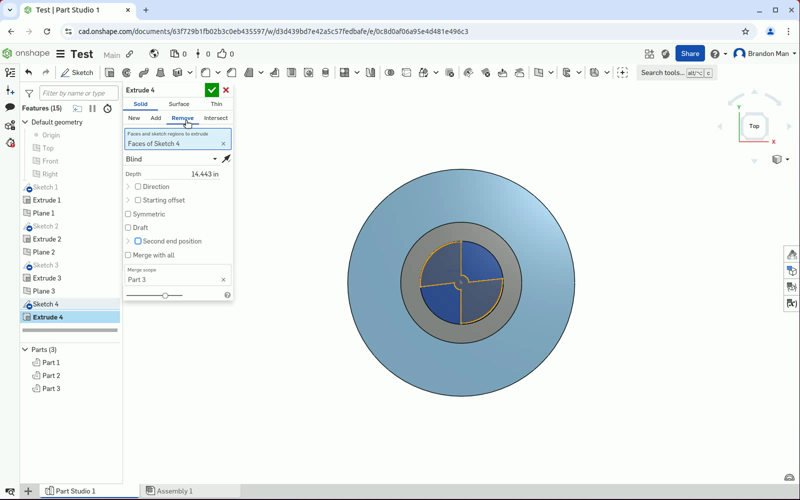
key(space)
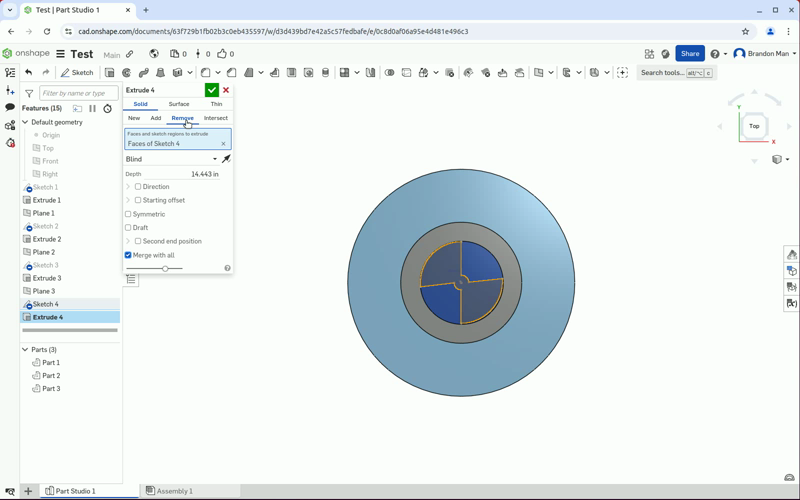
key(enter)
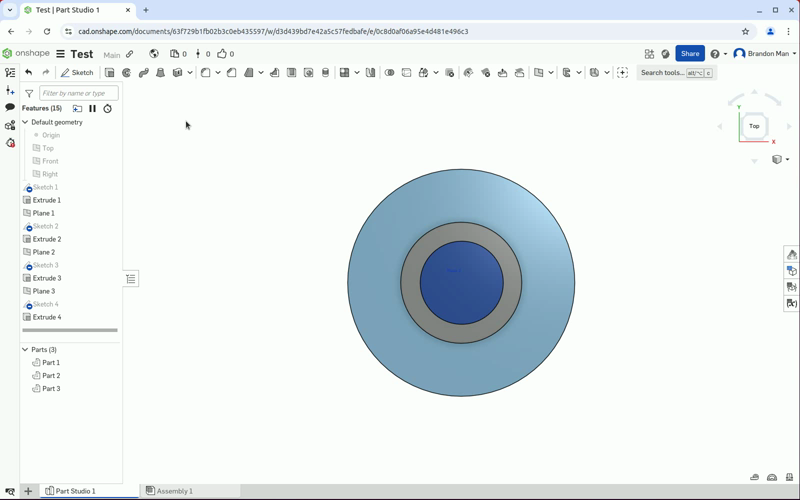
key(shift+h)
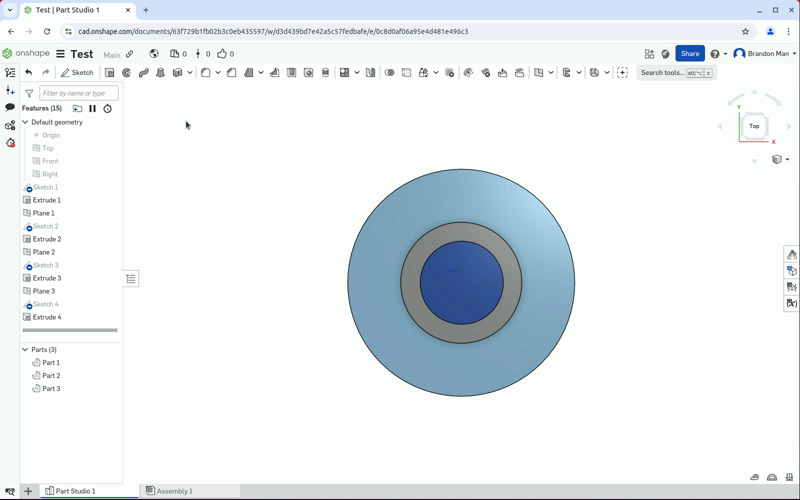
key(shift+h)
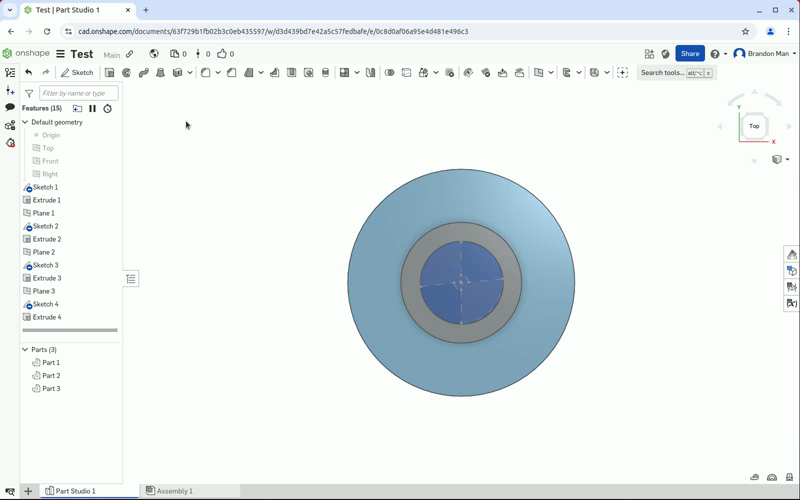
key(shift+7)
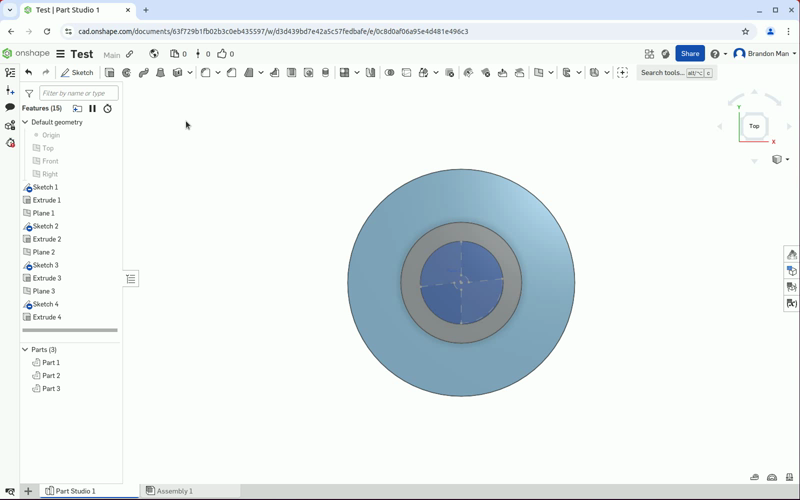
key(up, 3)
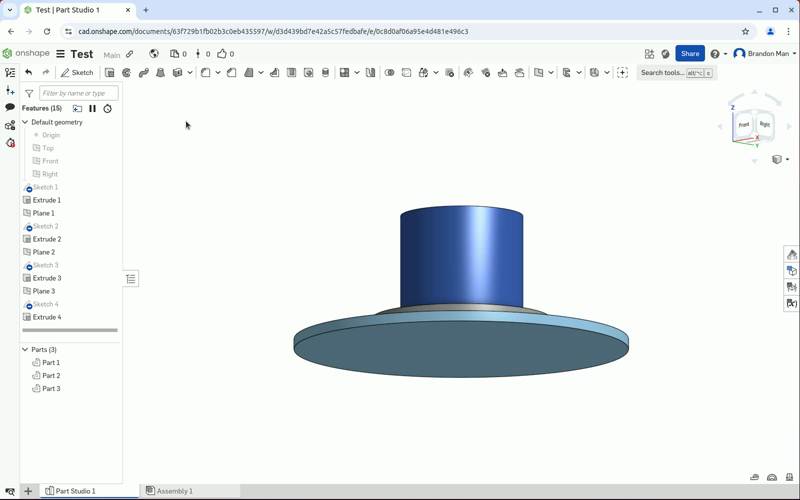
key(left, 3)
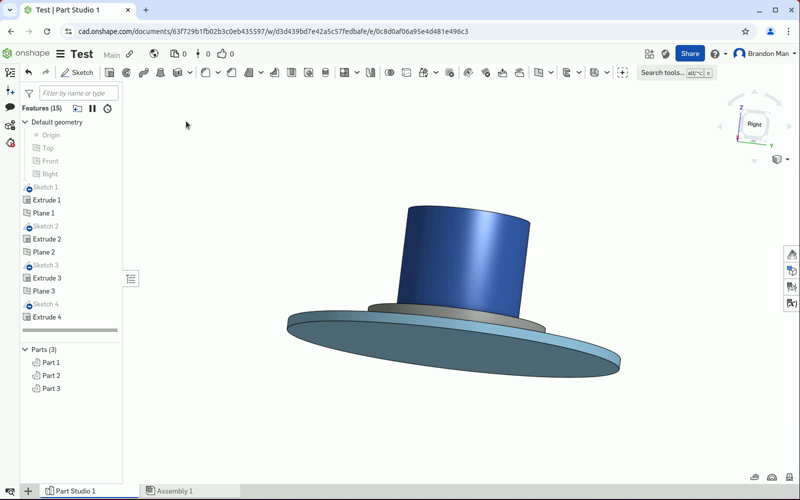
key(right, 3)
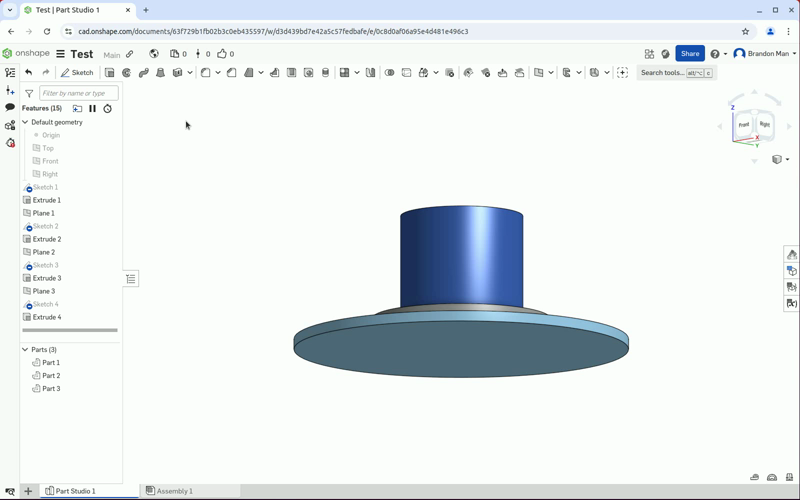
key(down, 3)
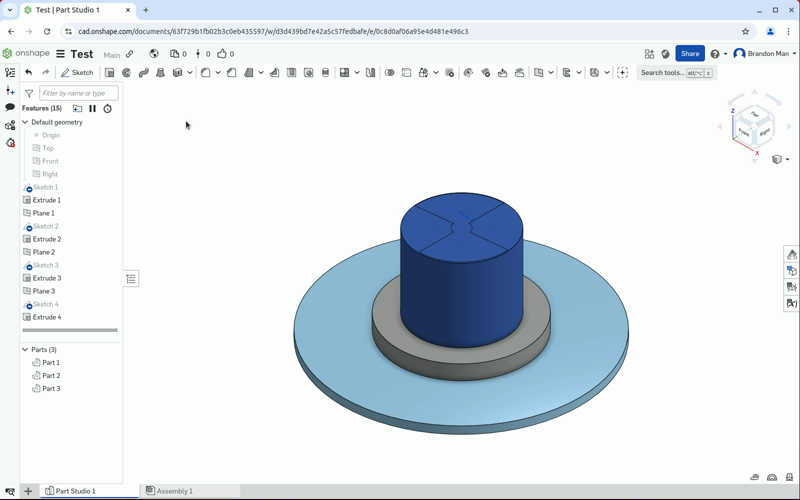
mouse_move(73, 189)
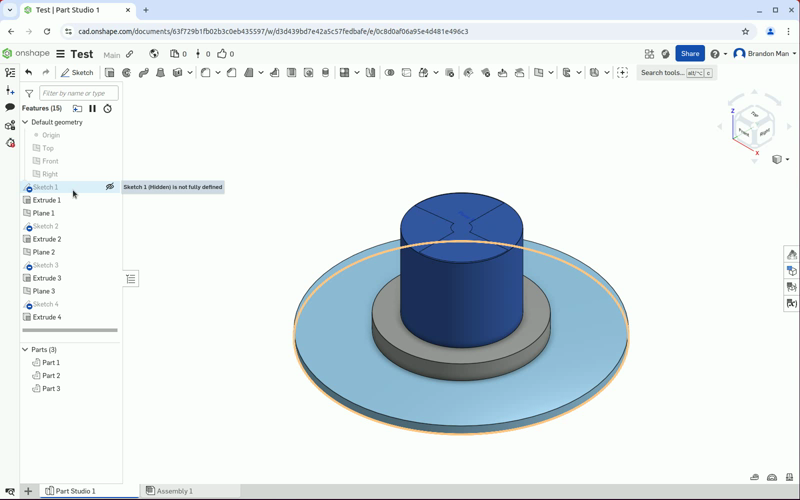
click(73, 189)